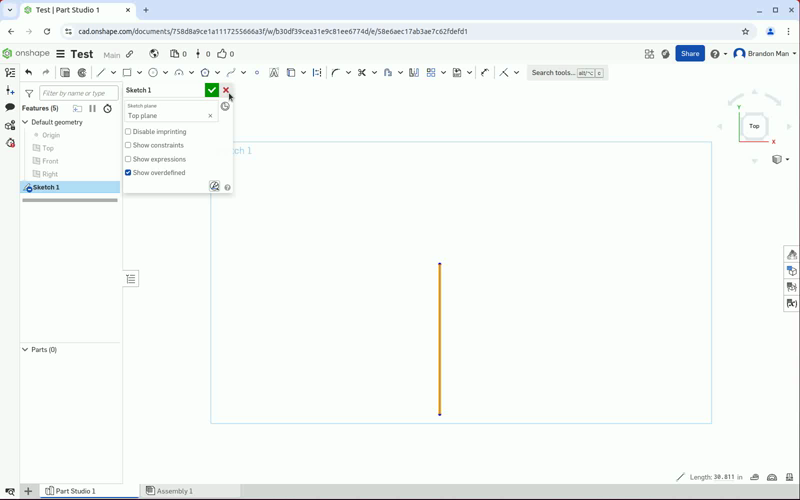
key(shift+h)
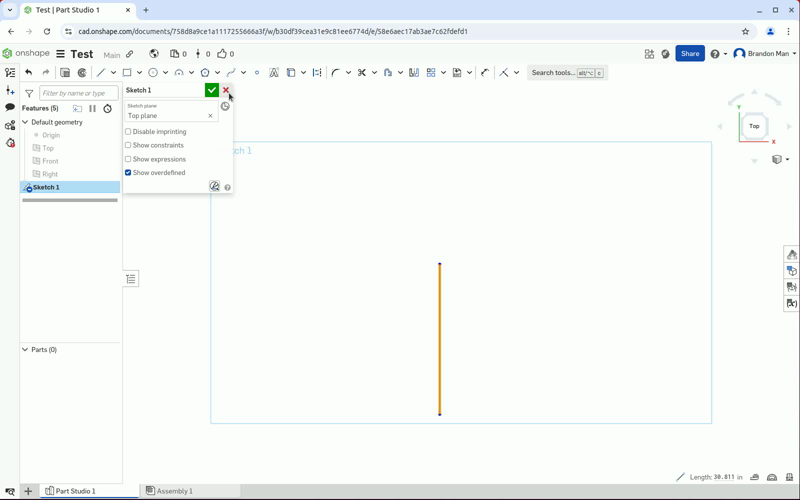
mouse_move(73, 352)
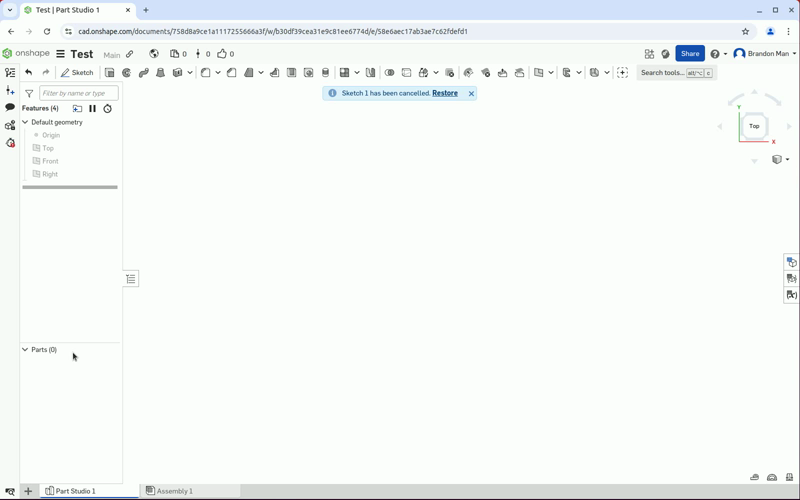
key(y)
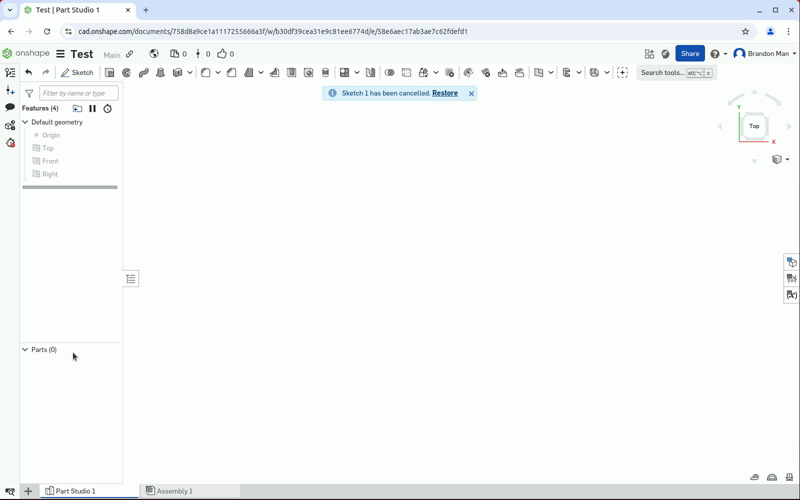
key(shift+p)
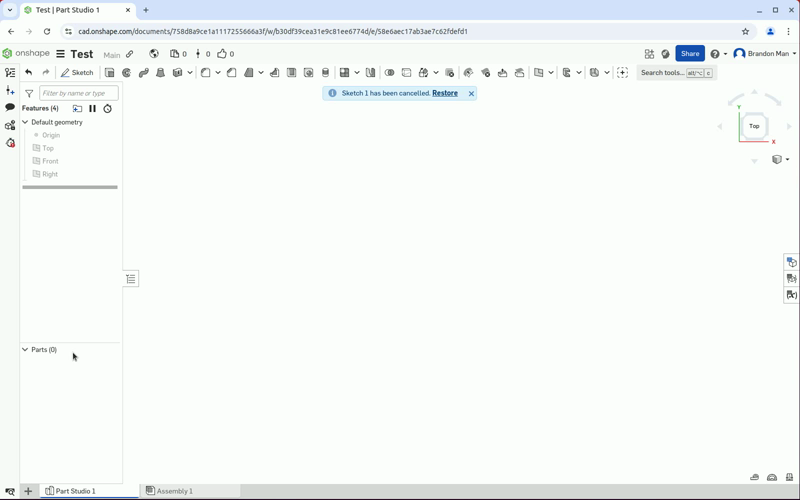
key(space)
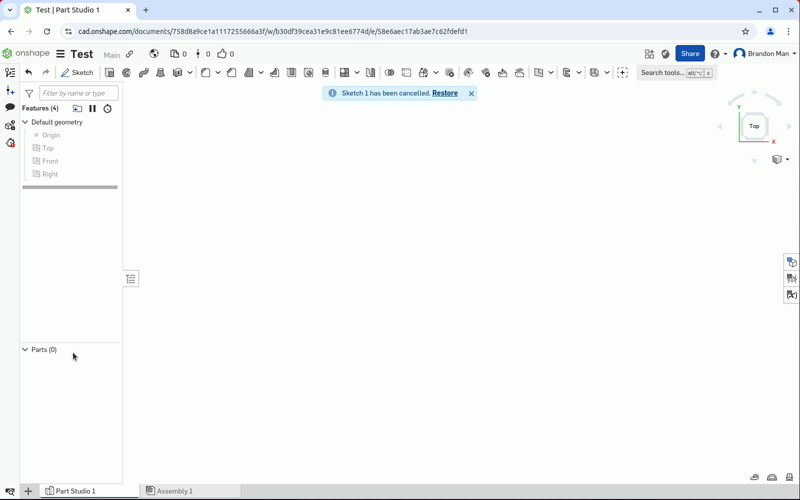
key_down(shift)
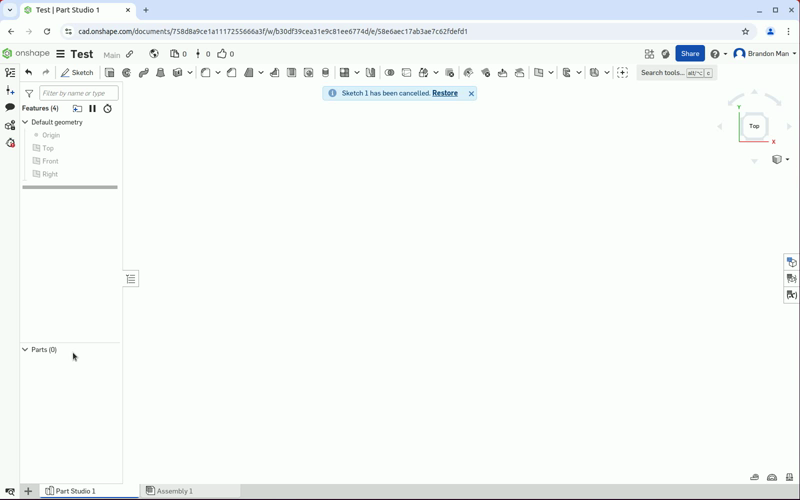
key(up)
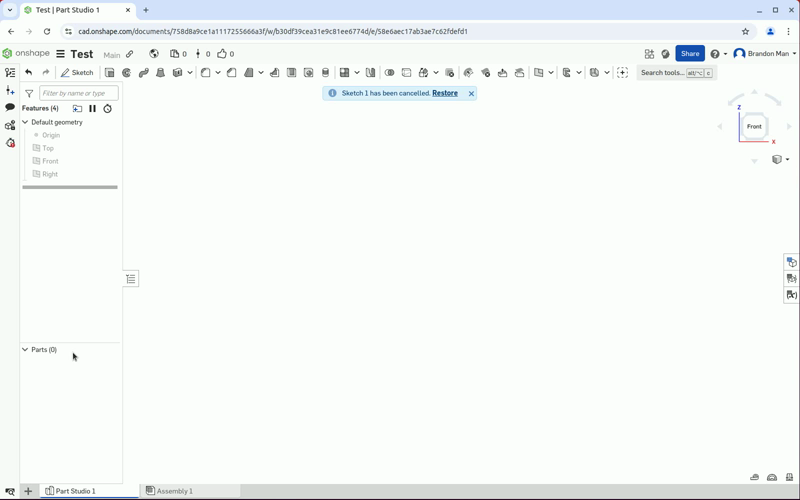
key_up(shift)
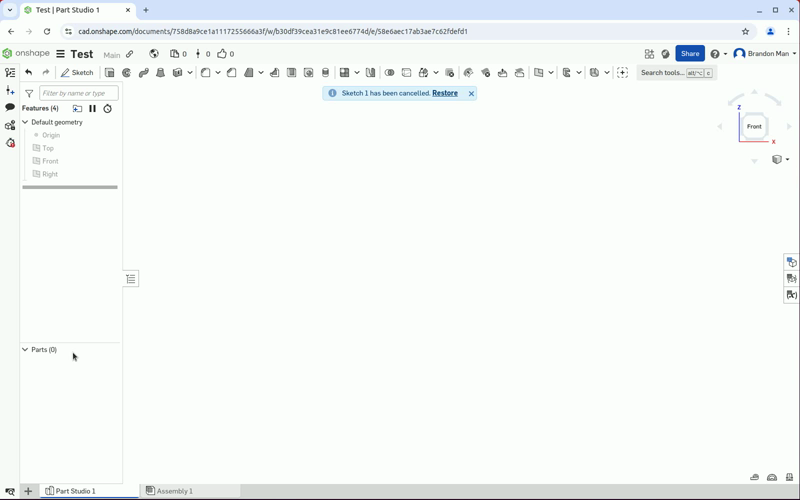
mouse_move(73, 352)
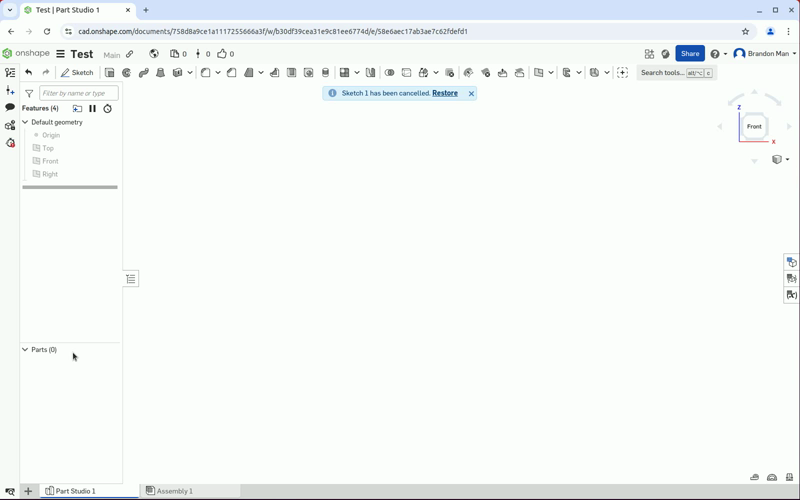
key(shift+y)
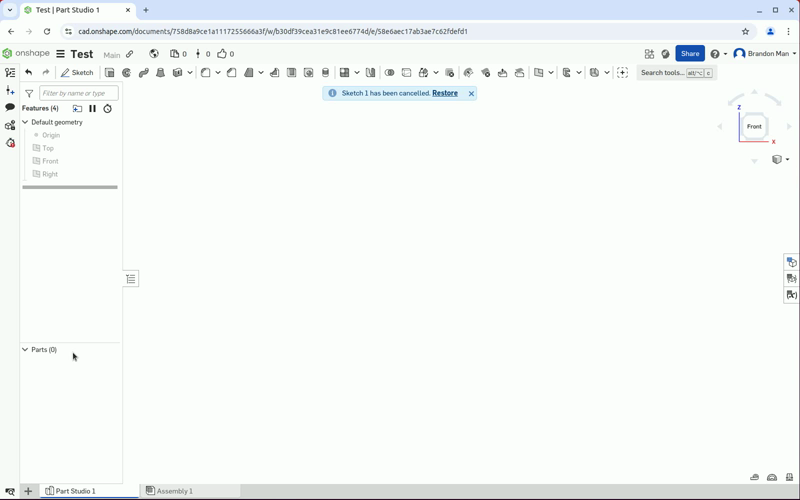
key(shift+s)
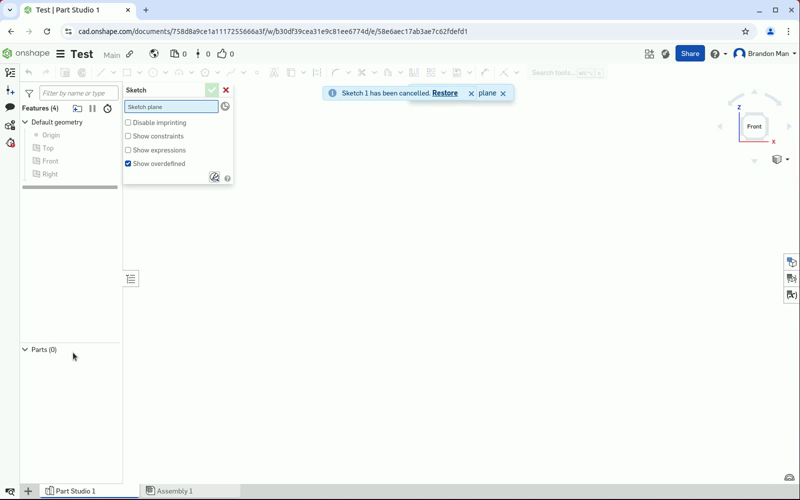
mouse_move(73, 163)
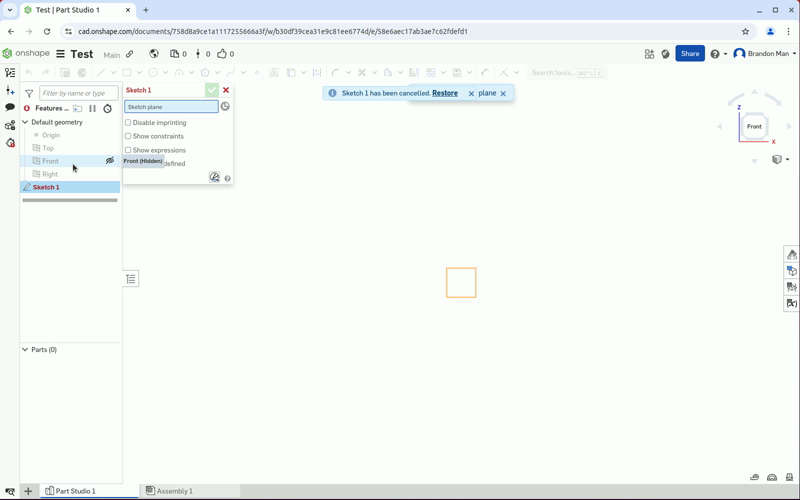
click(73, 163)
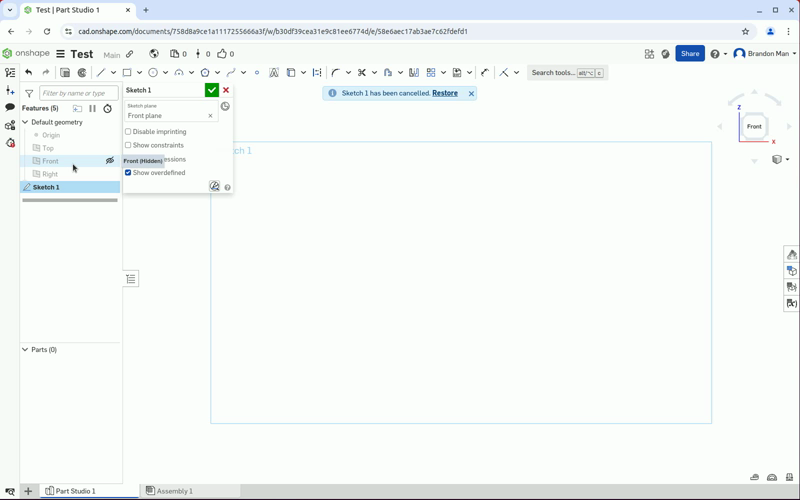
mouse_move(73, 352)
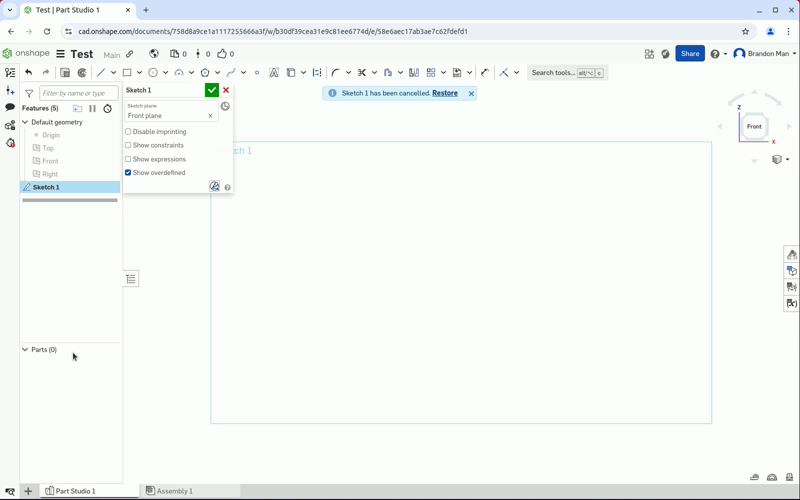
key(y)
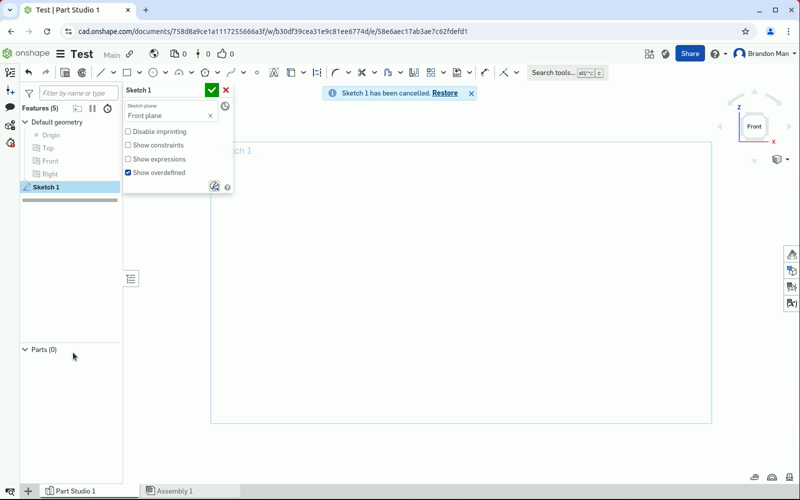
key(l)
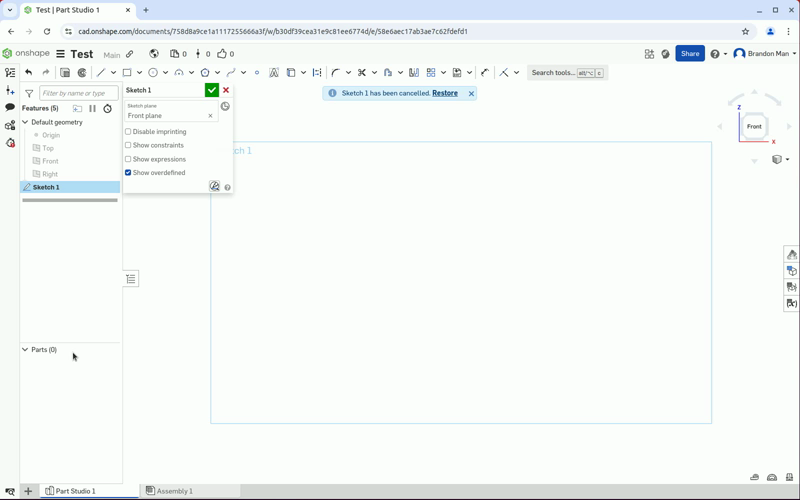
key_down(shift)
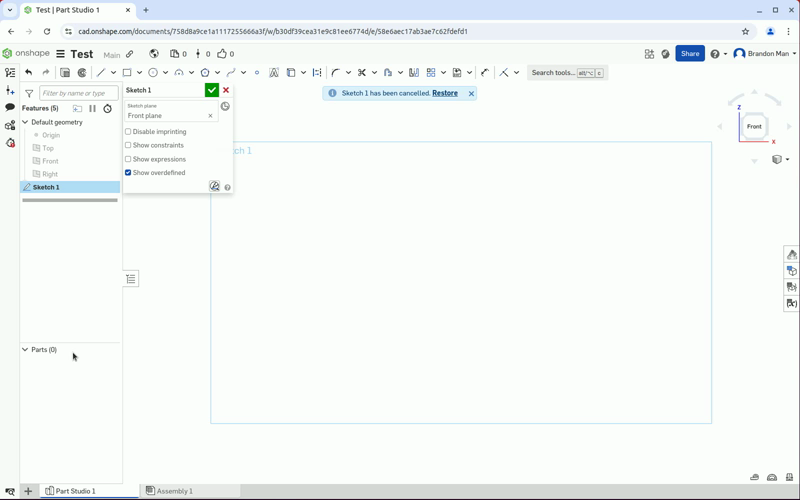
mouse_move(460, 196)
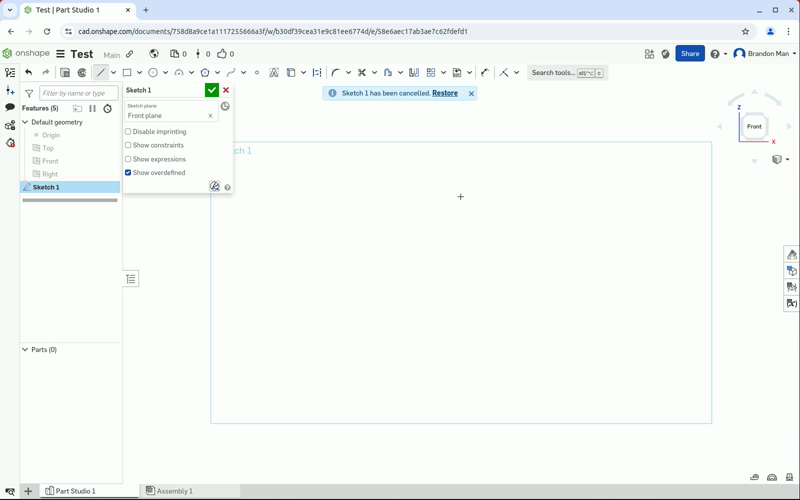
click(460, 196)
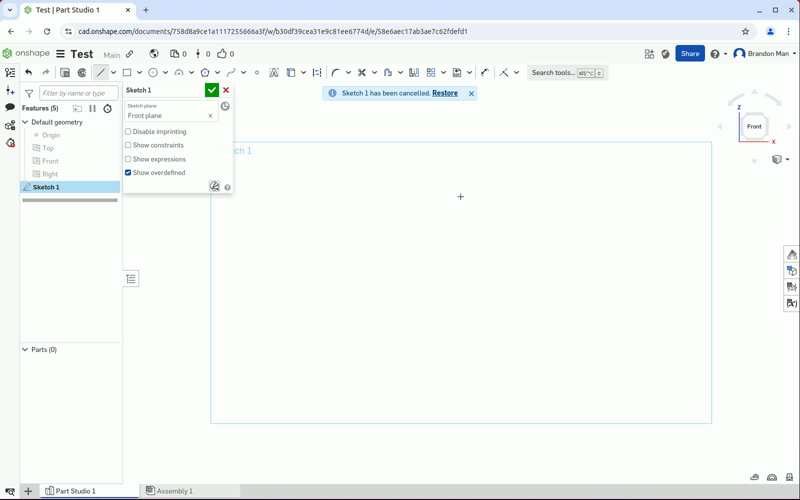
key_up(shift)
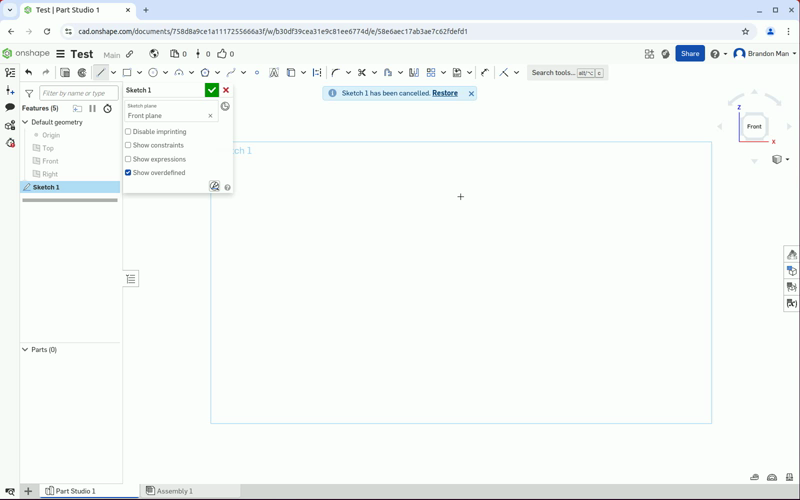
key_down(shift)
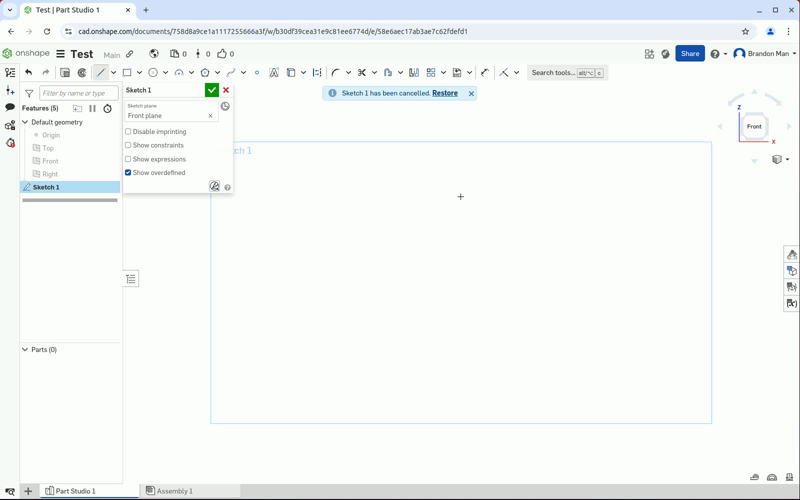
mouse_move(543, 196)
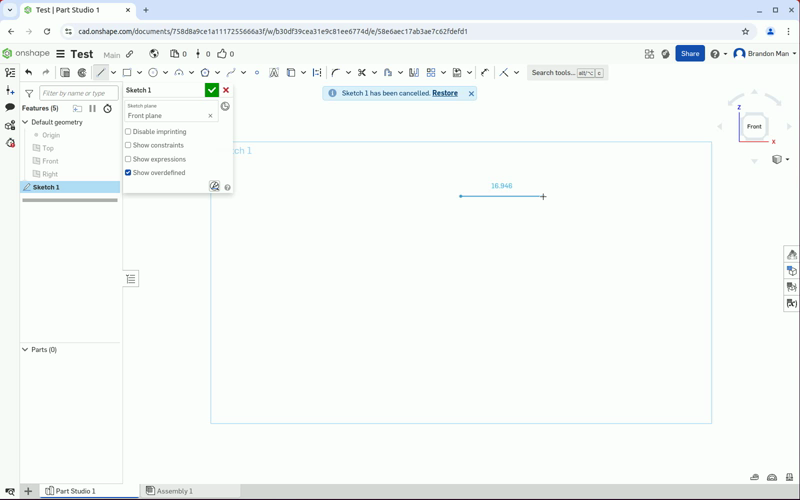
click(543, 196)
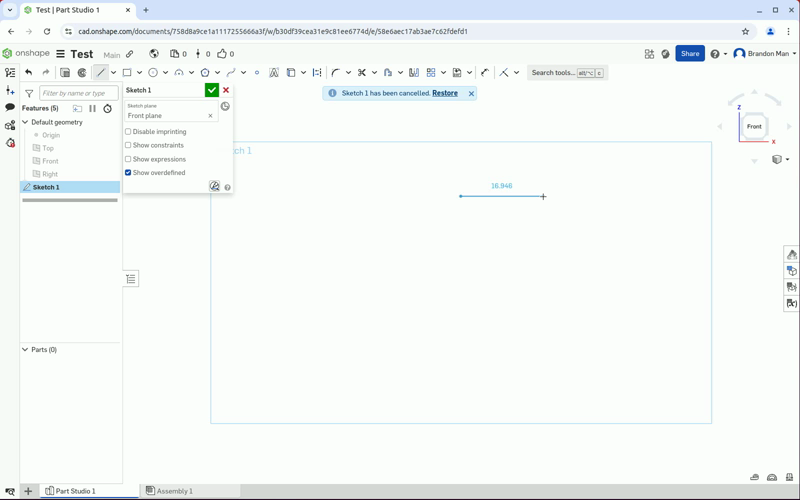
key_up(shift)
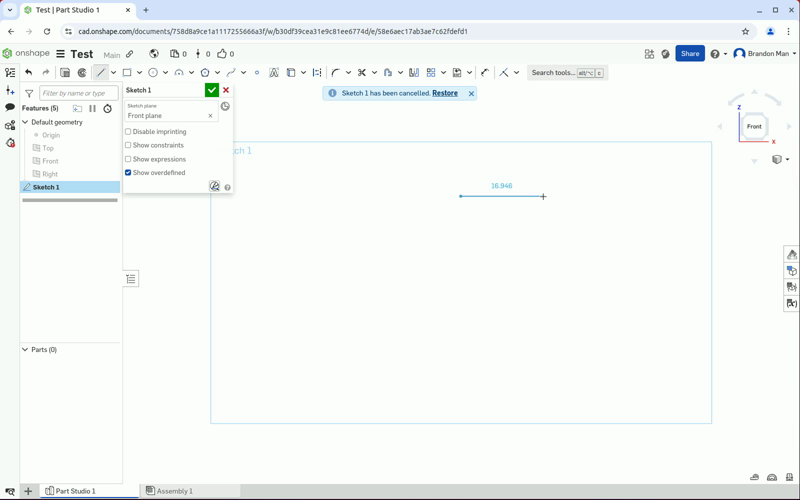
key_down(shift)
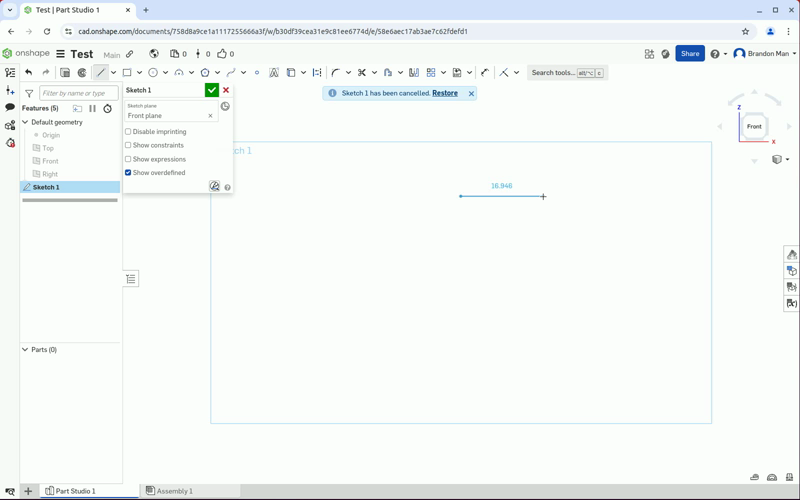
mouse_move(573, 196)
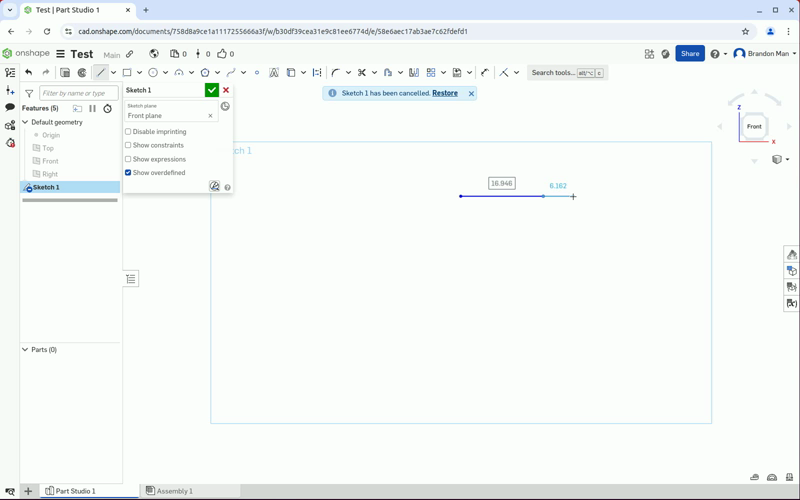
mouse_move(543, 187)
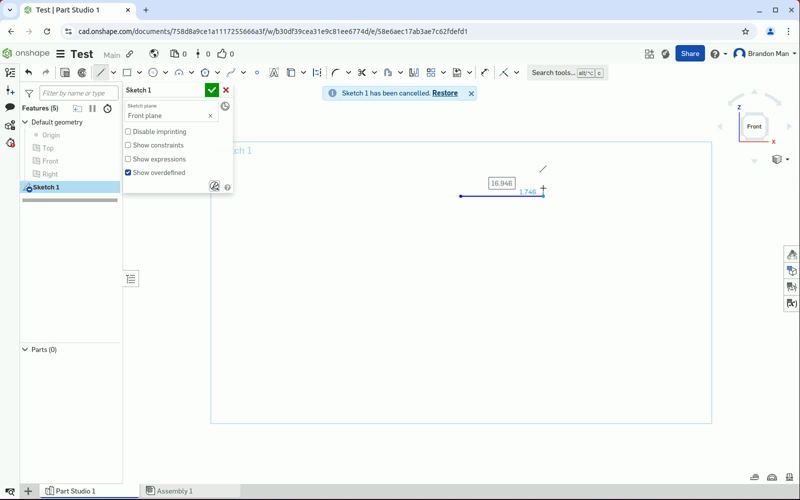
click(543, 187)
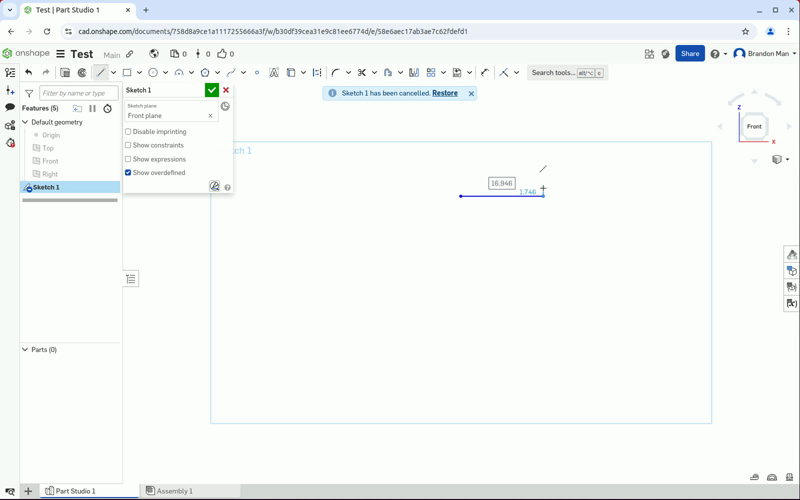
key_up(shift)
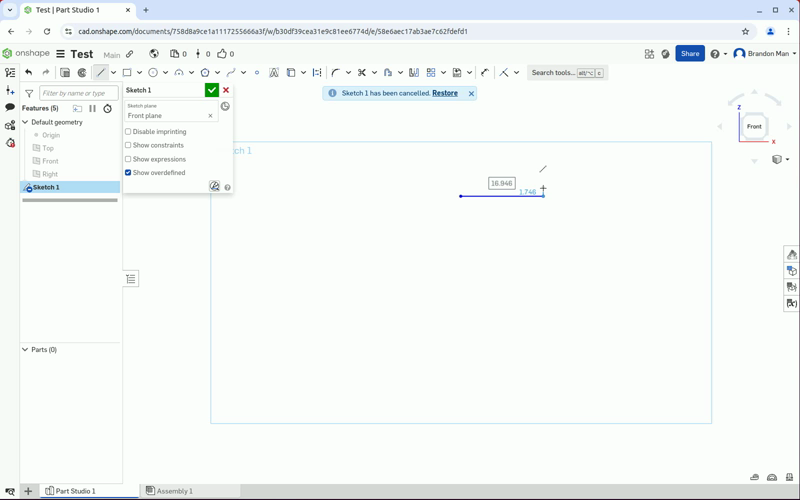
key_down(shift)
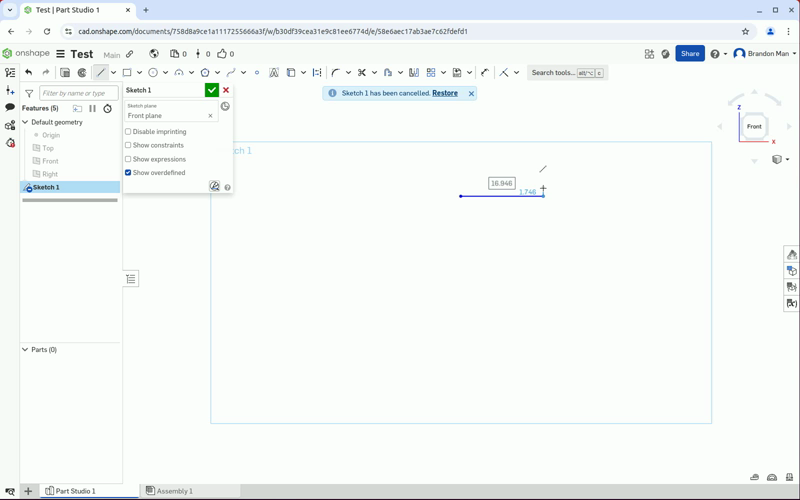
mouse_move(460, 187)
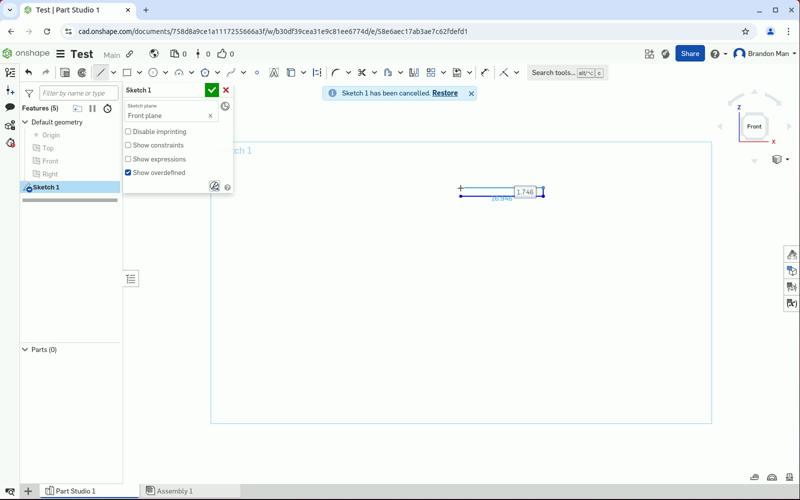
click(460, 187)
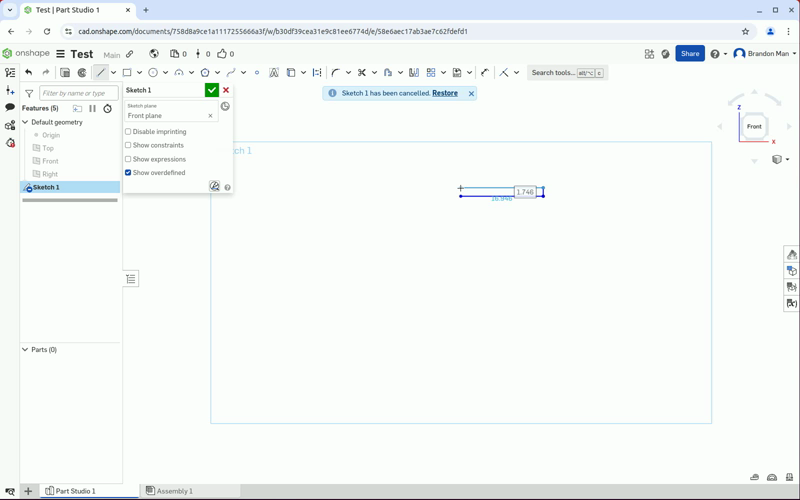
key_up(shift)
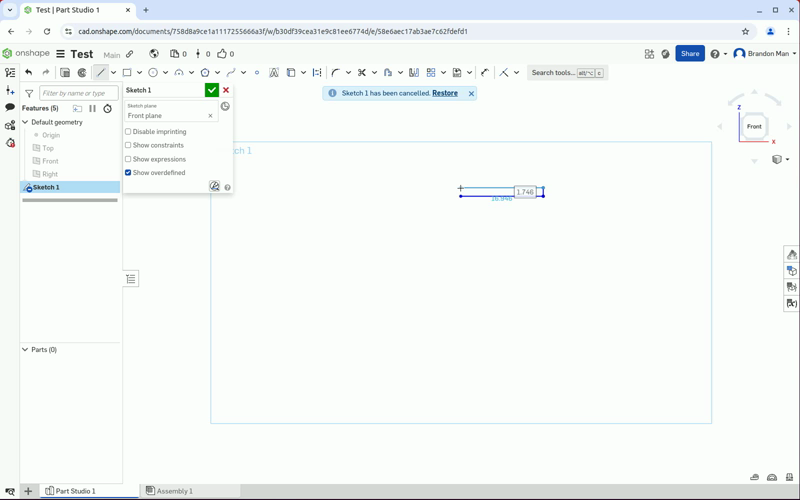
mouse_move(490, 187)
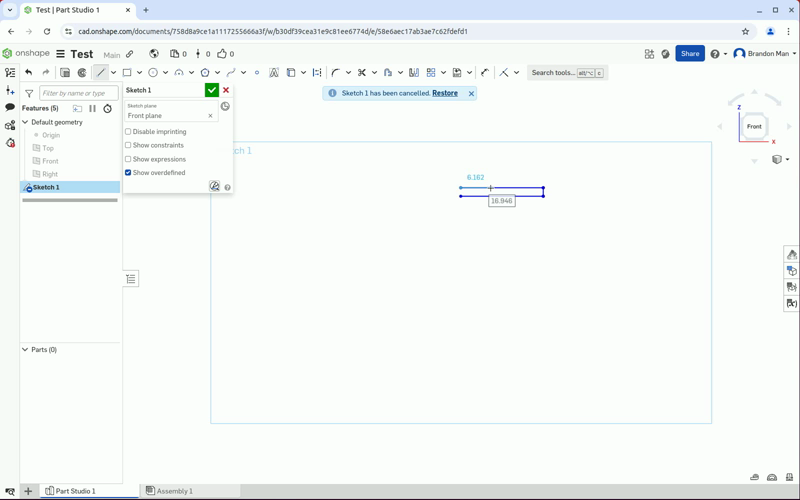
key_down(shift)
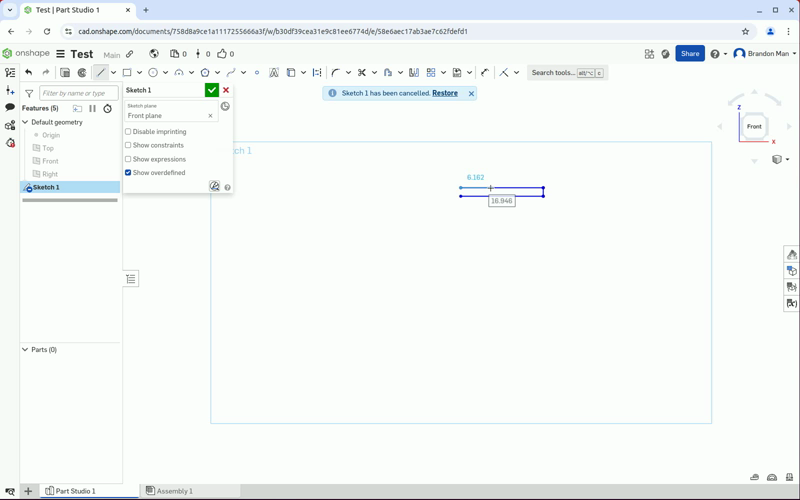
mouse_move(460, 196)
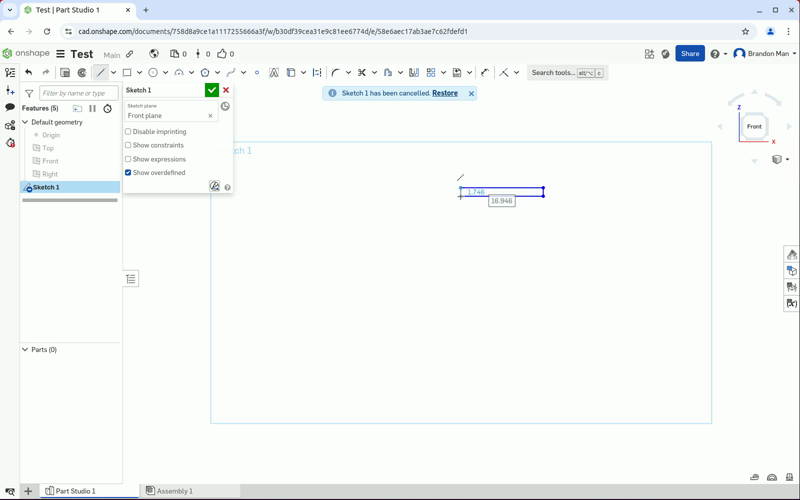
key_up(shift)
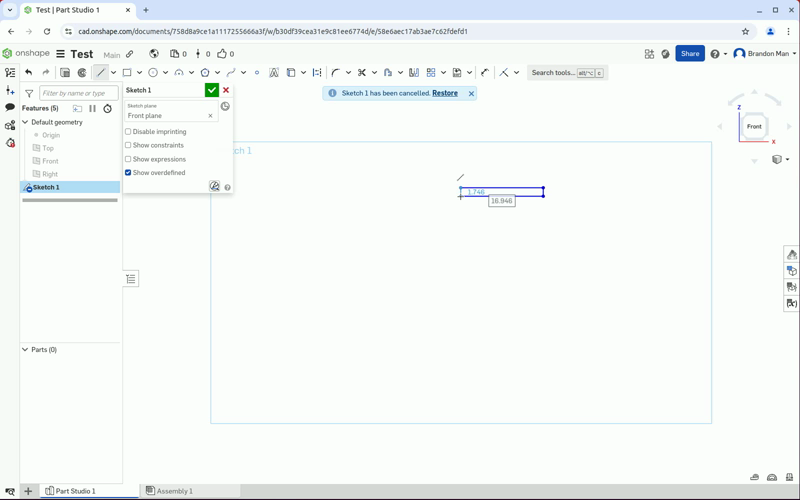
click(460, 196)
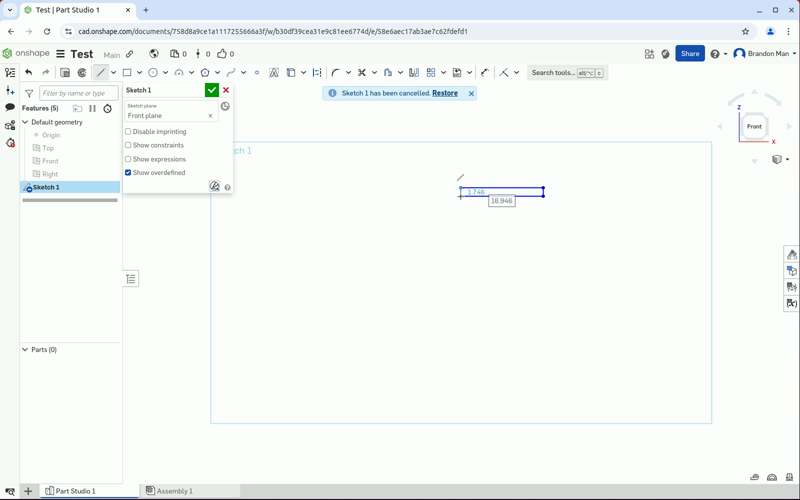
key(esc)
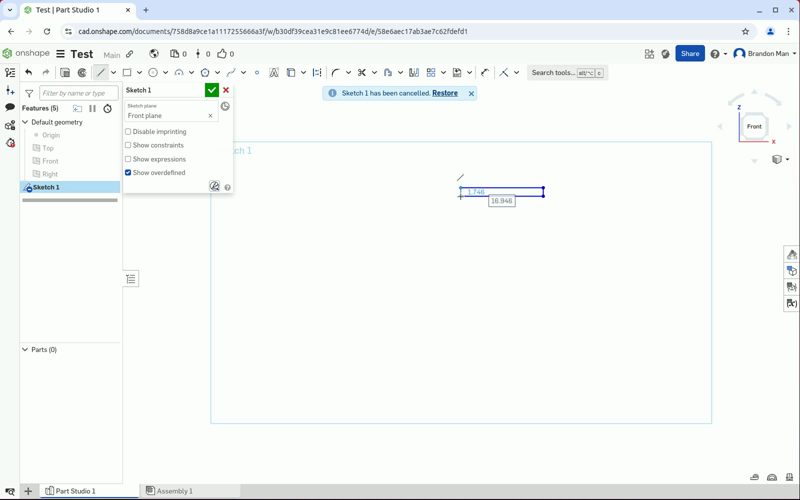
mouse_move(493, 193)
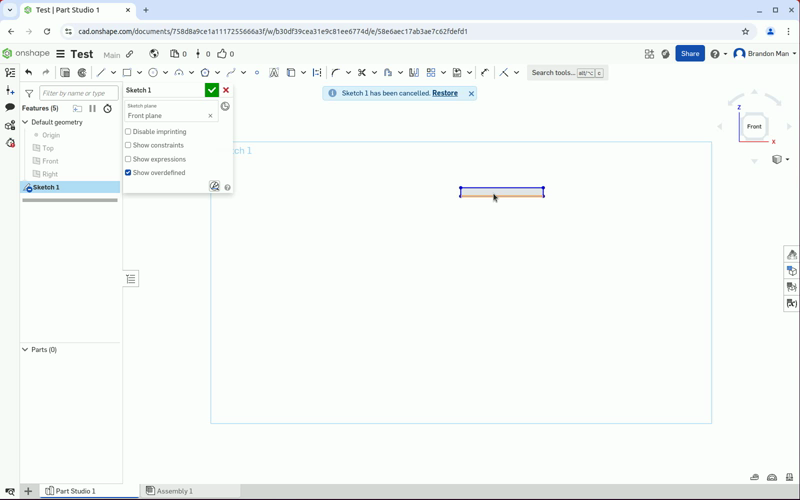
scroll(6)
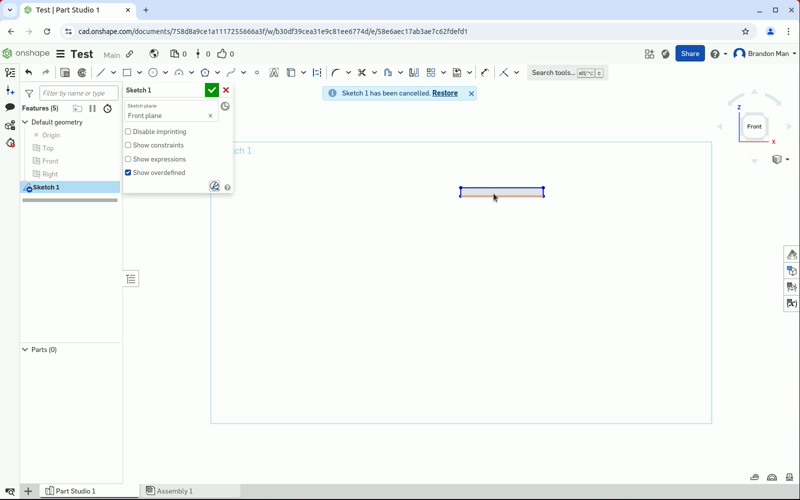
scroll(6)
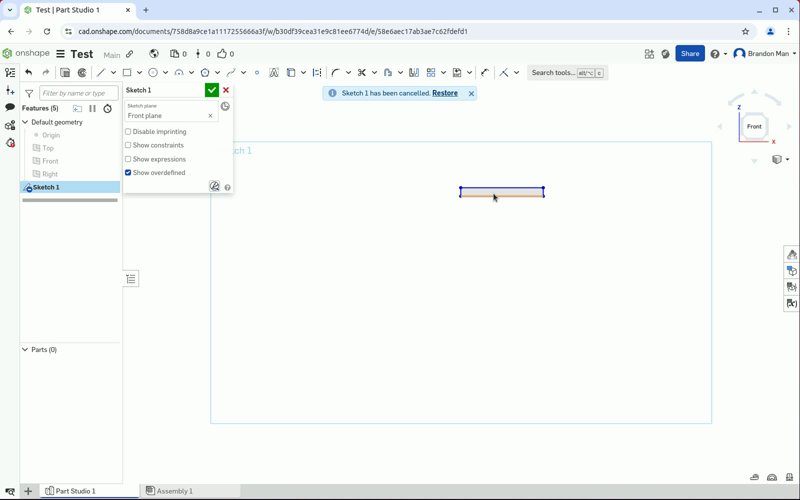
scroll(6)
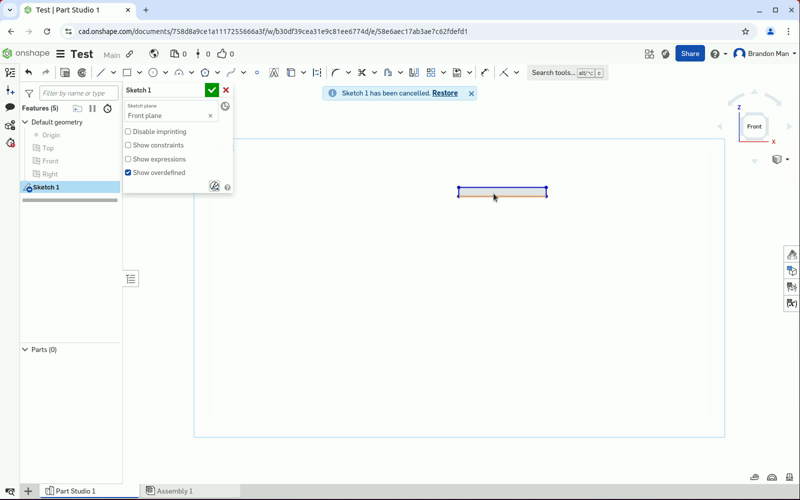
scroll(6)
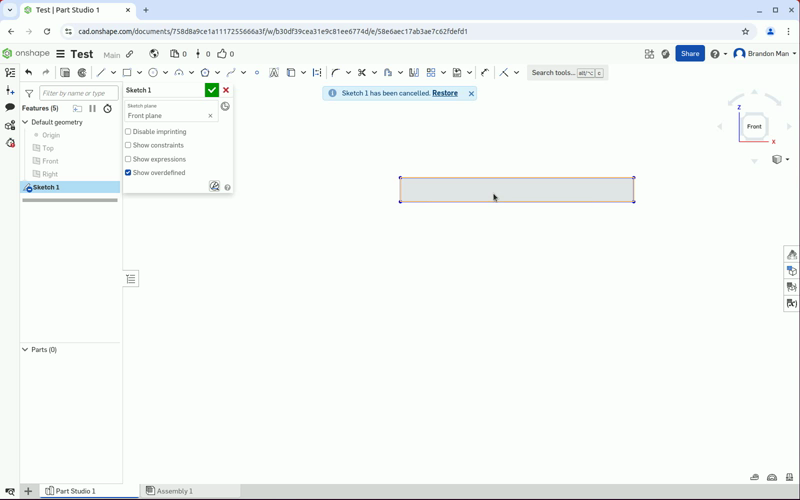
scroll(6)
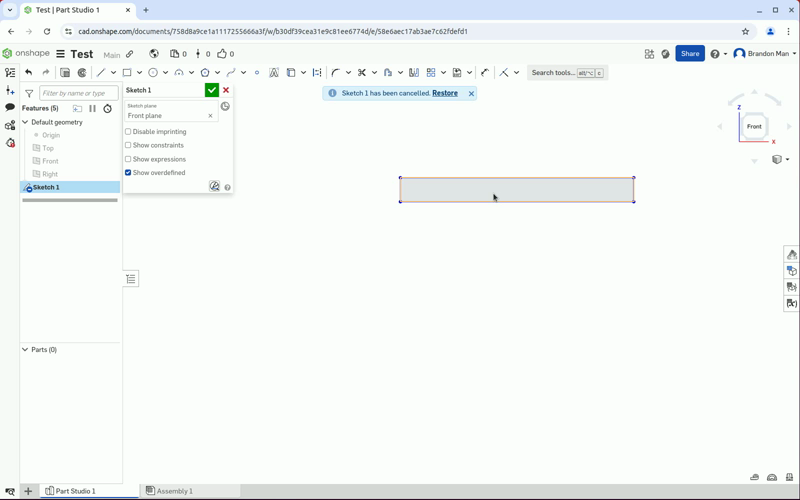
scroll(6)
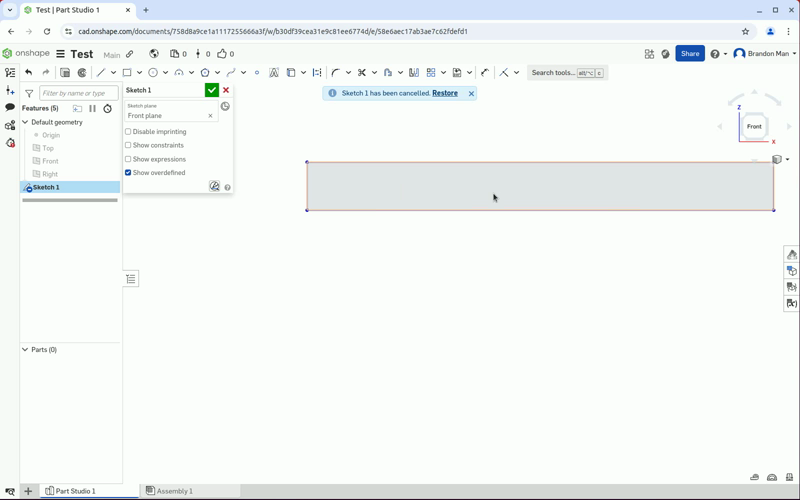
scroll(6)
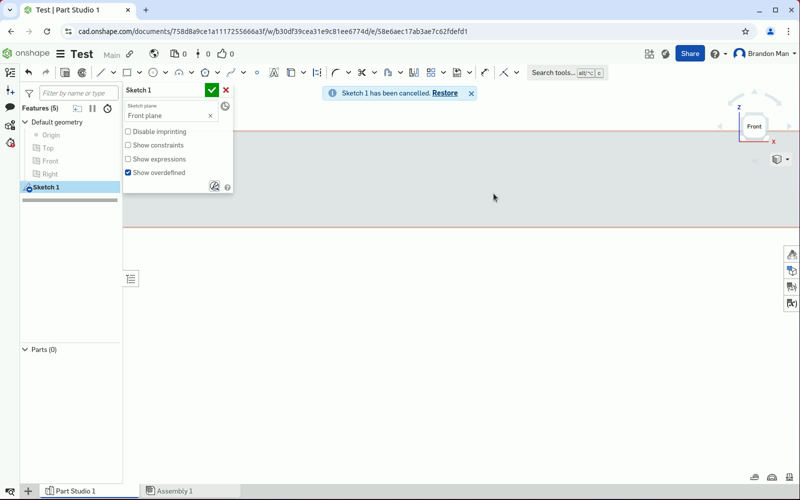
click(493, 193)
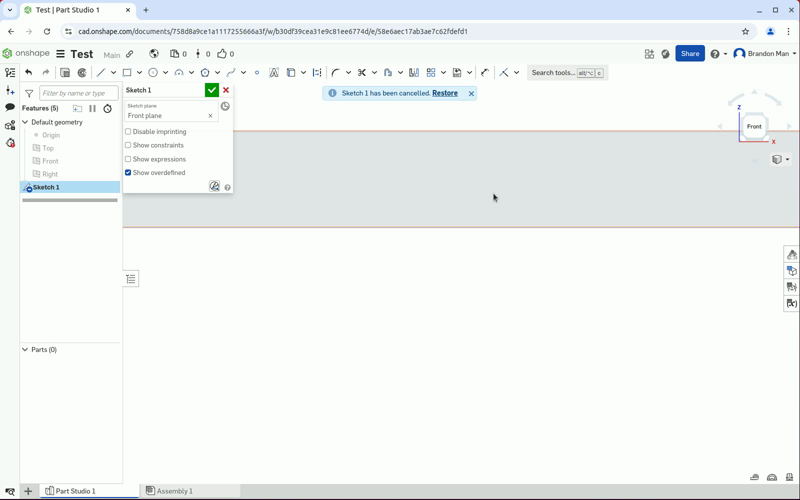
scroll(-6)
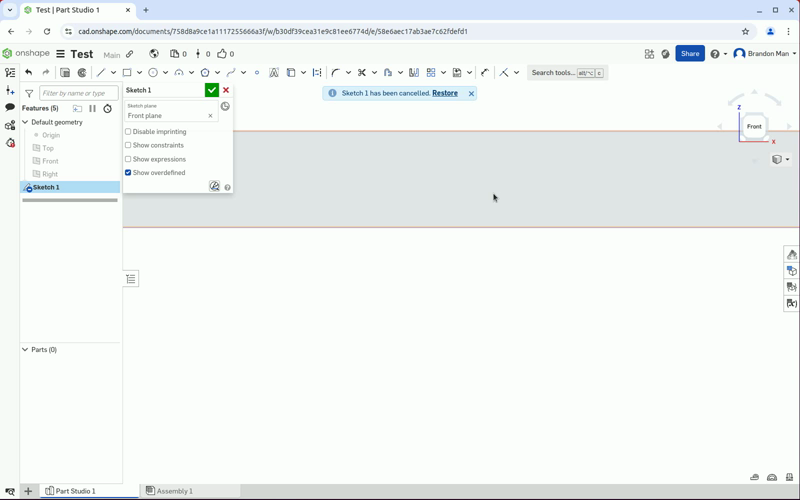
scroll(-6)
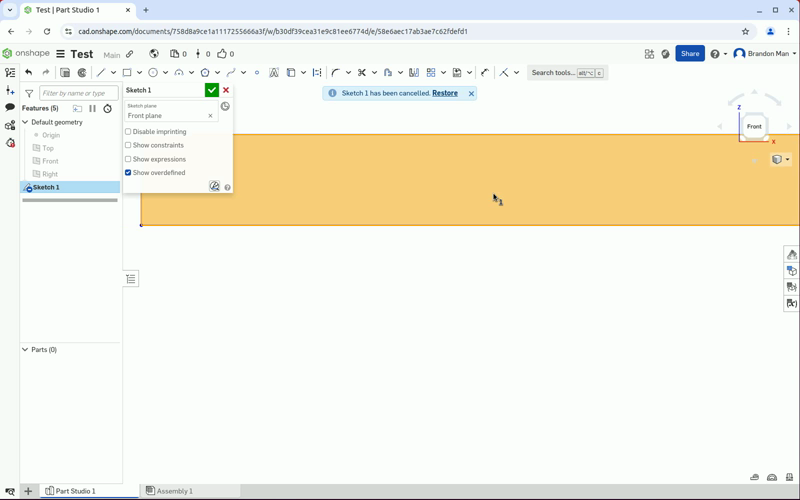
scroll(-6)
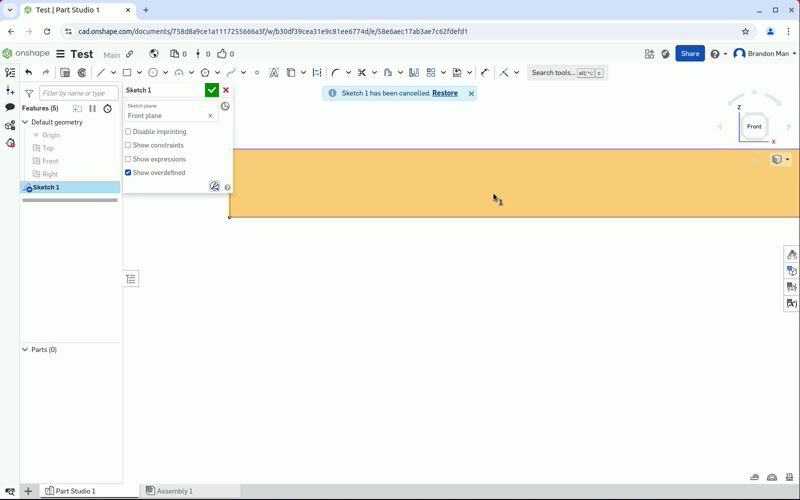
scroll(-6)
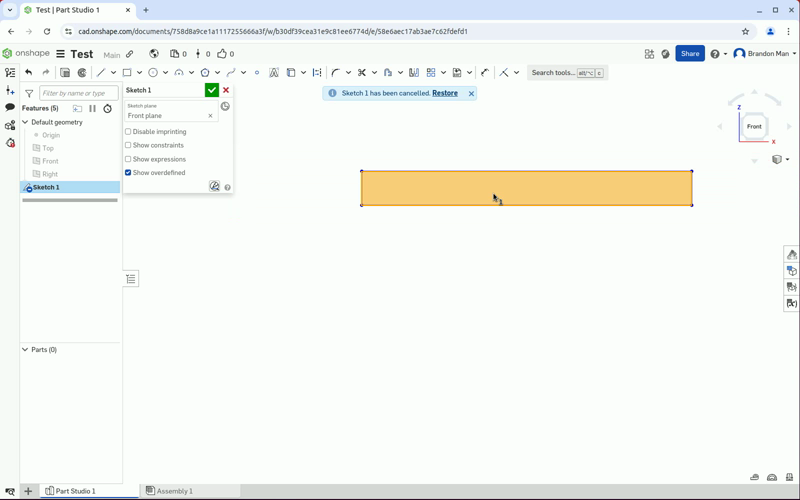
scroll(-6)
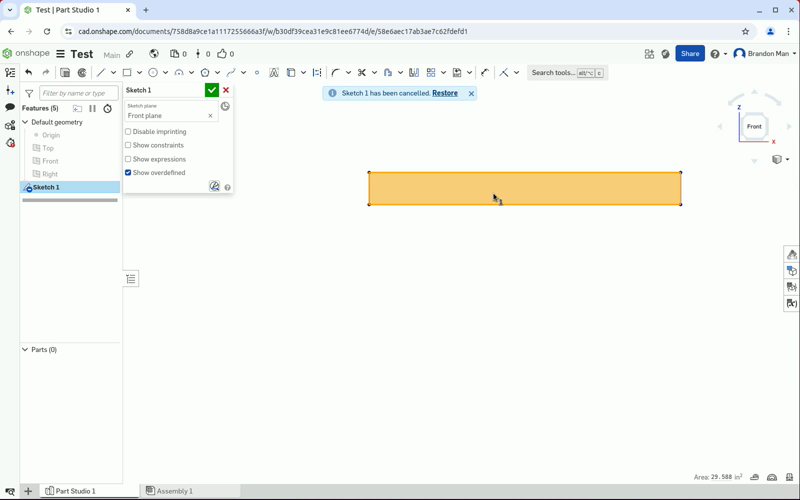
scroll(-6)
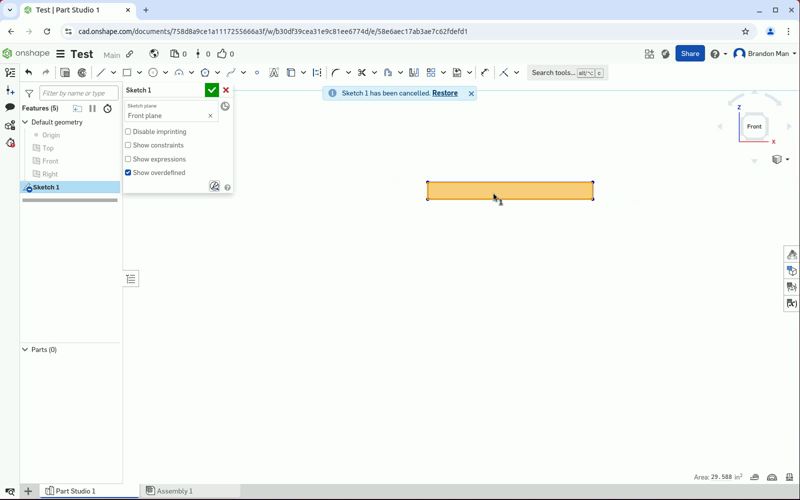
scroll(-6)
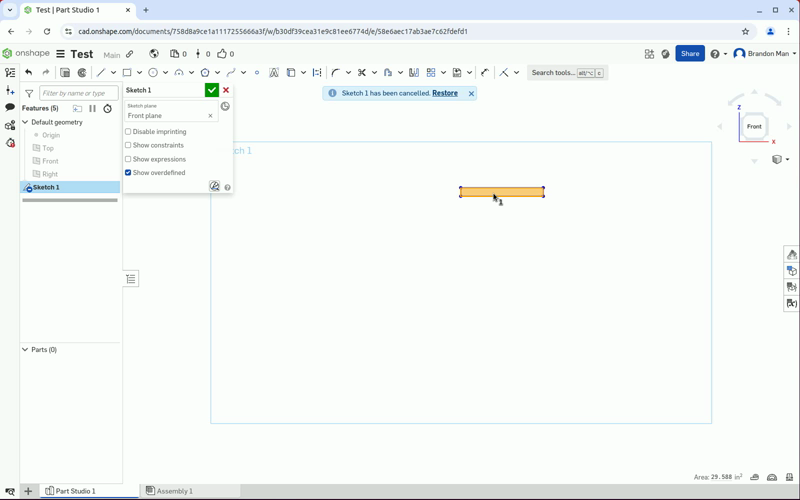
mouse_move(73, 352)
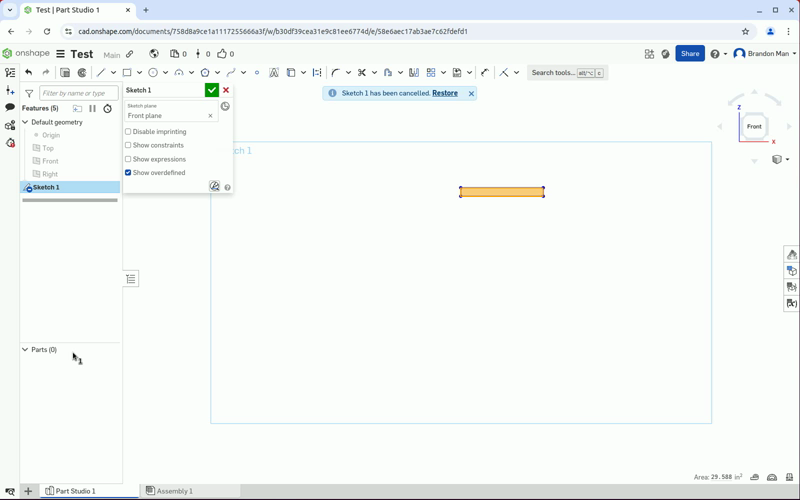
key(shift+y)
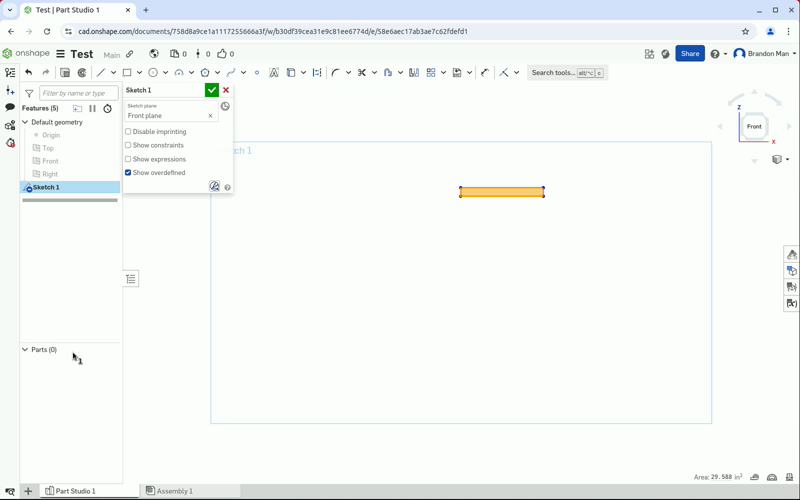
key(shift+e)
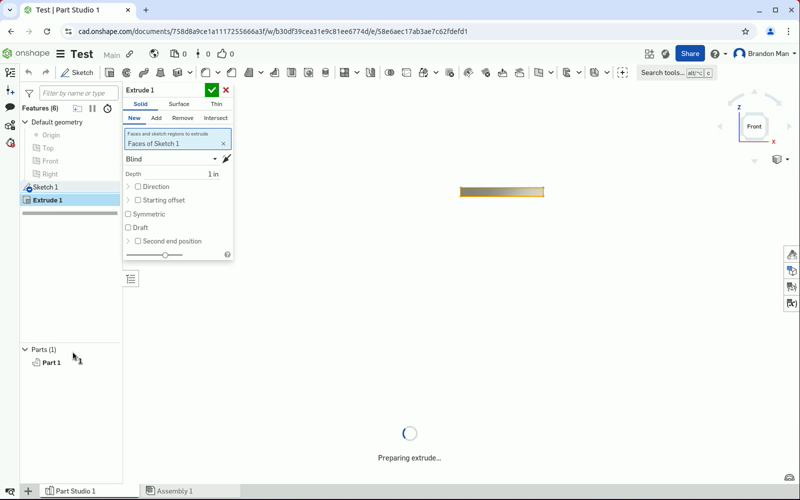
mouse_move(143, 106)
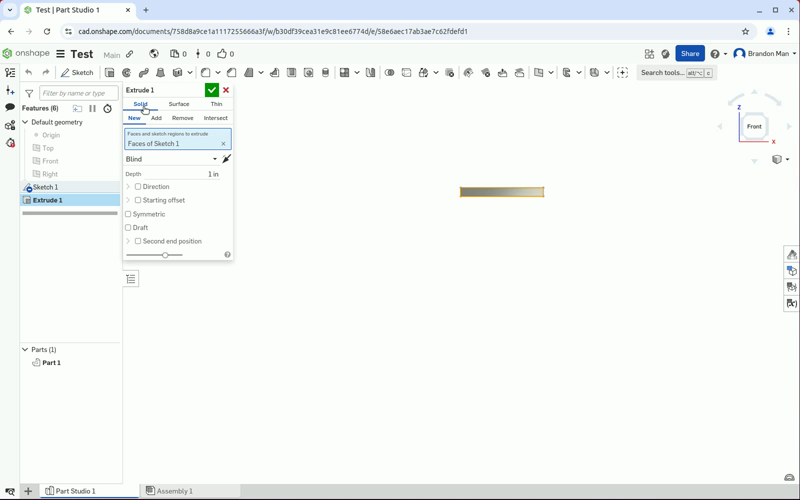
click(143, 106)
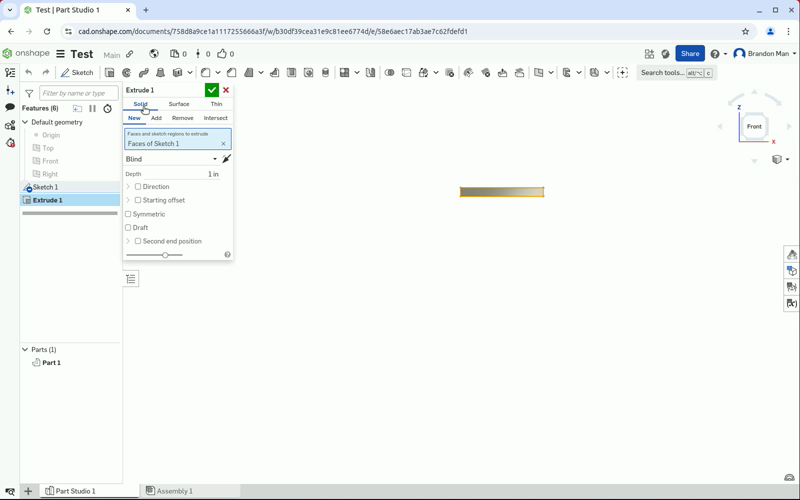
mouse_move(137, 120)
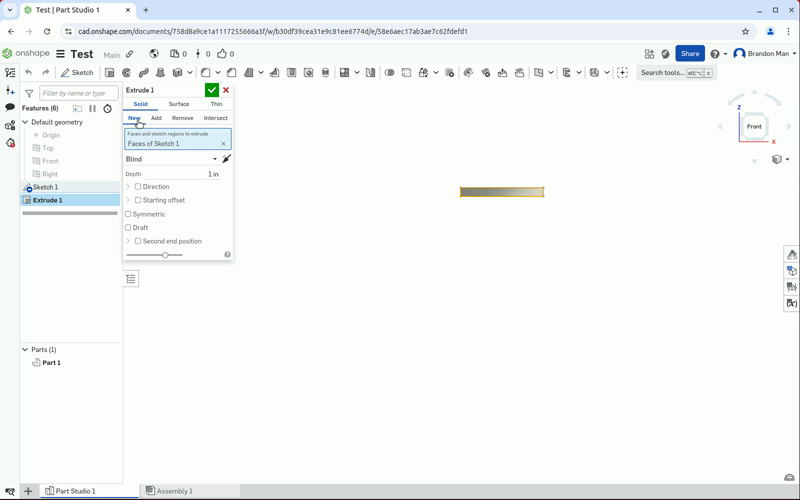
click(137, 120)
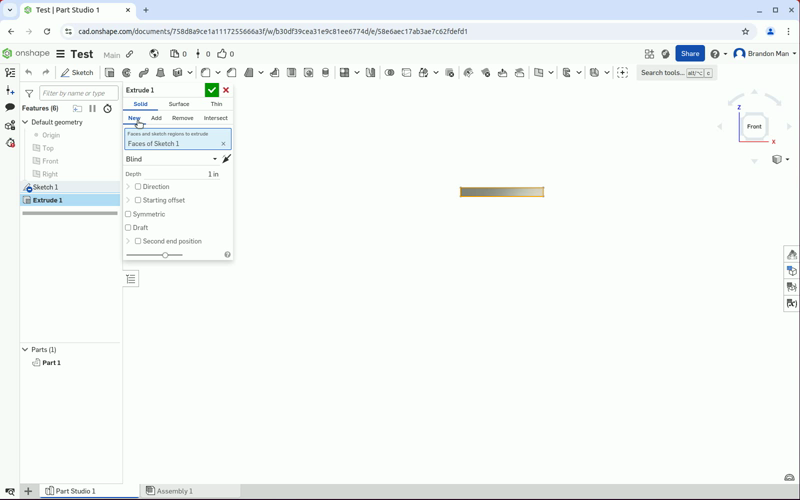
key(tab, 4)
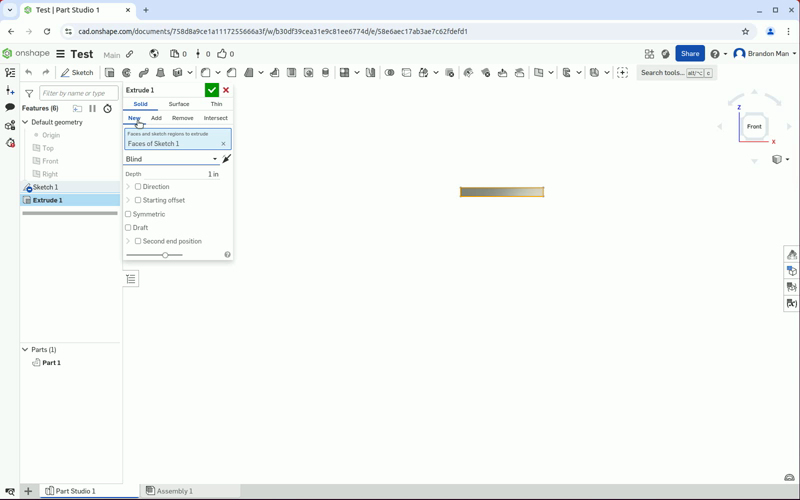
text(2.889)
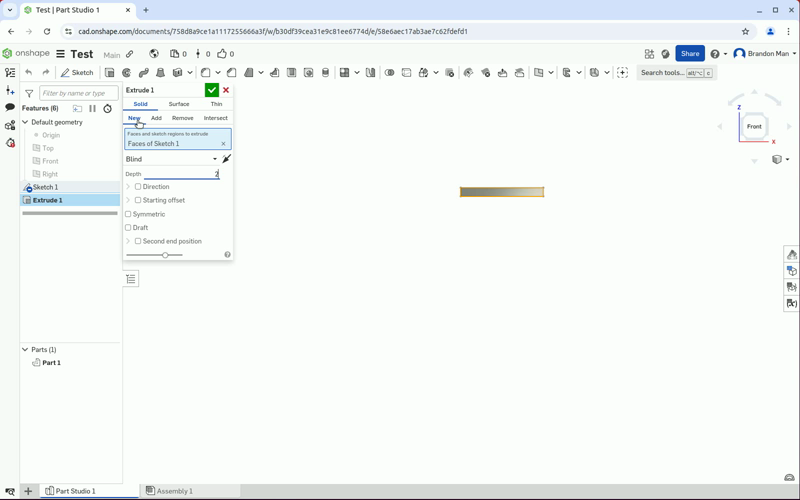
key(enter)
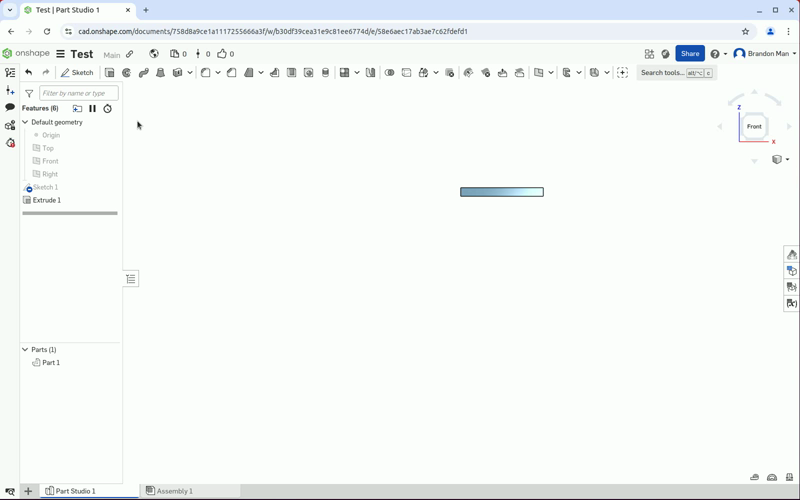
key(shift+h)
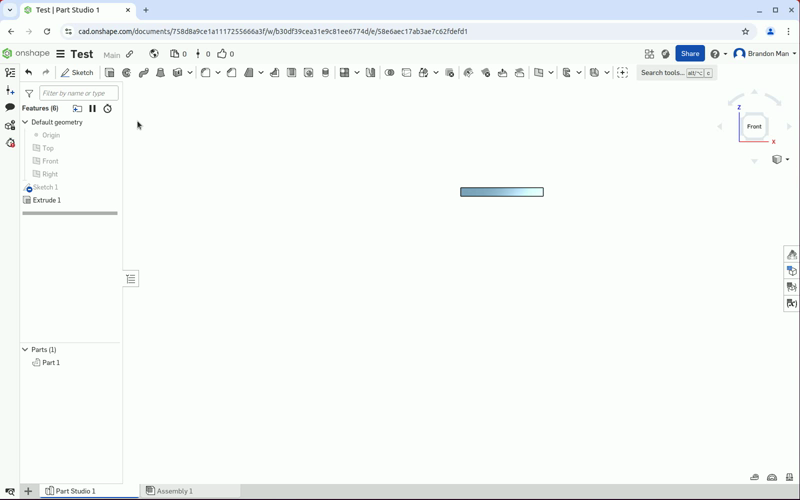
key(shift+h)
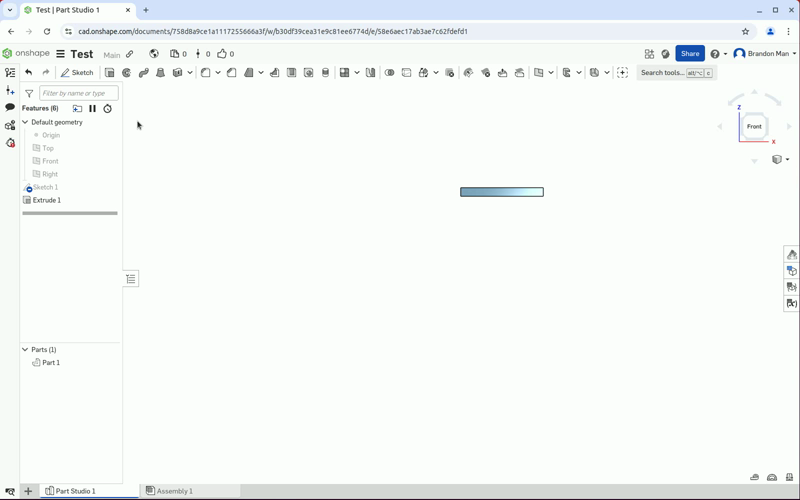
mouse_move(73, 189)
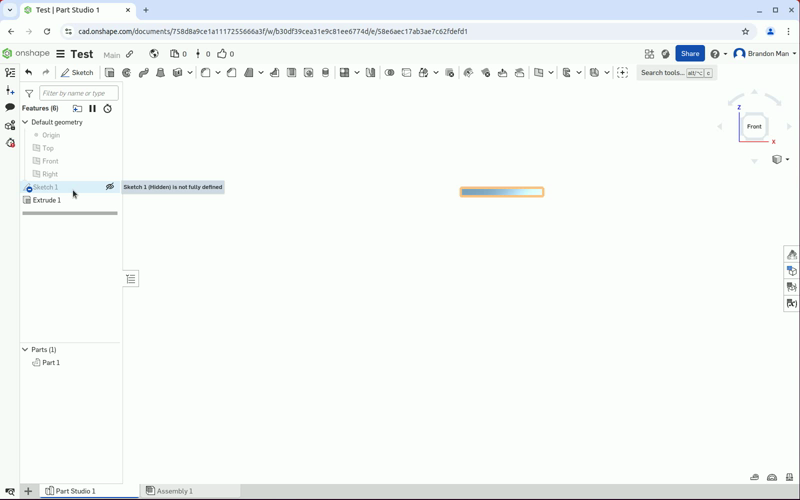
click(73, 189)
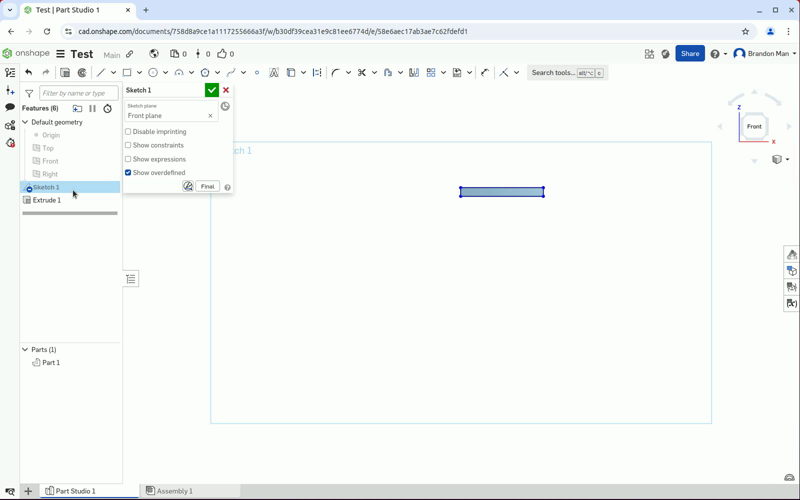
mouse_move(229, 92)
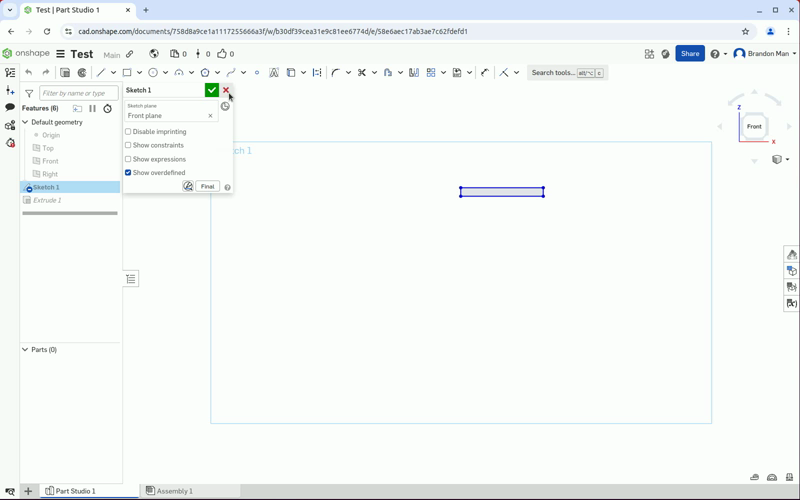
click(229, 92)
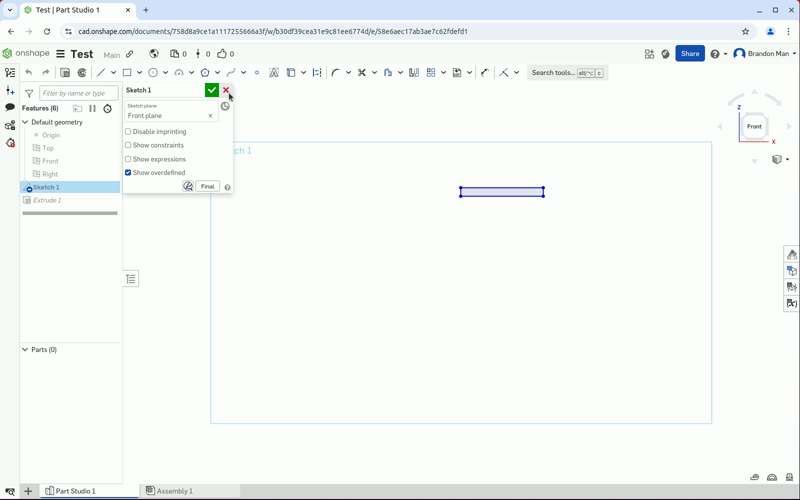
key(shift+s)
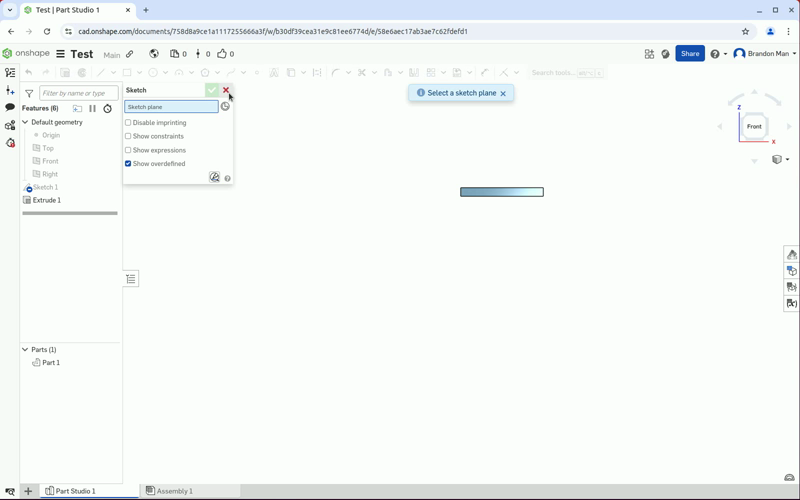
mouse_move(73, 163)
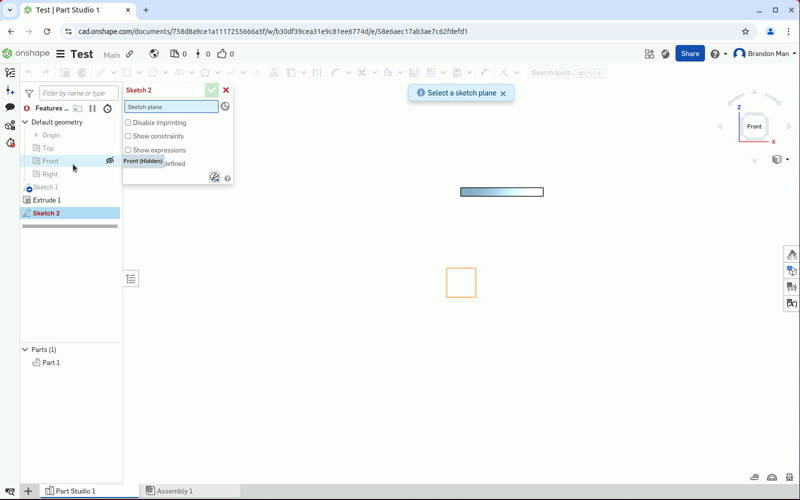
click(73, 163)
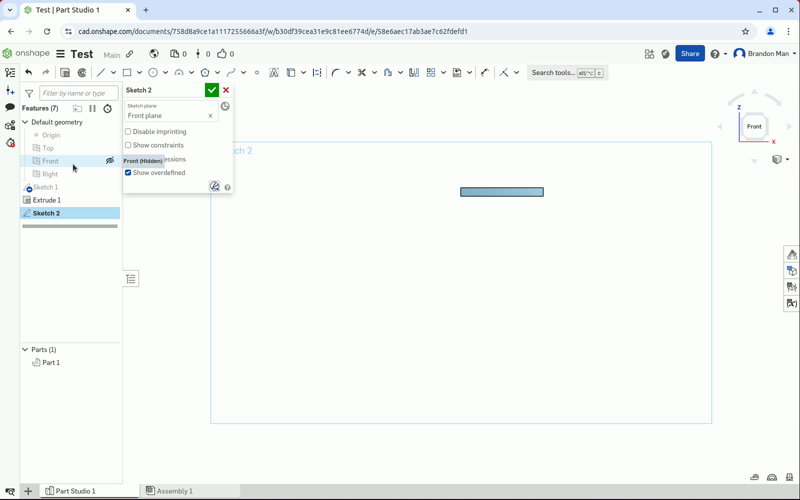
mouse_move(73, 352)
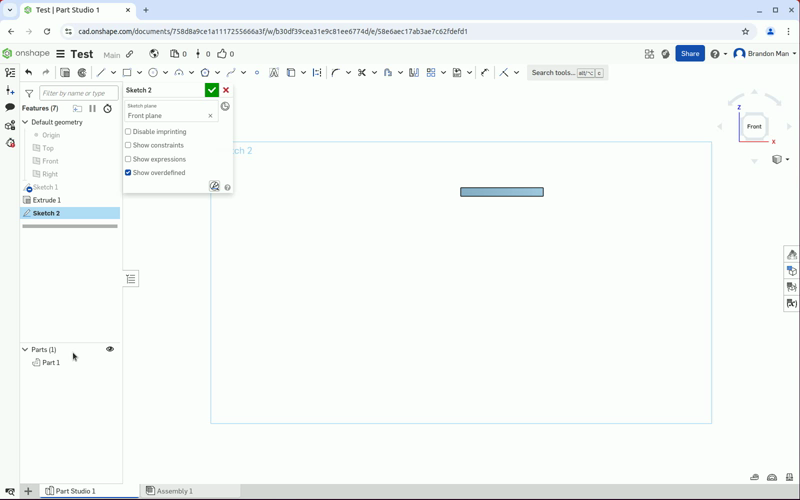
key(y)
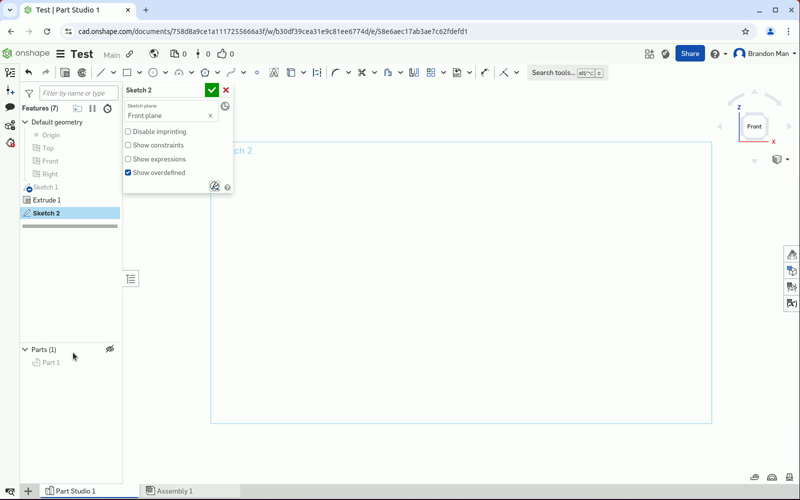
key(l)
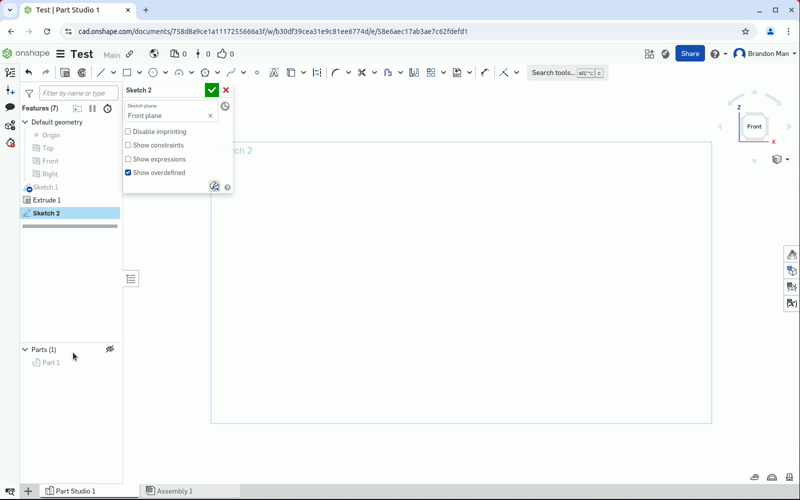
key_down(shift)
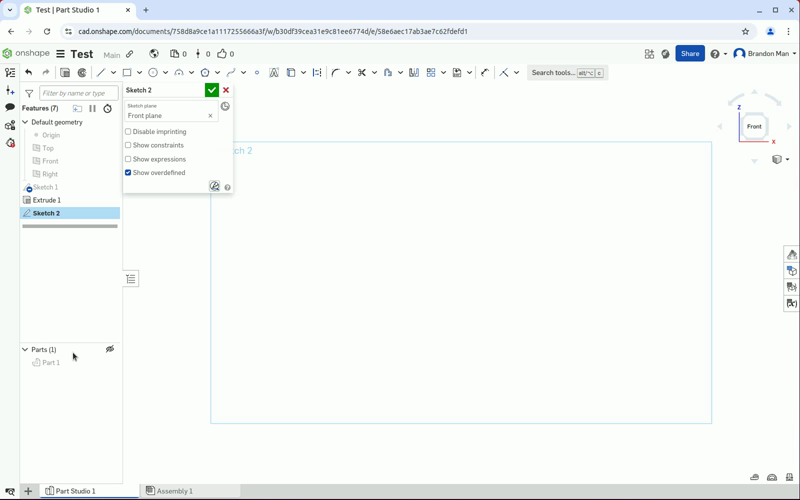
mouse_move(460, 395)
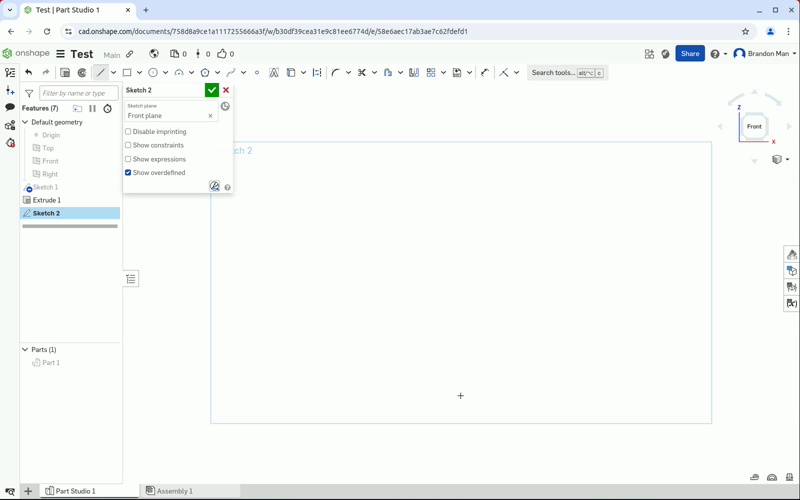
click(460, 395)
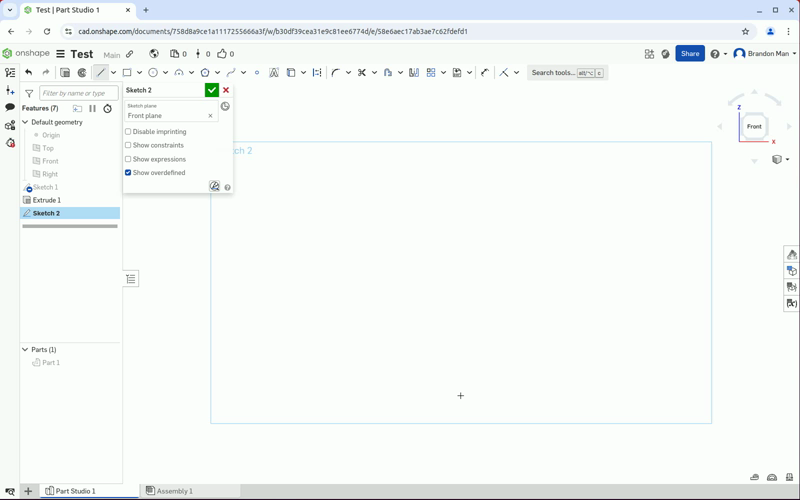
key_up(shift)
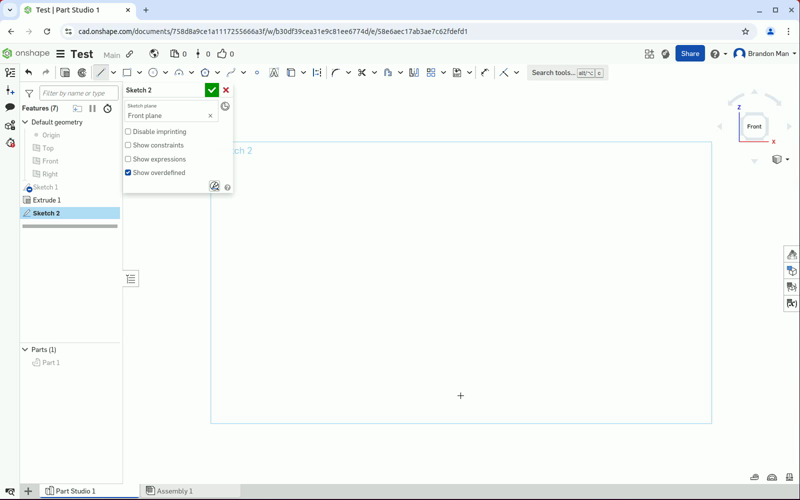
key_down(shift)
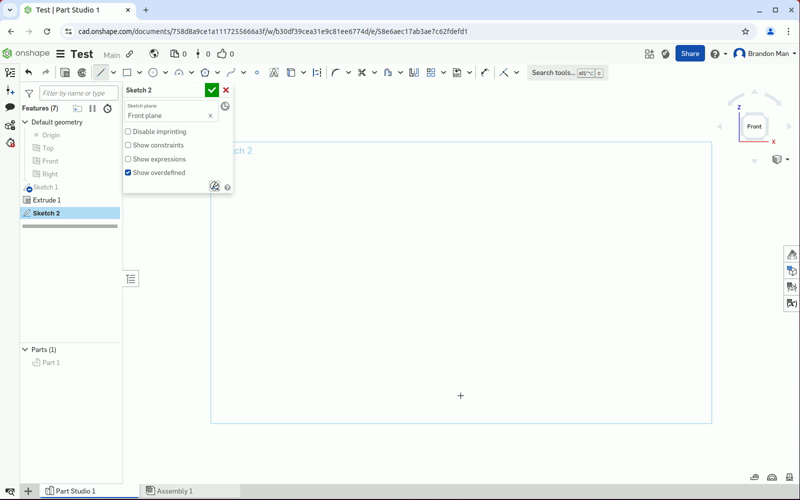
mouse_move(543, 395)
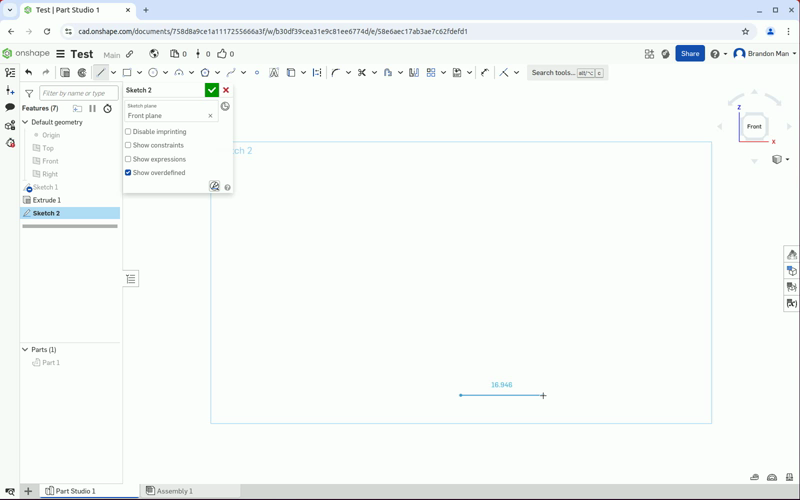
click(543, 395)
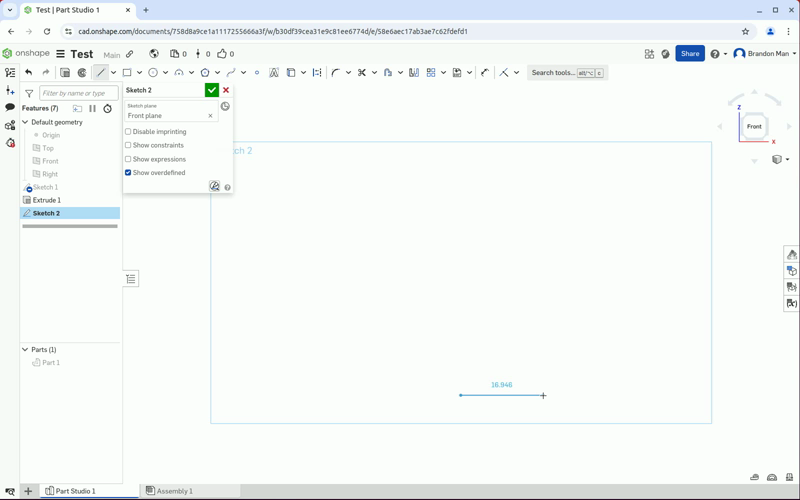
key_up(shift)
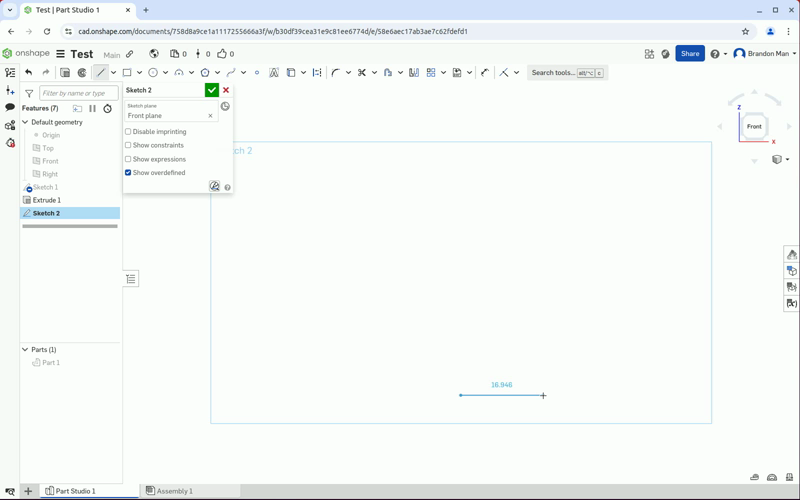
key_down(shift)
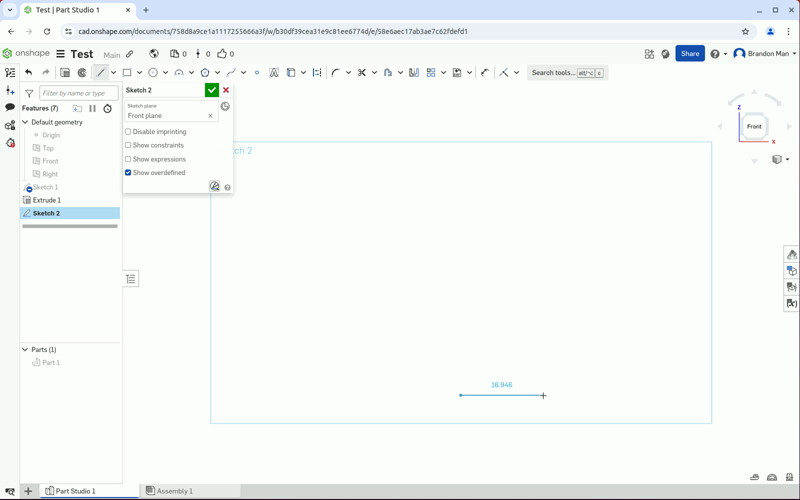
mouse_move(573, 395)
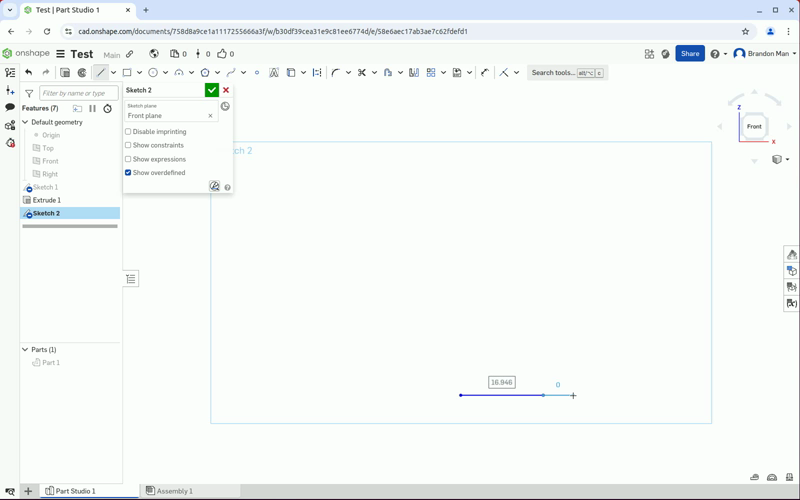
mouse_move(543, 386)
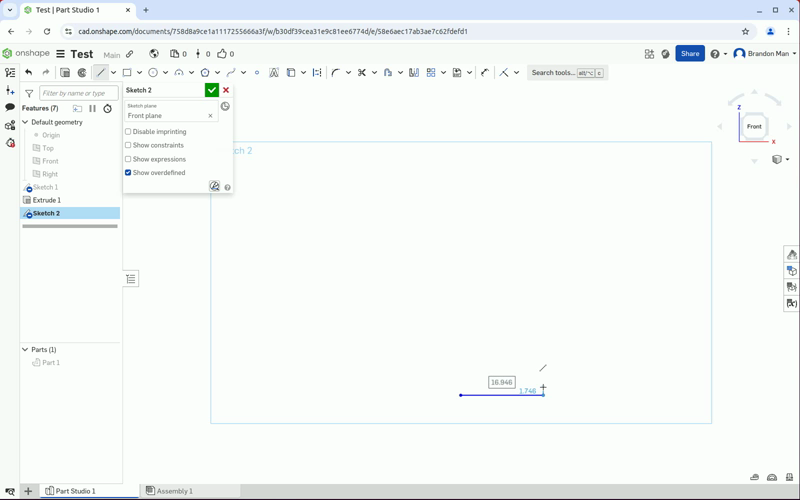
click(543, 386)
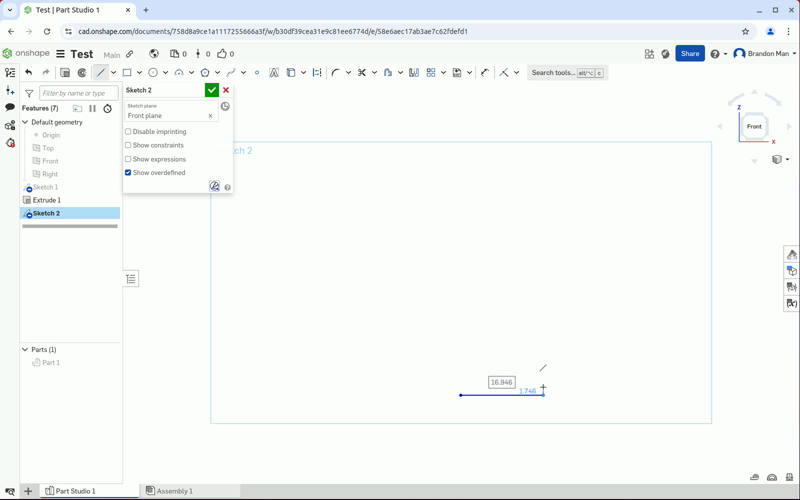
key_up(shift)
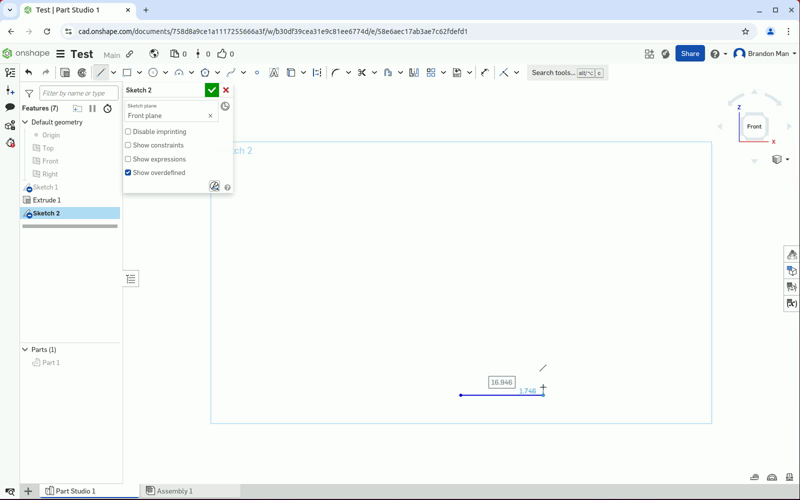
key_down(shift)
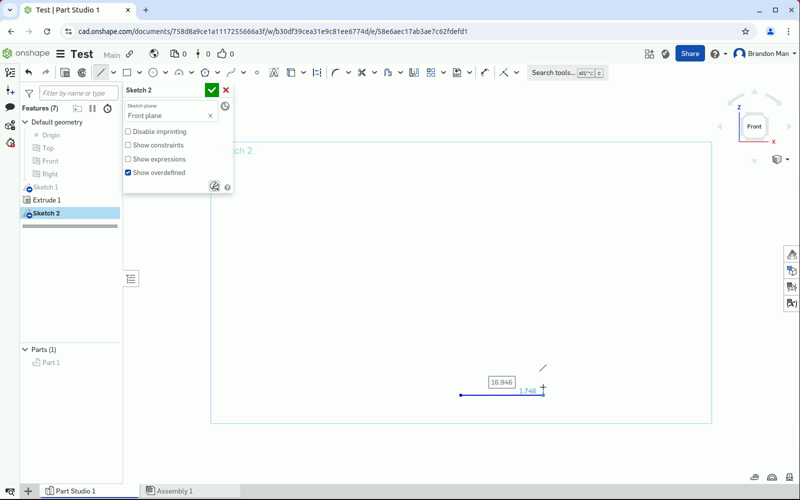
mouse_move(468, 386)
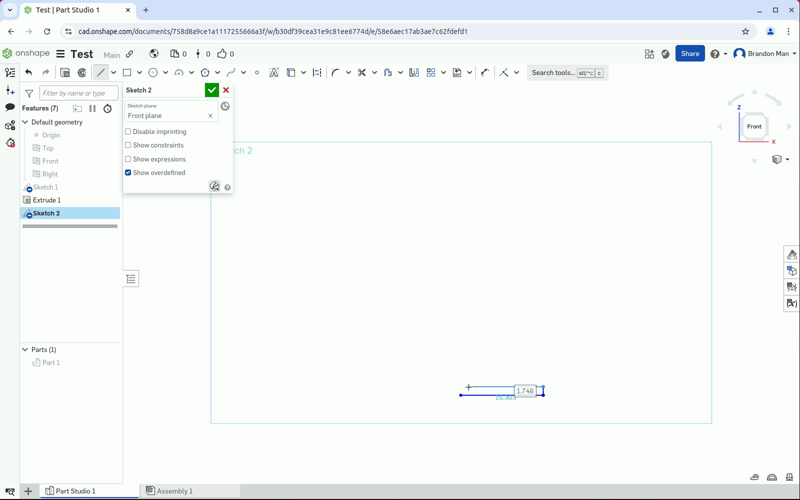
click(468, 386)
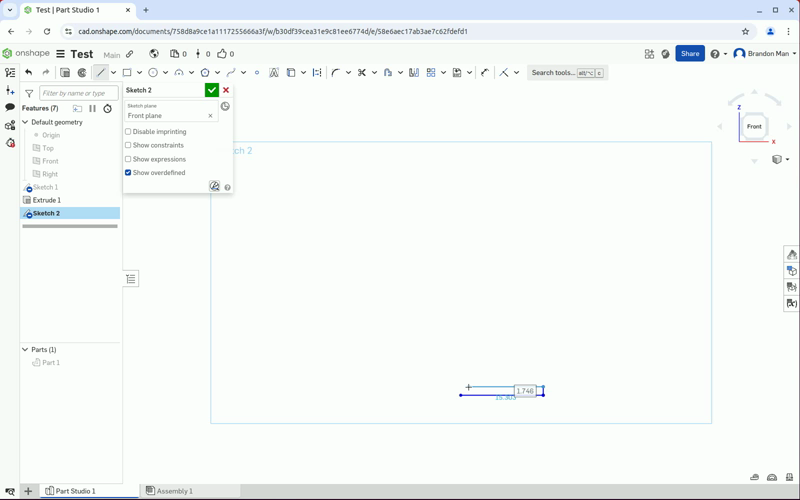
key_up(shift)
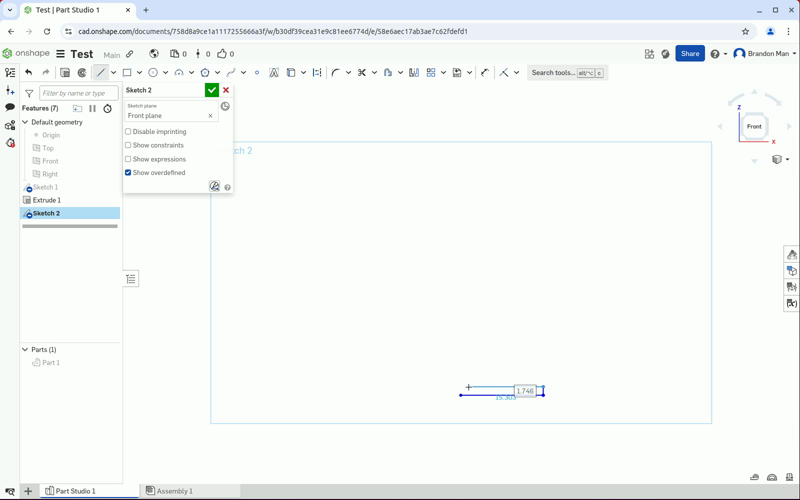
key_down(shift)
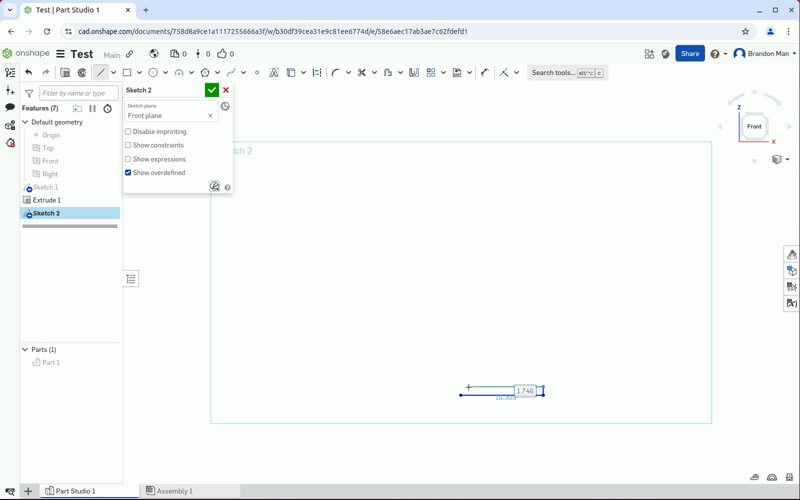
mouse_move(498, 386)
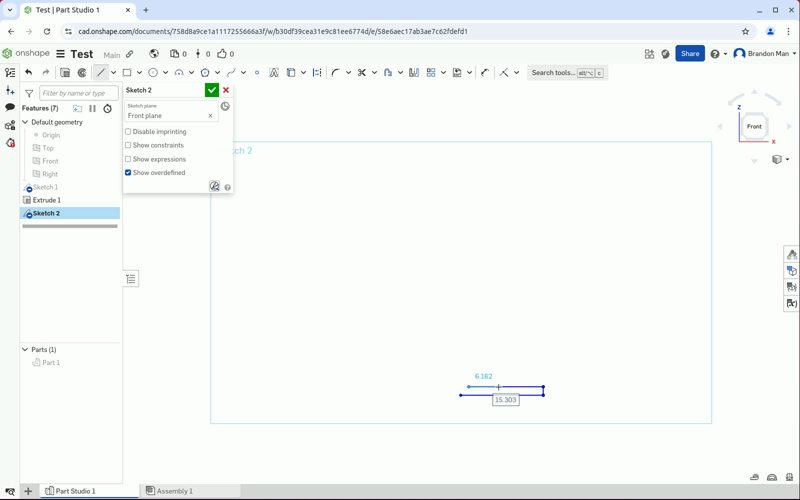
mouse_move(460, 386)
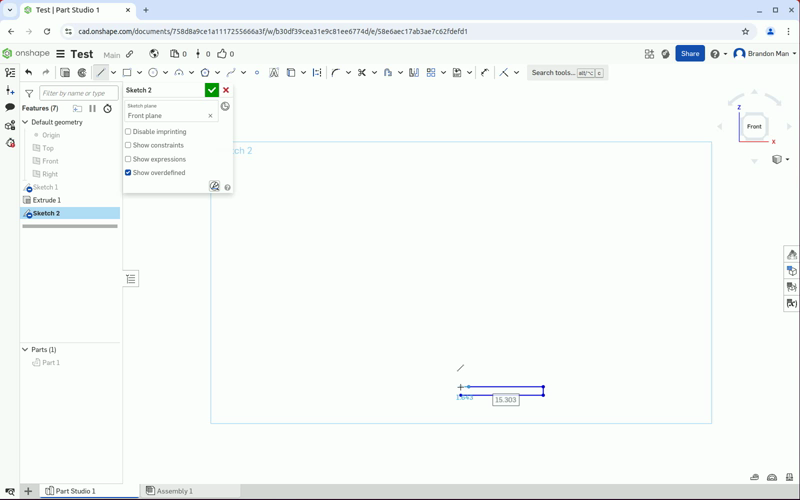
click(460, 386)
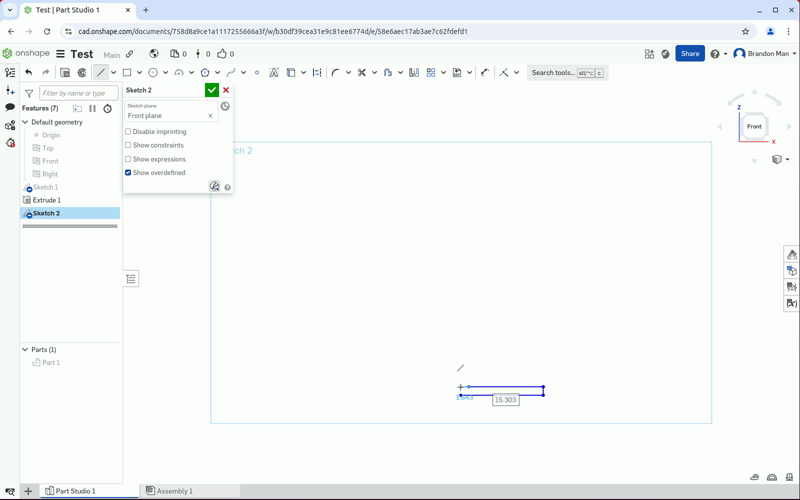
key_up(shift)
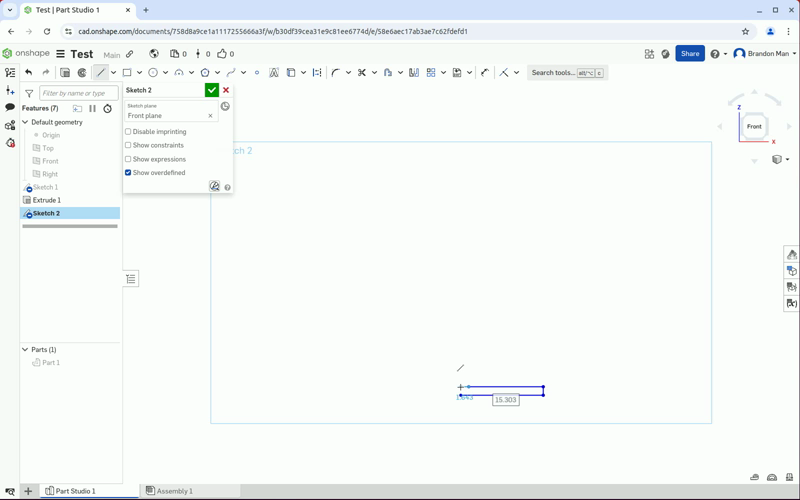
mouse_move(490, 386)
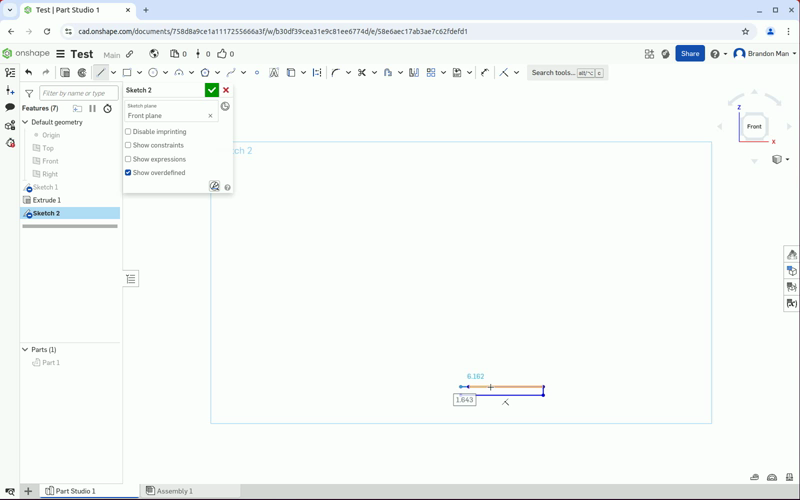
key_down(shift)
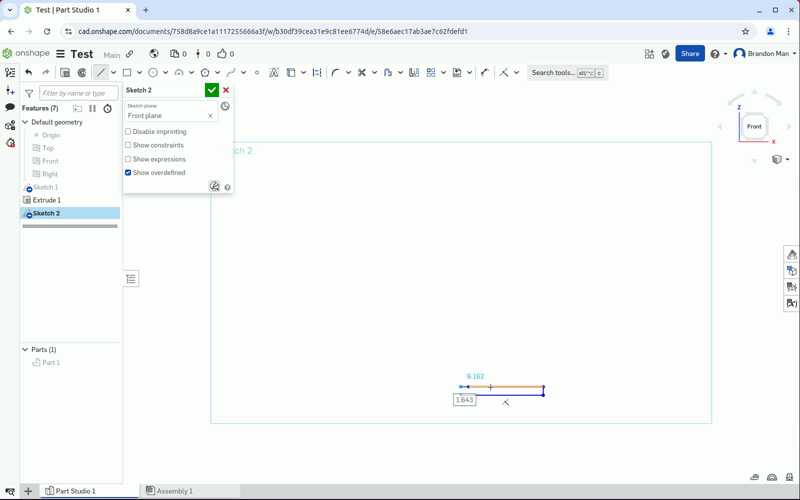
mouse_move(460, 395)
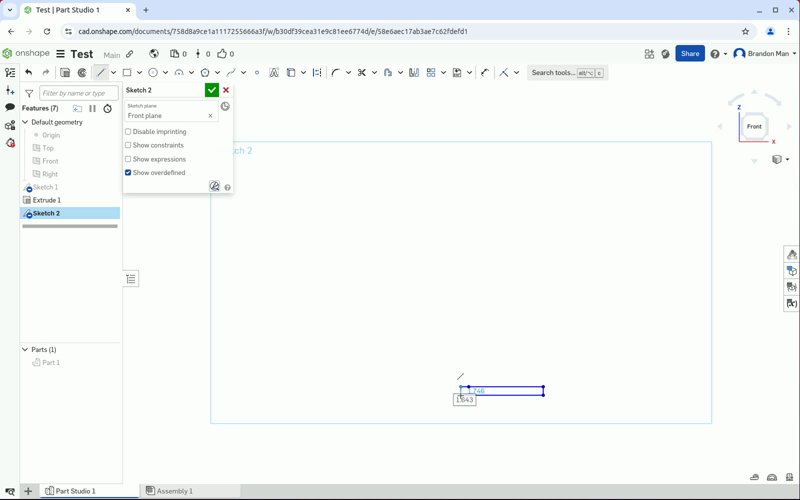
key_up(shift)
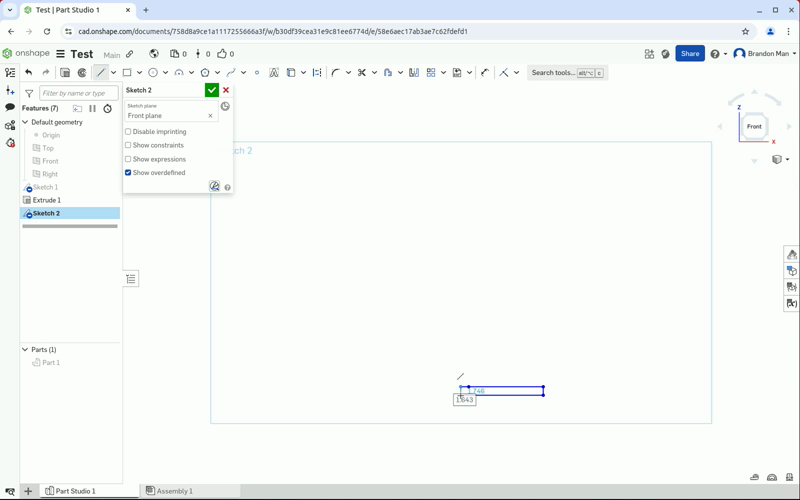
click(460, 395)
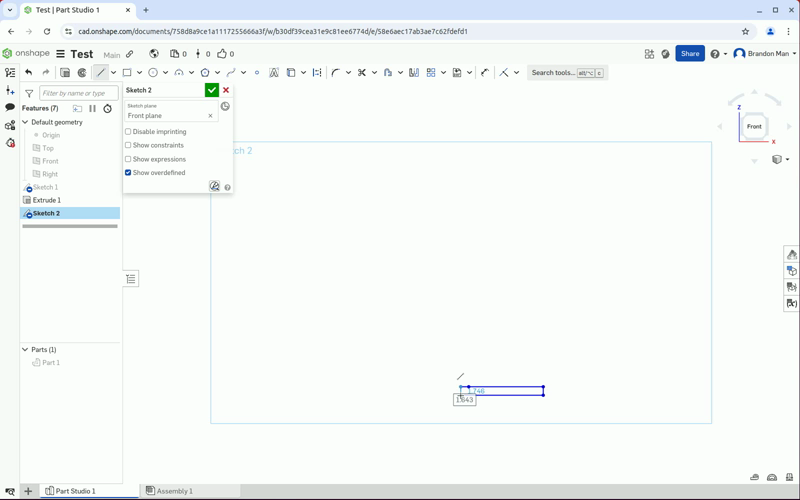
key(esc)
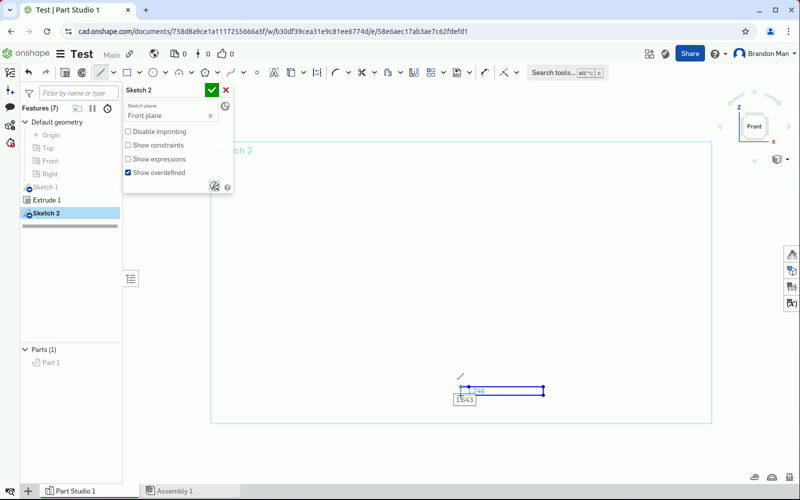
mouse_move(531, 387)
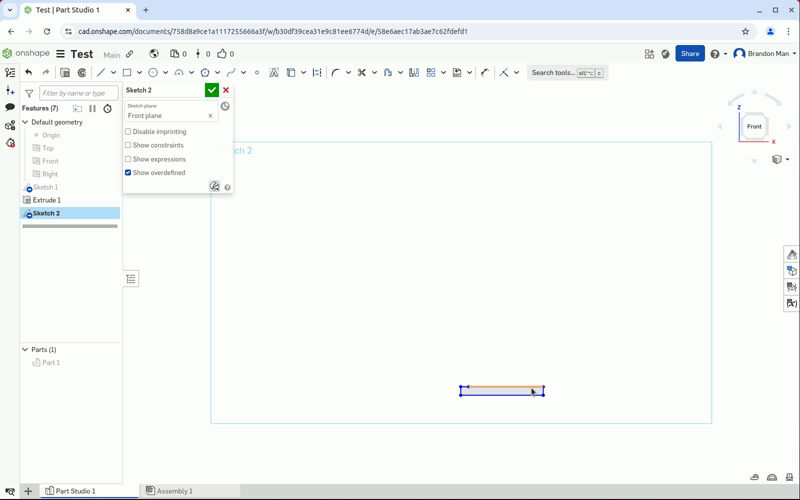
scroll(6)
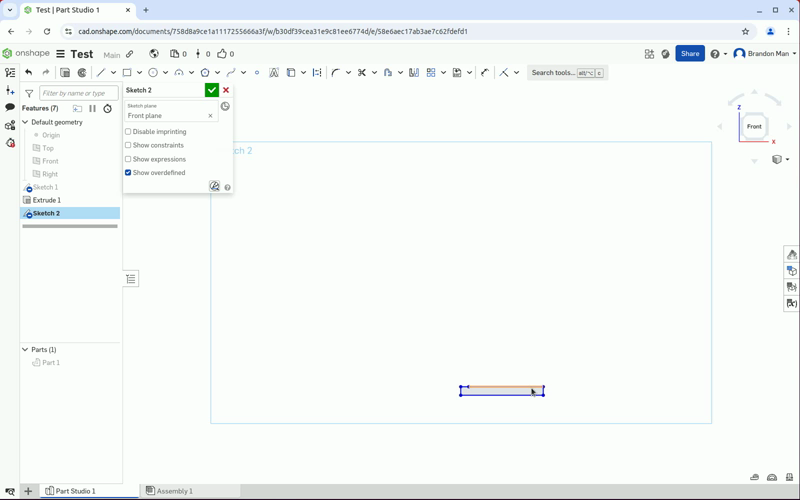
scroll(6)
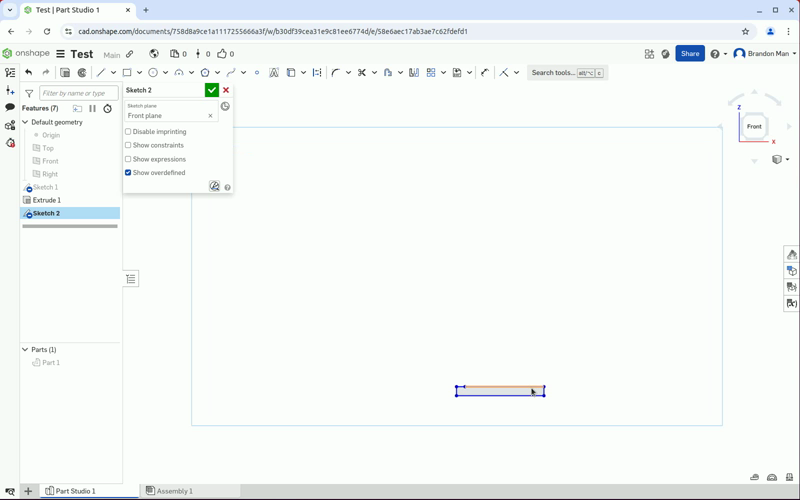
scroll(6)
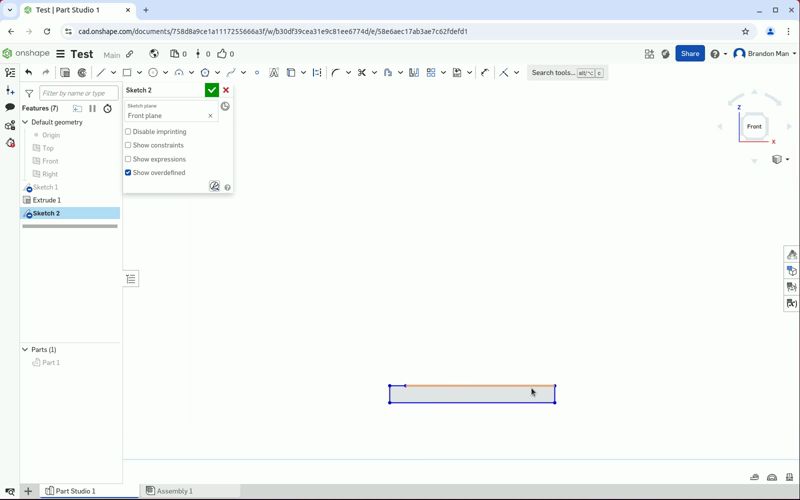
scroll(6)
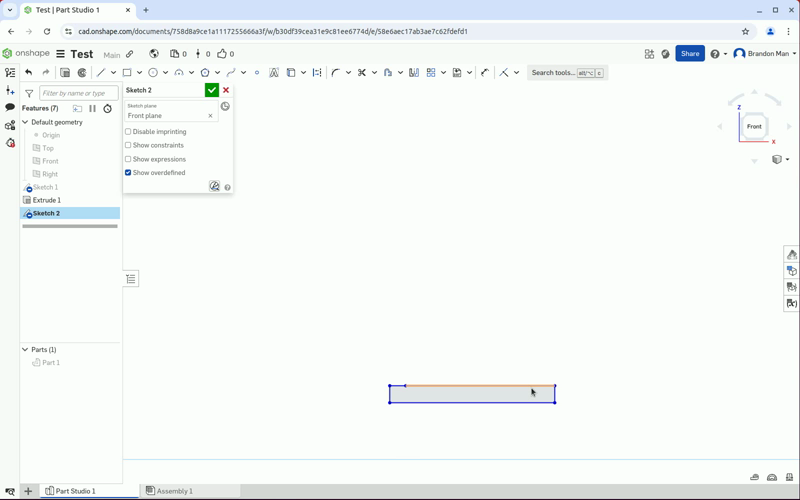
scroll(6)
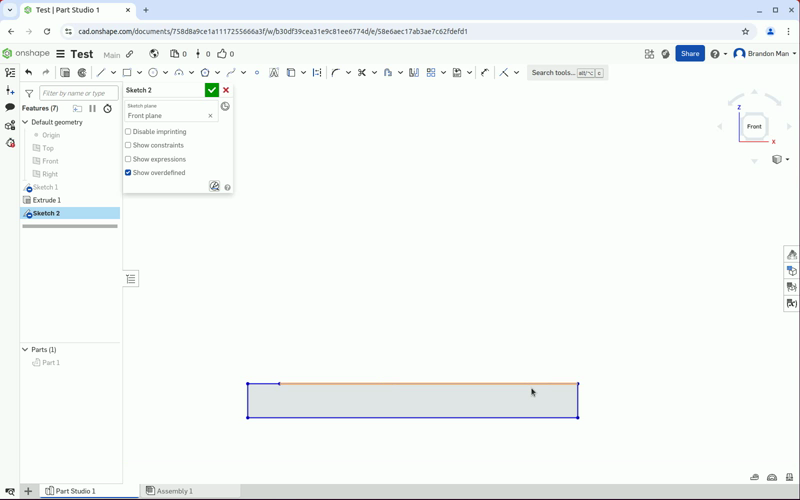
scroll(6)
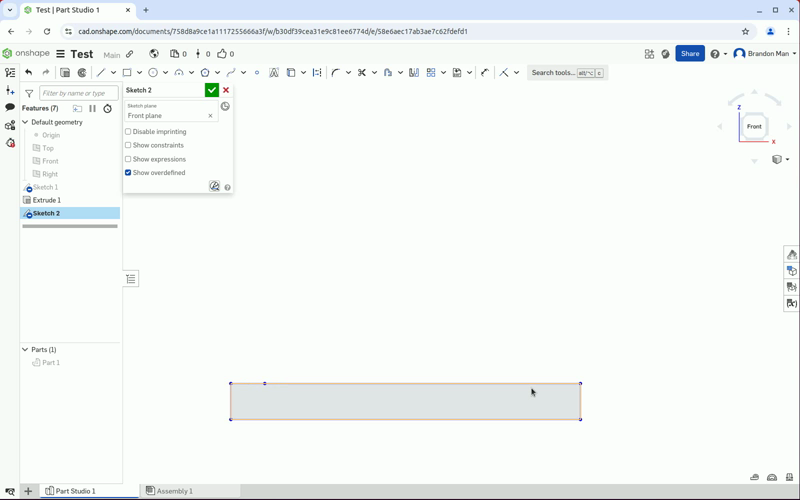
scroll(6)
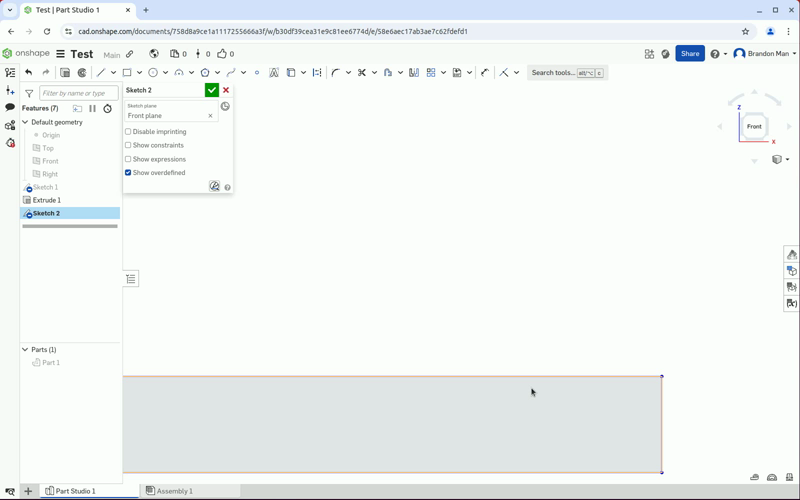
click(531, 387)
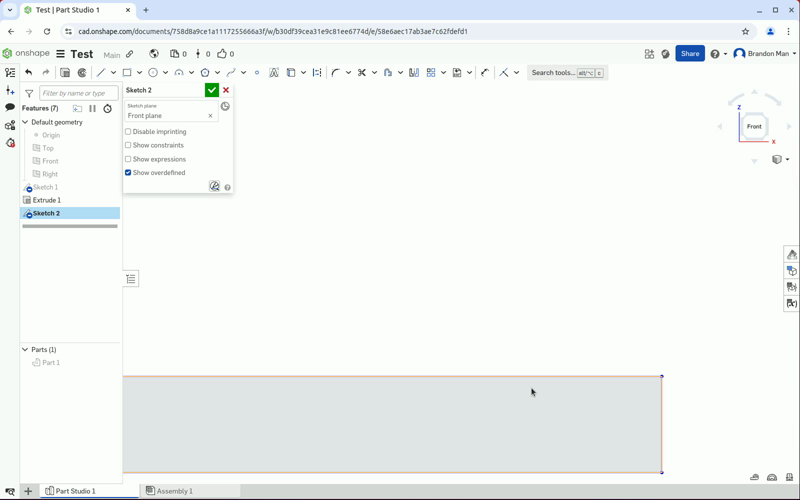
scroll(-6)
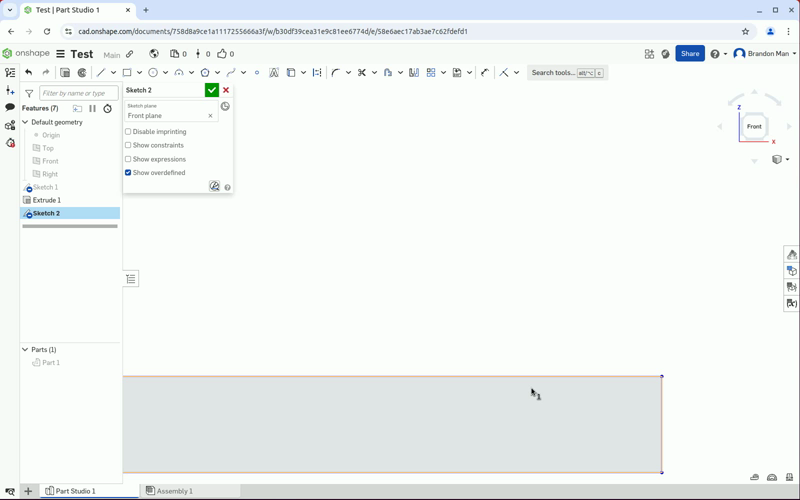
scroll(-6)
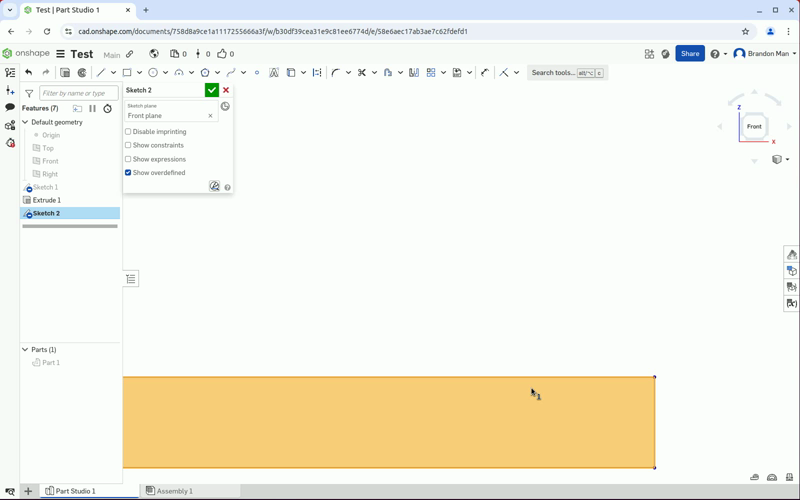
scroll(-6)
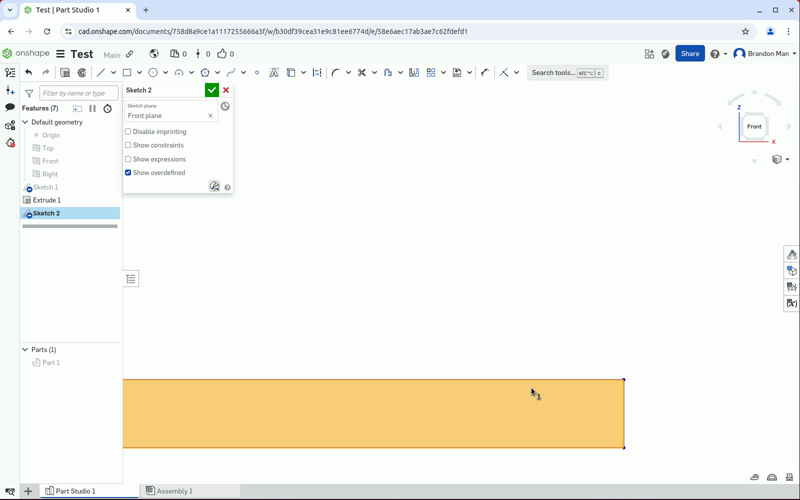
scroll(-6)
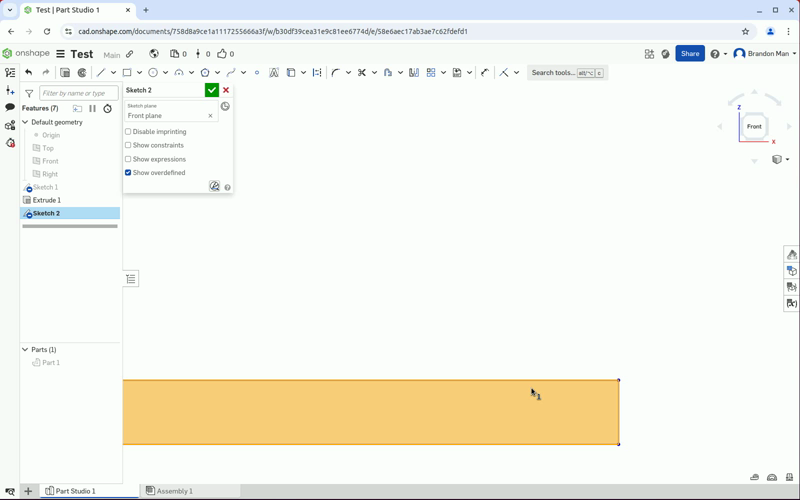
scroll(-6)
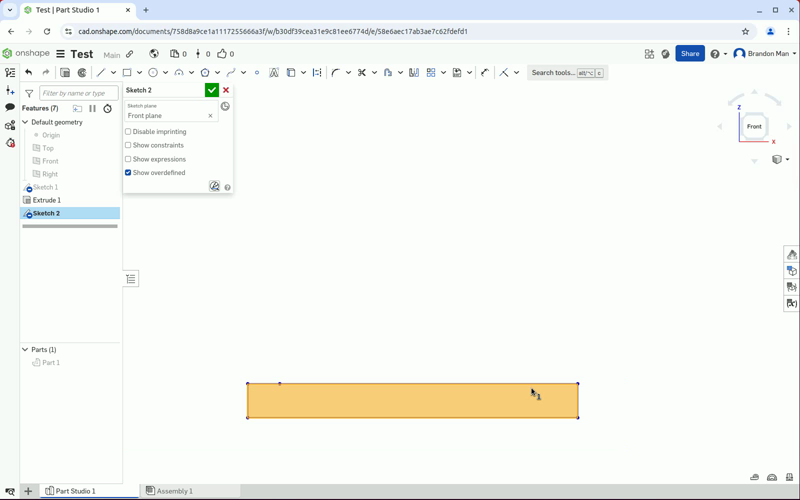
scroll(-6)
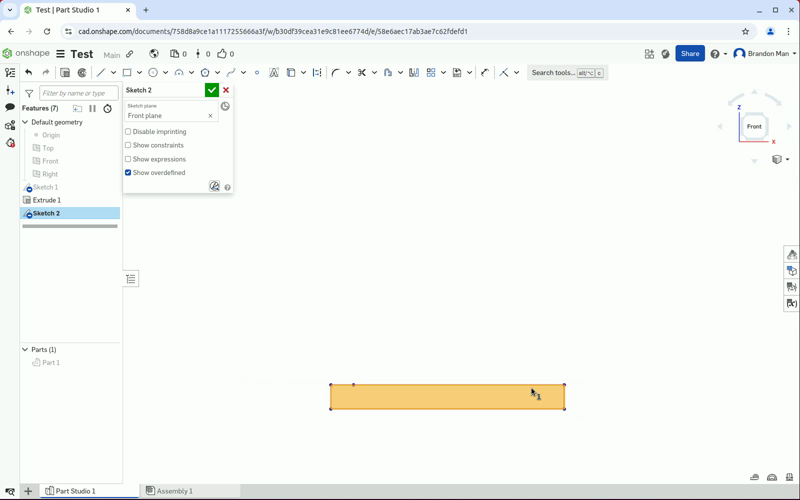
scroll(-6)
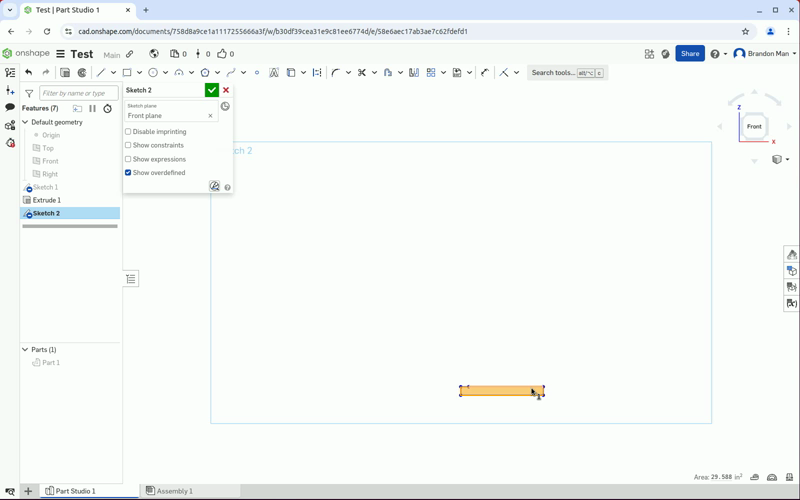
mouse_move(73, 352)
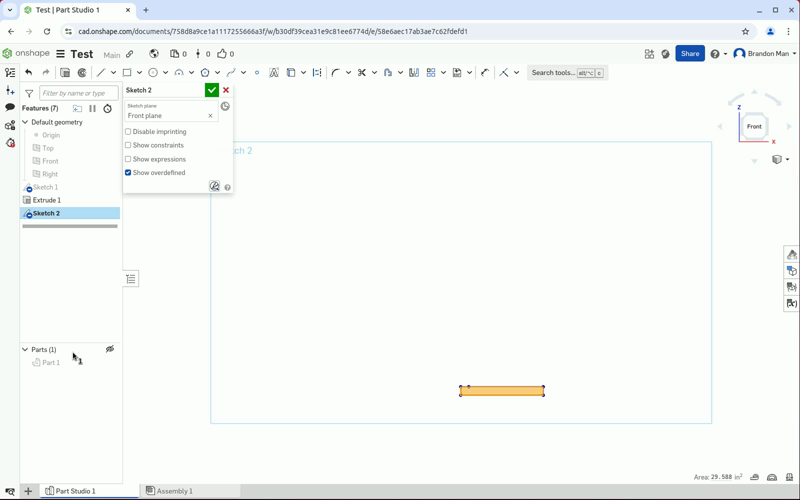
key(shift+y)
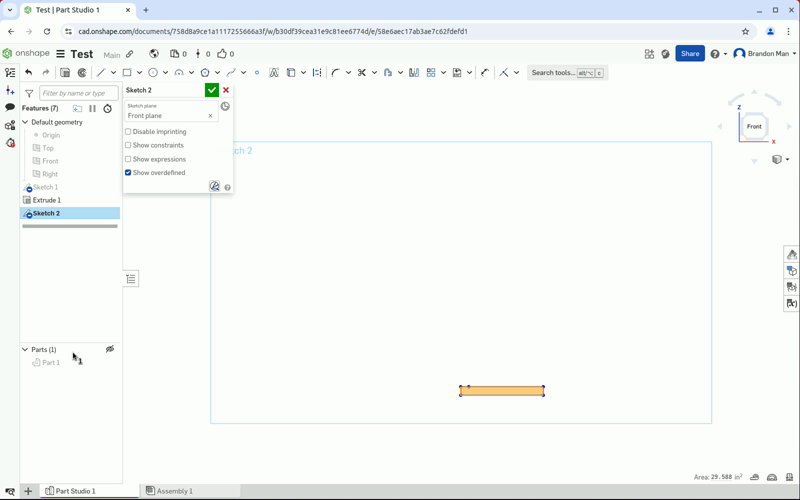
key(shift+e)
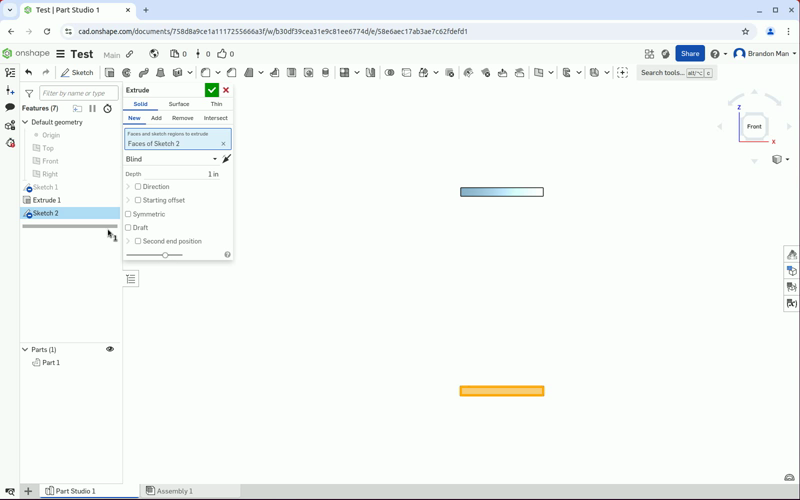
mouse_move(143, 106)
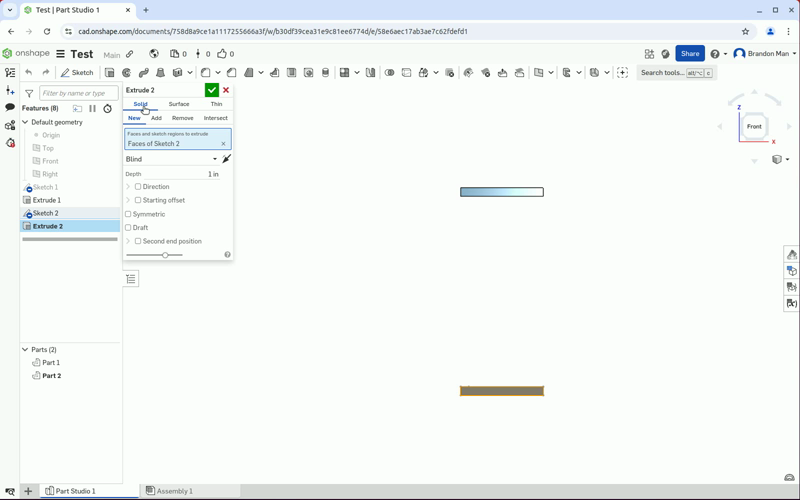
click(143, 106)
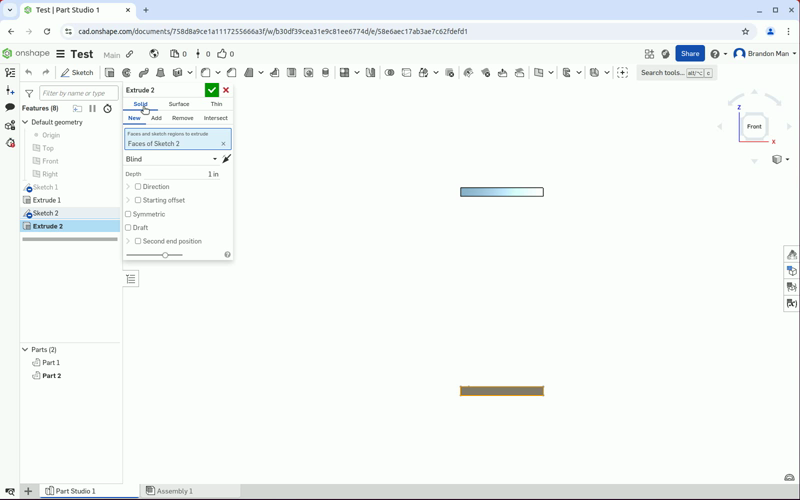
mouse_move(137, 120)
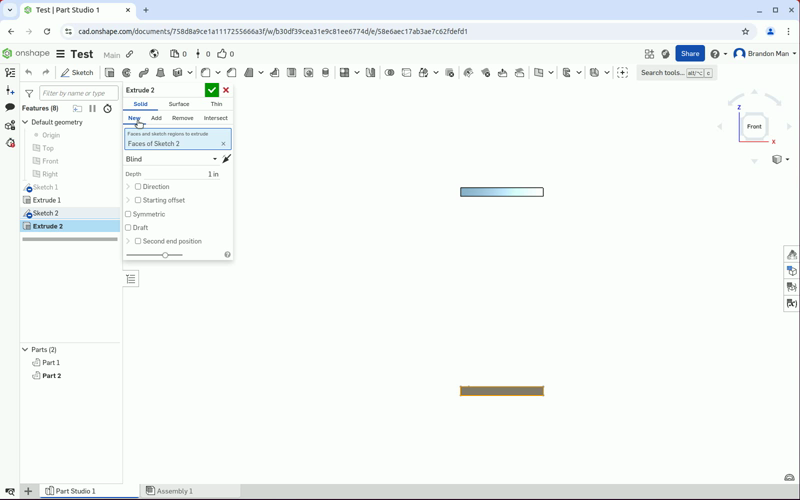
click(137, 120)
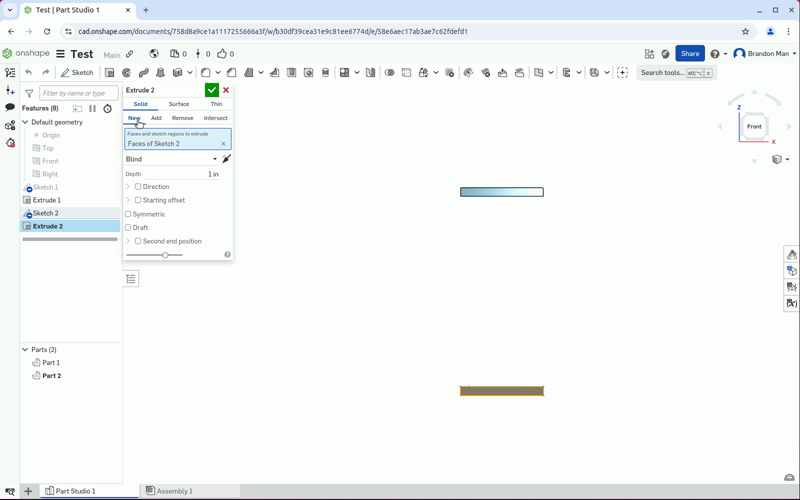
key(tab, 4)
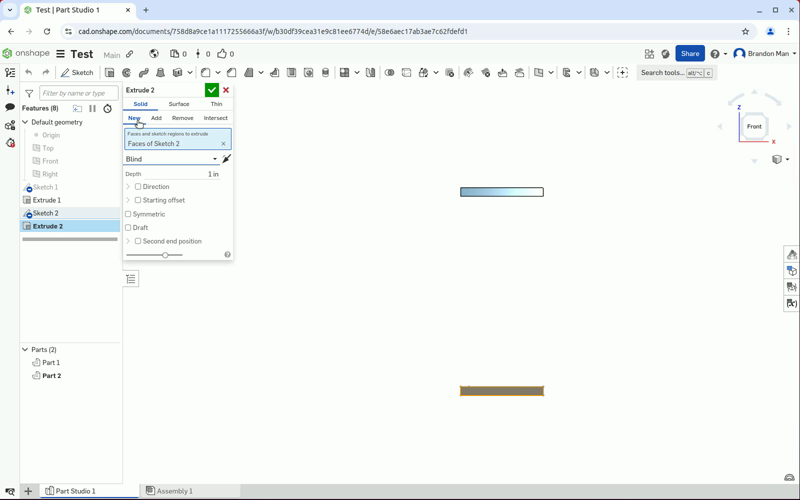
text(2.889)
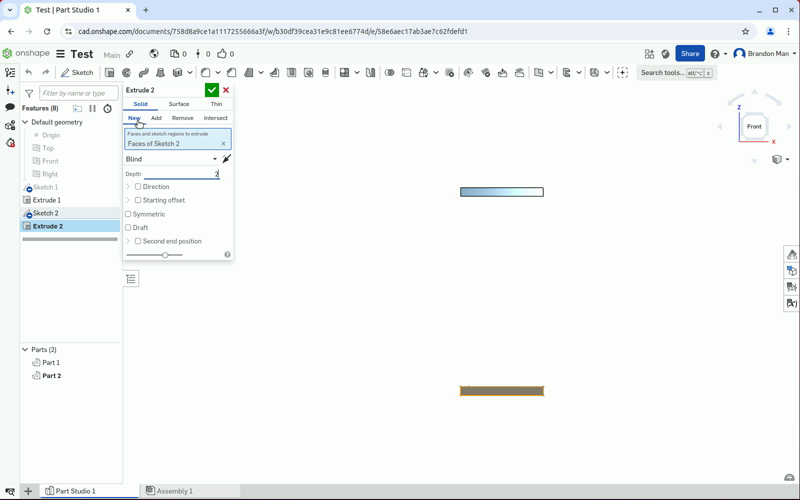
key(enter)
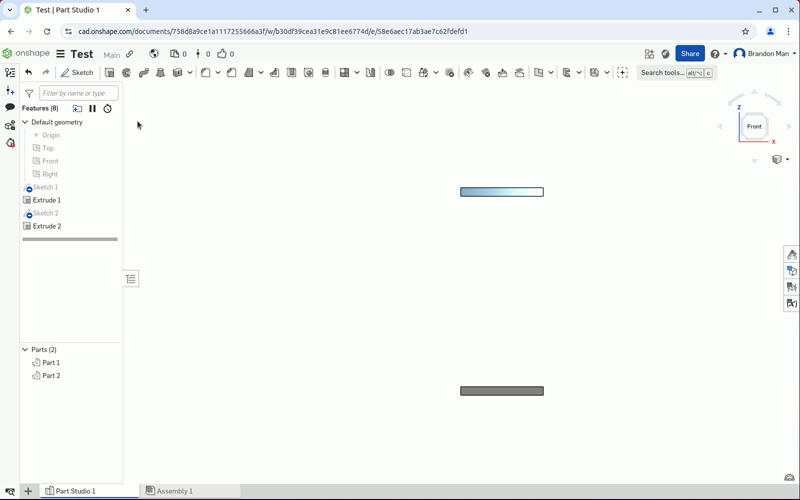
key(shift+h)
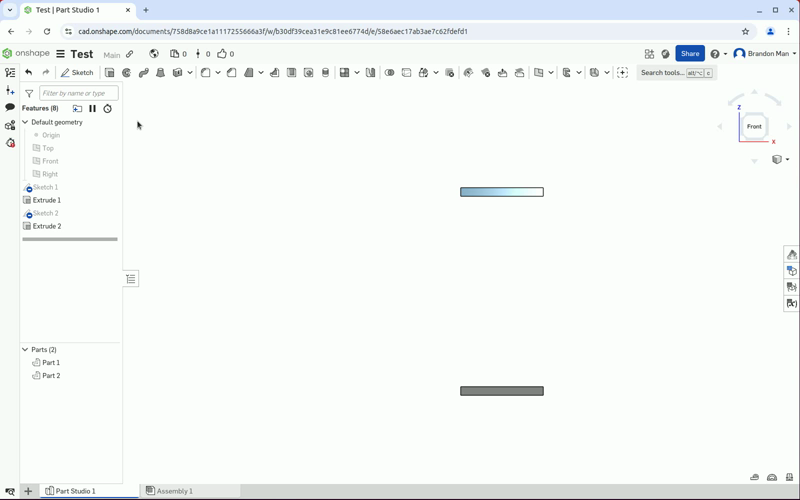
key(shift+h)
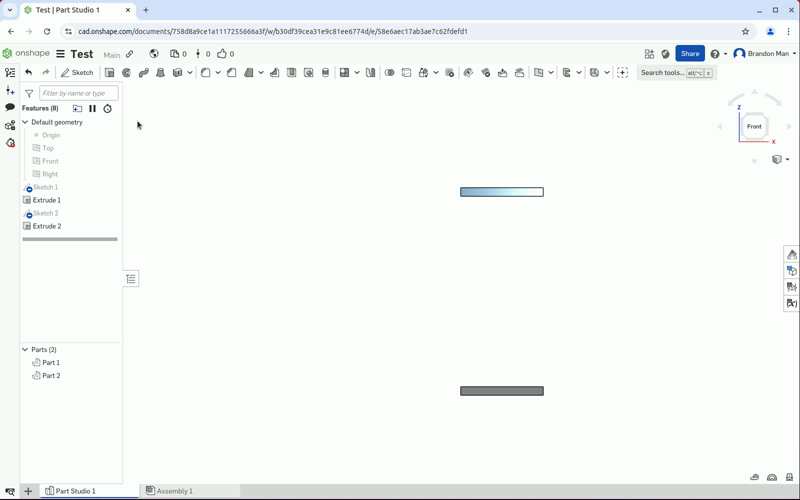
mouse_move(73, 189)
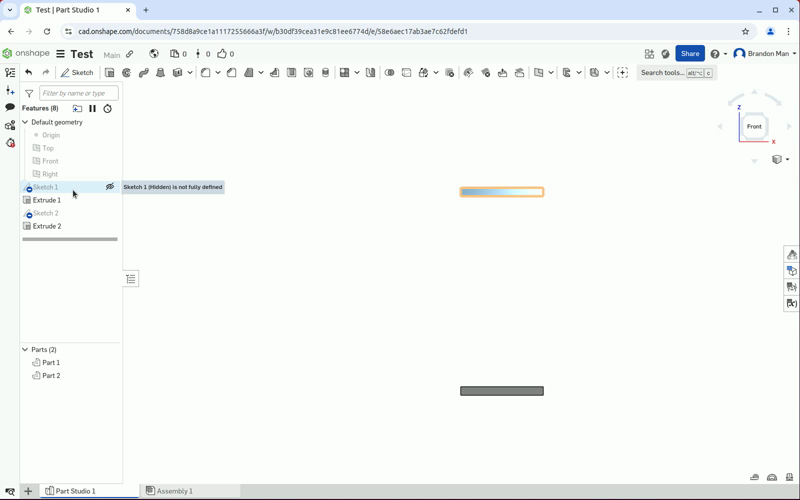
click(73, 189)
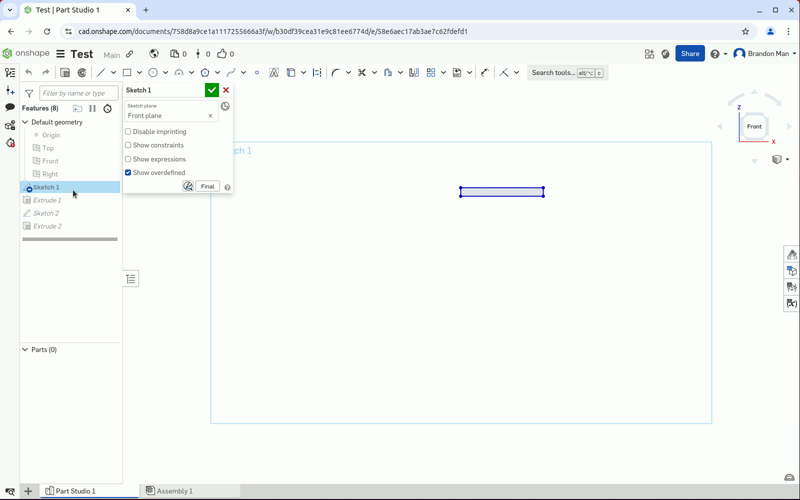
mouse_move(229, 92)
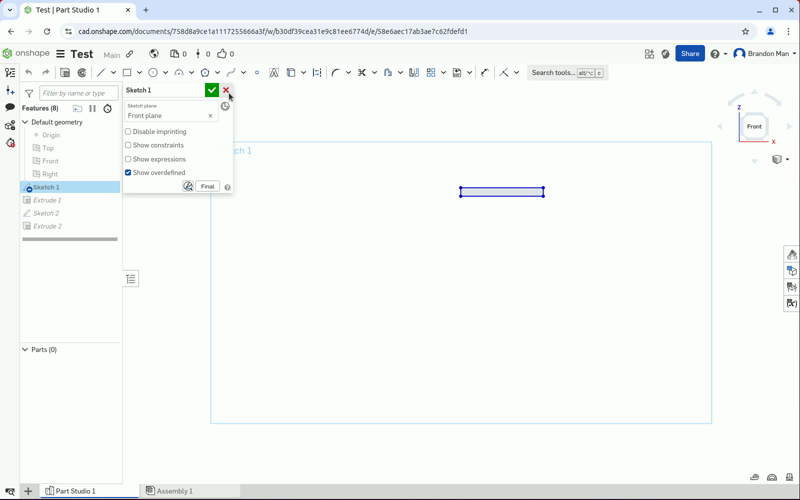
click(229, 92)
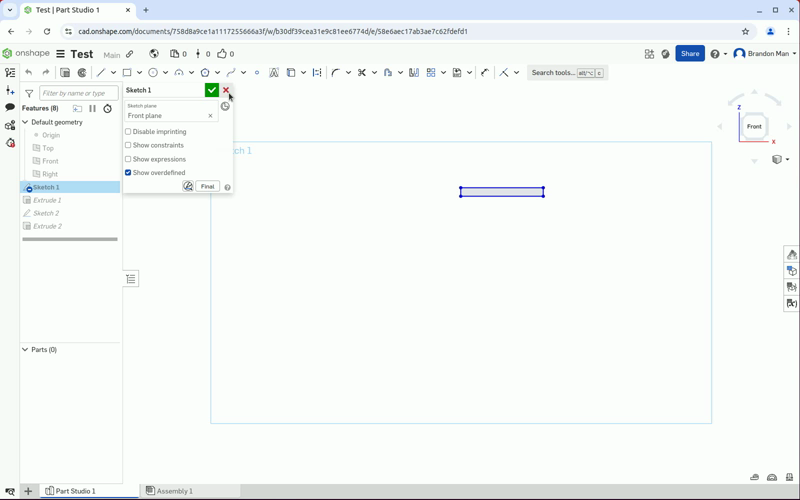
key(shift+s)
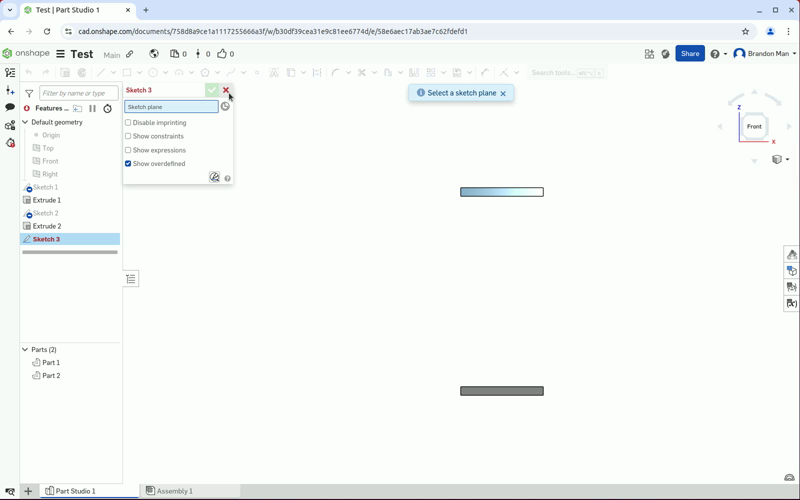
mouse_move(73, 163)
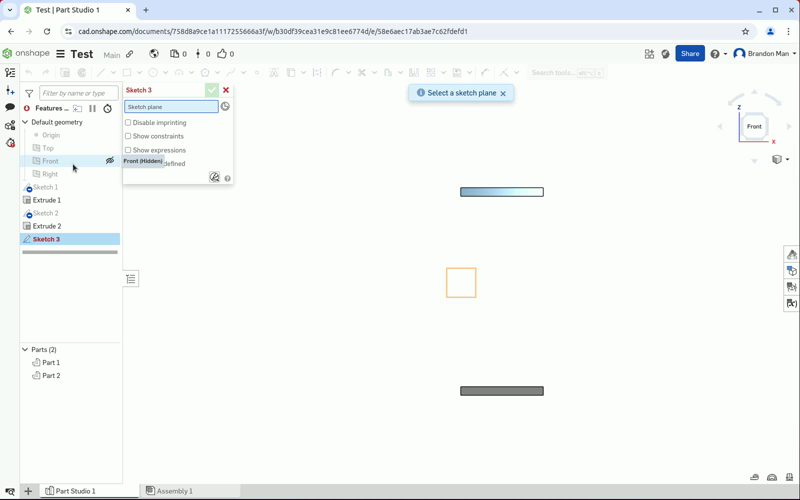
click(73, 163)
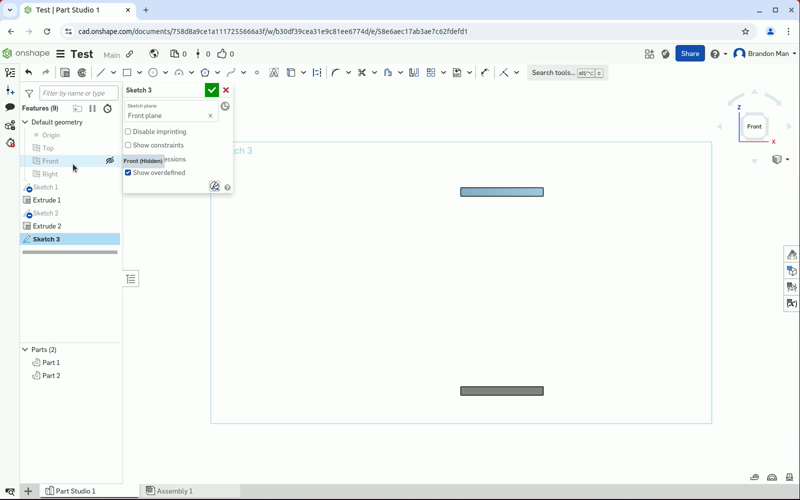
mouse_move(73, 352)
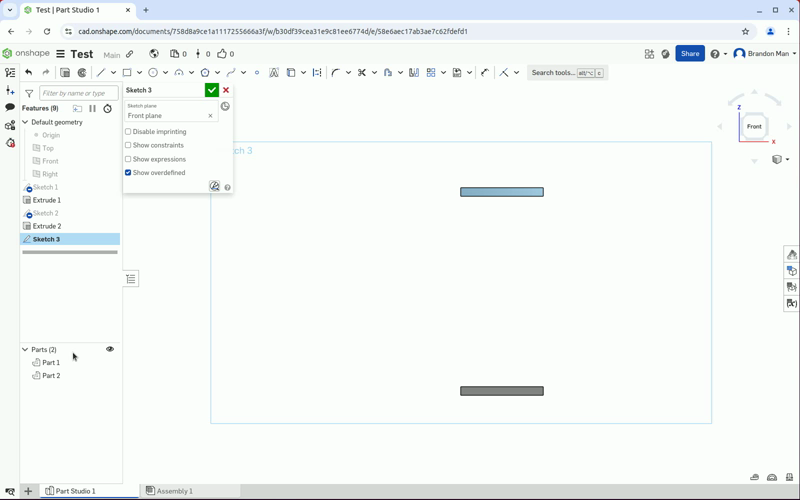
key(y)
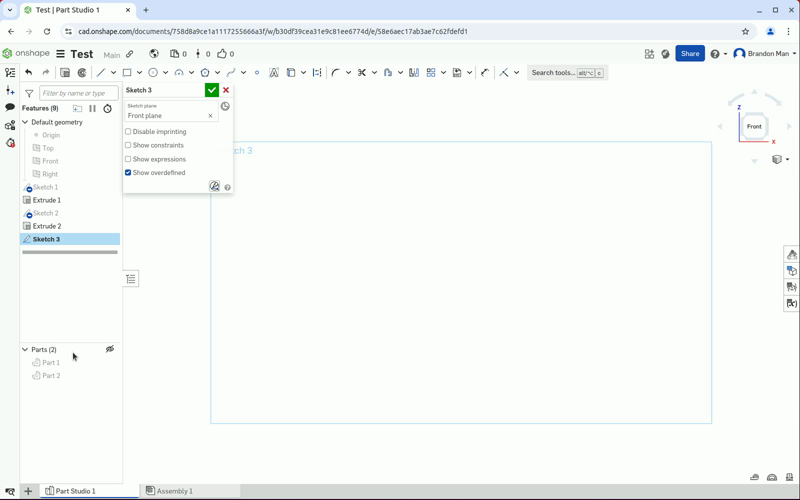
key(l)
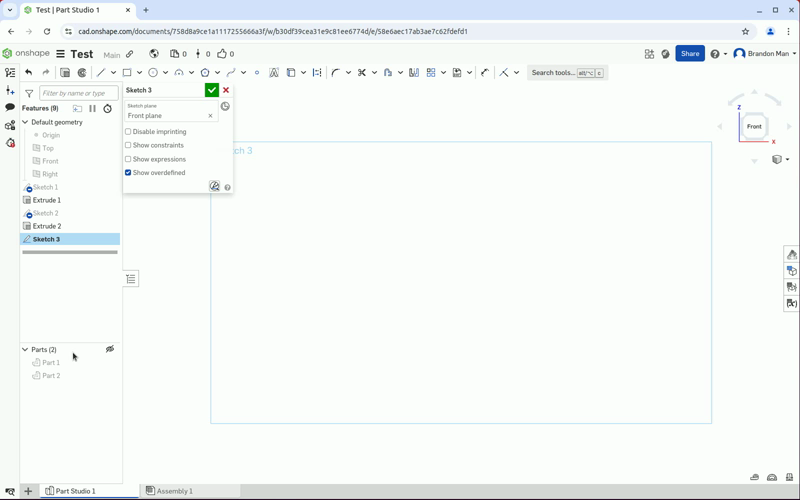
key_down(shift)
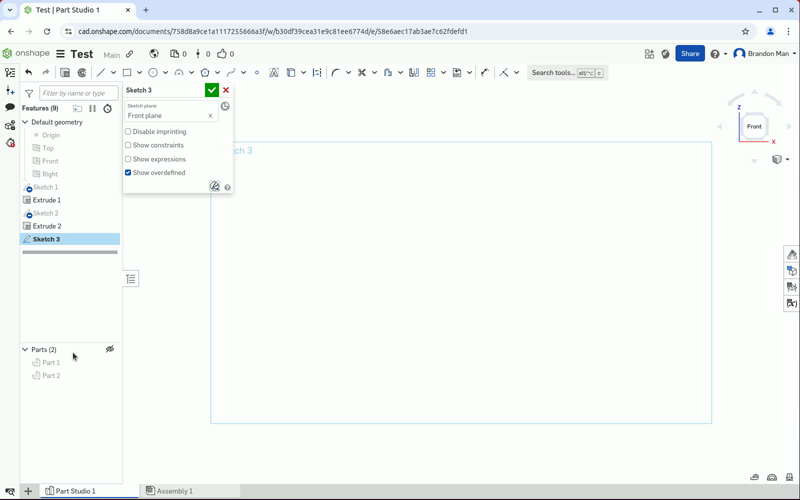
mouse_move(452, 395)
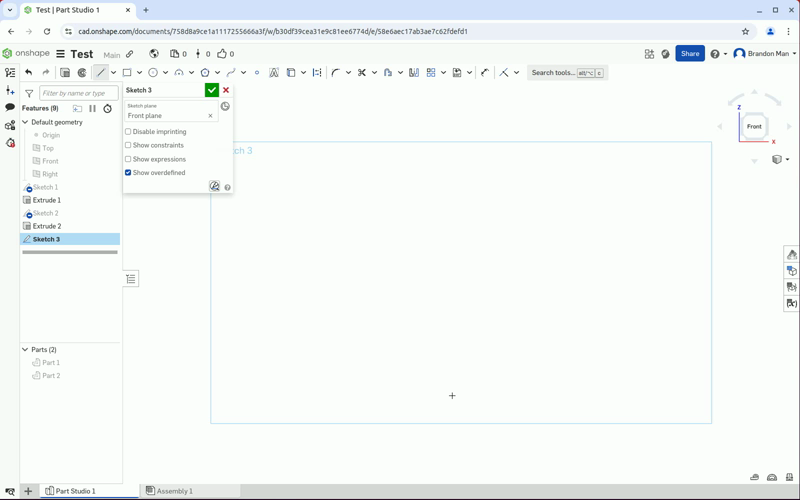
click(452, 395)
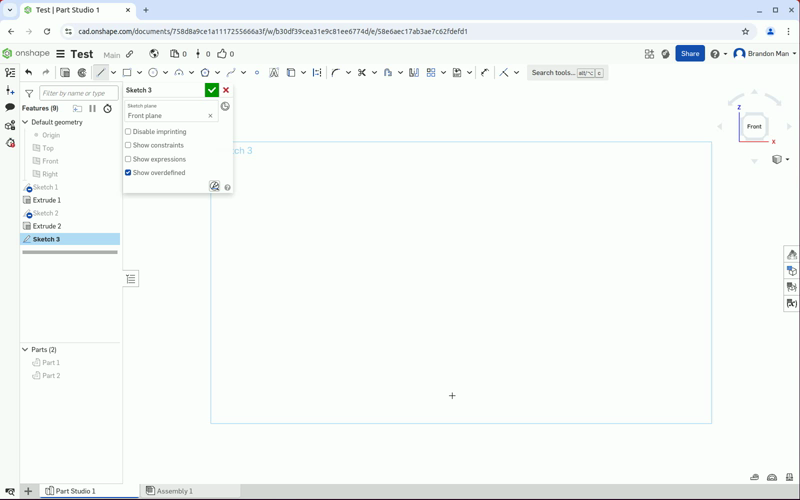
key_up(shift)
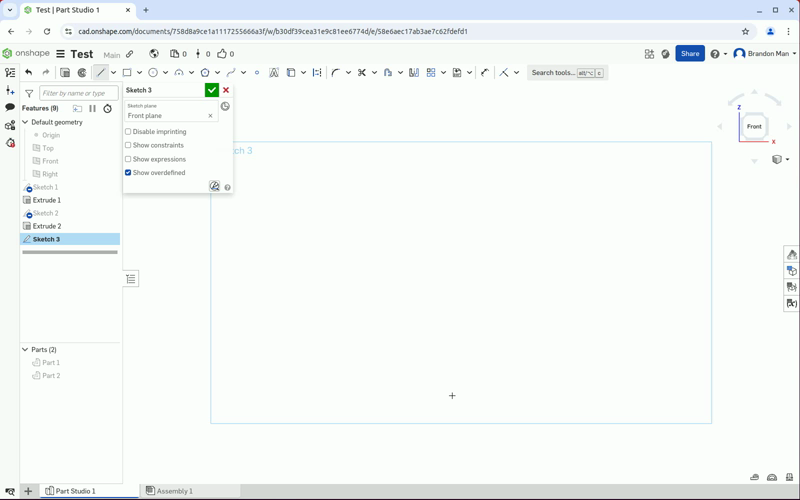
key_down(shift)
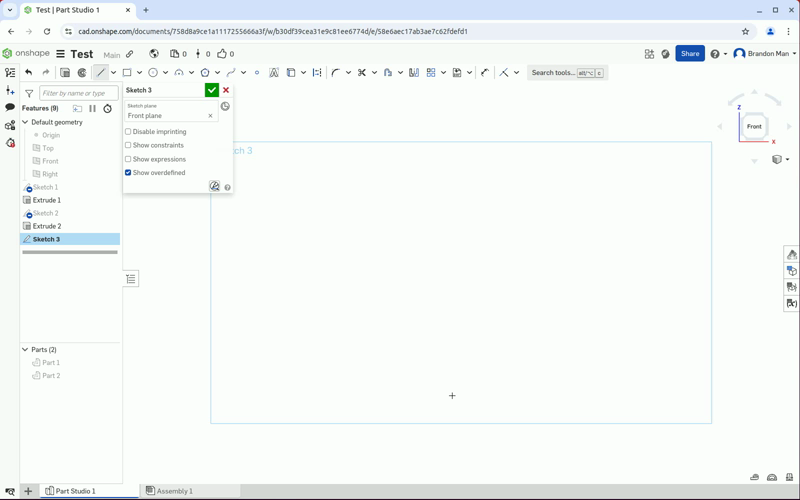
mouse_move(482, 395)
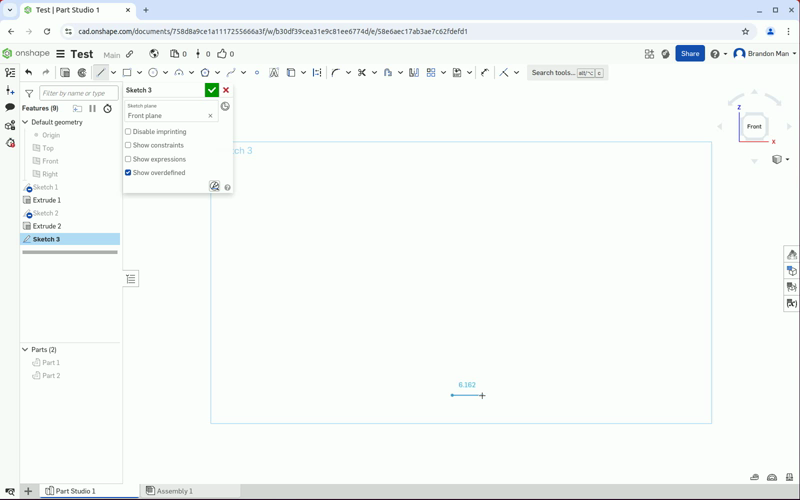
mouse_move(461, 395)
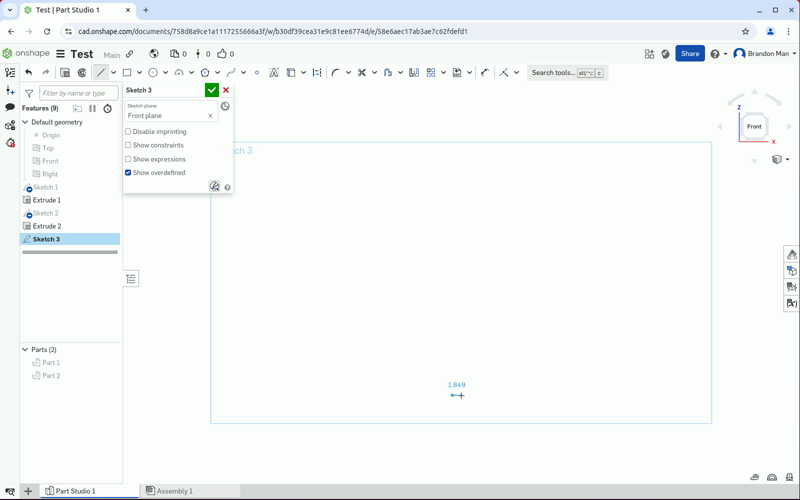
click(461, 395)
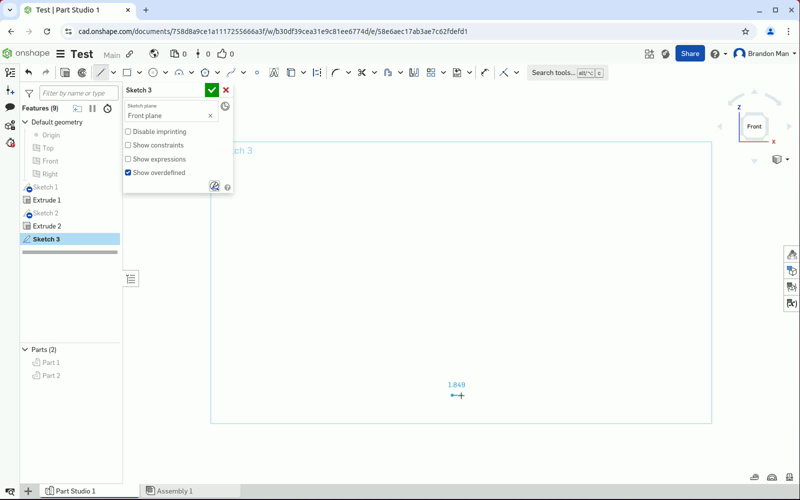
key_up(shift)
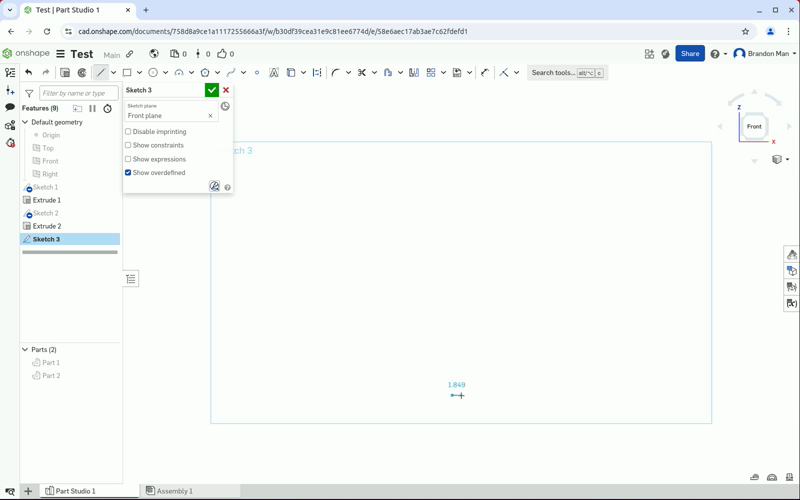
key_down(shift)
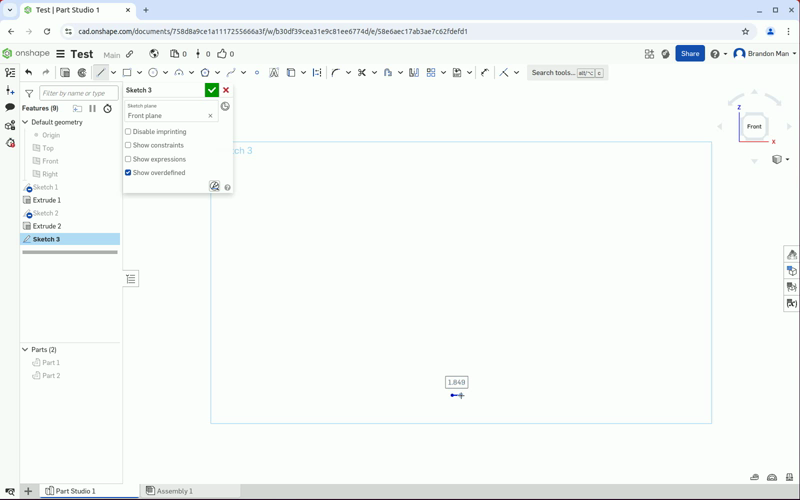
mouse_move(491, 395)
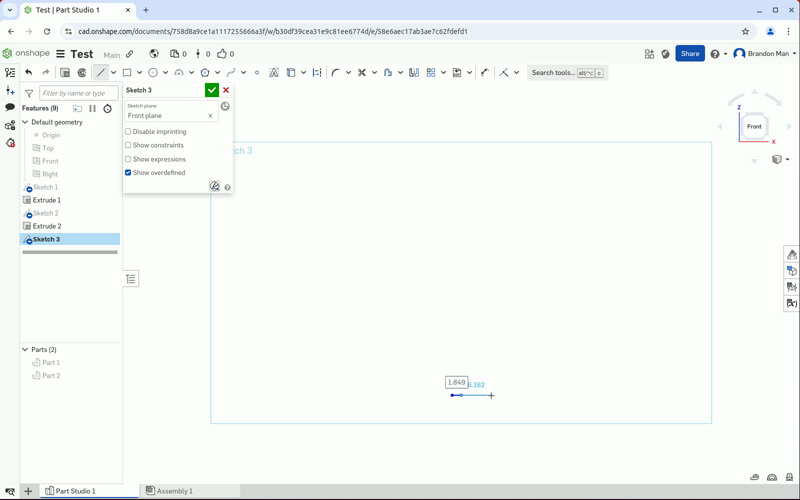
mouse_move(461, 386)
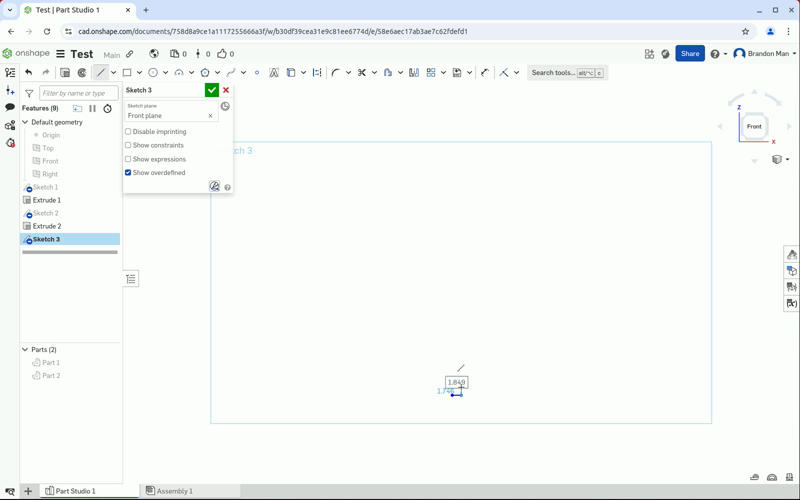
click(461, 386)
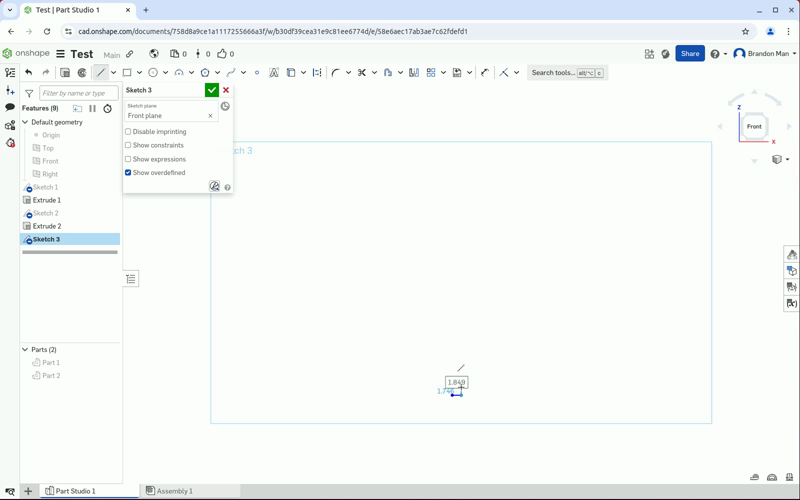
key_up(shift)
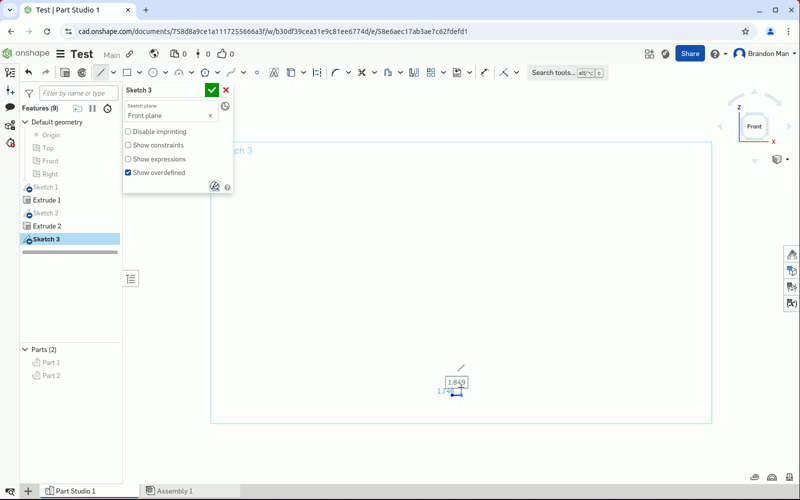
key_down(shift)
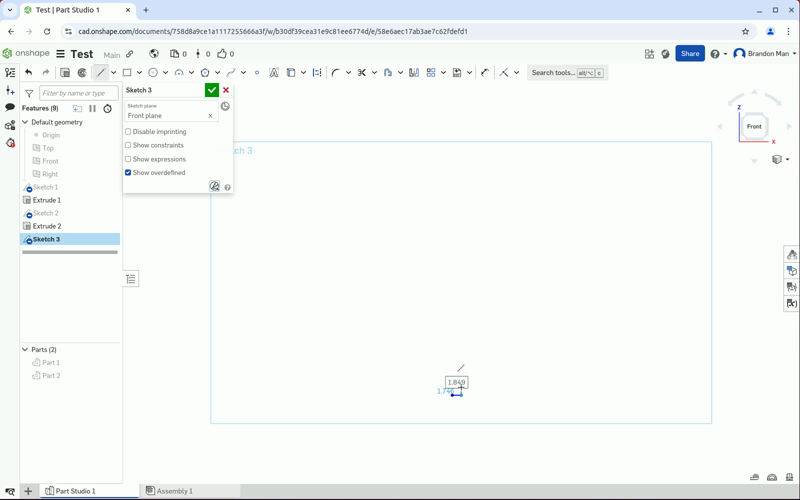
mouse_move(461, 254)
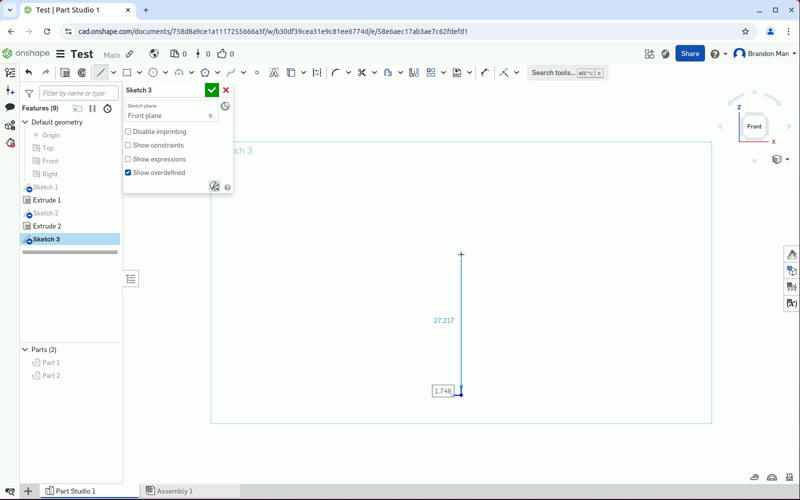
click(461, 254)
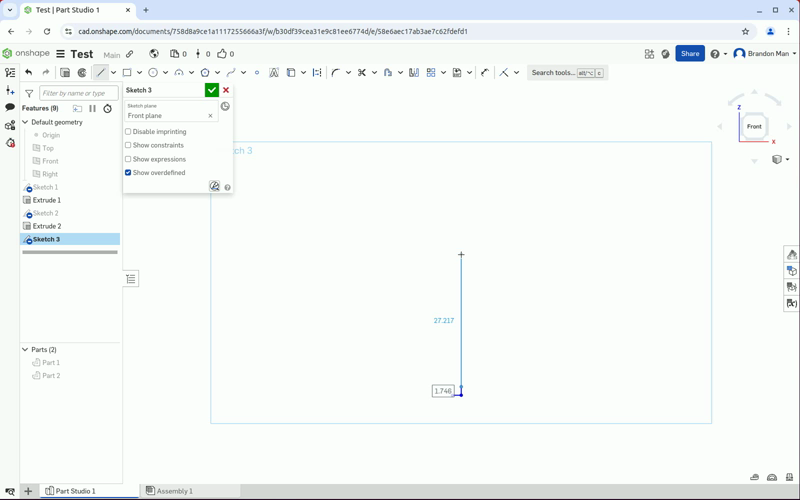
key_up(shift)
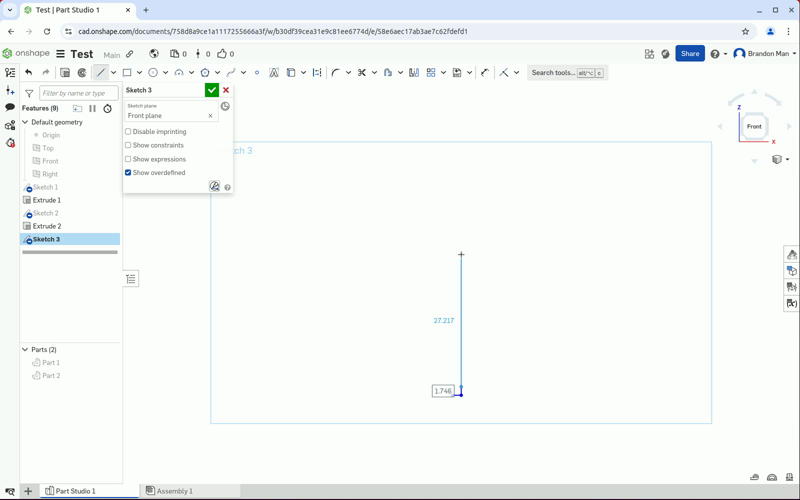
key_down(shift)
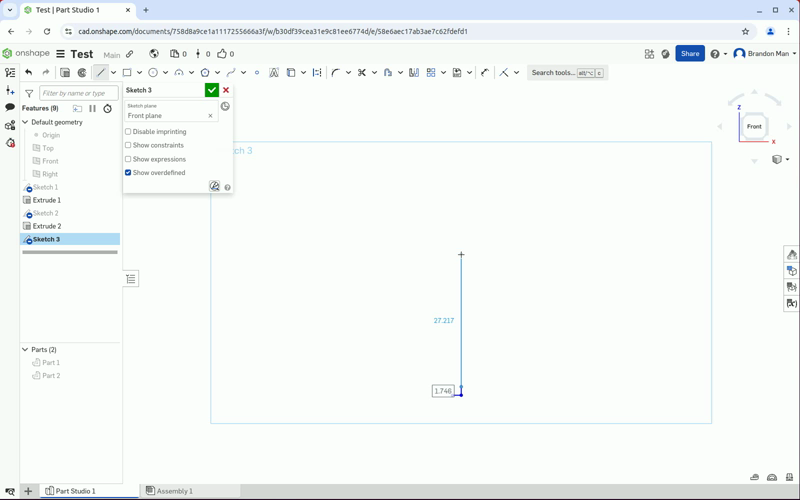
mouse_move(491, 254)
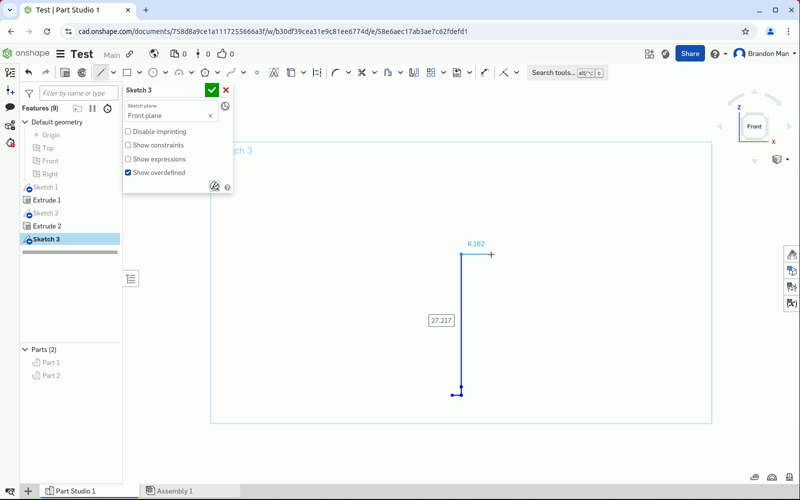
mouse_move(461, 243)
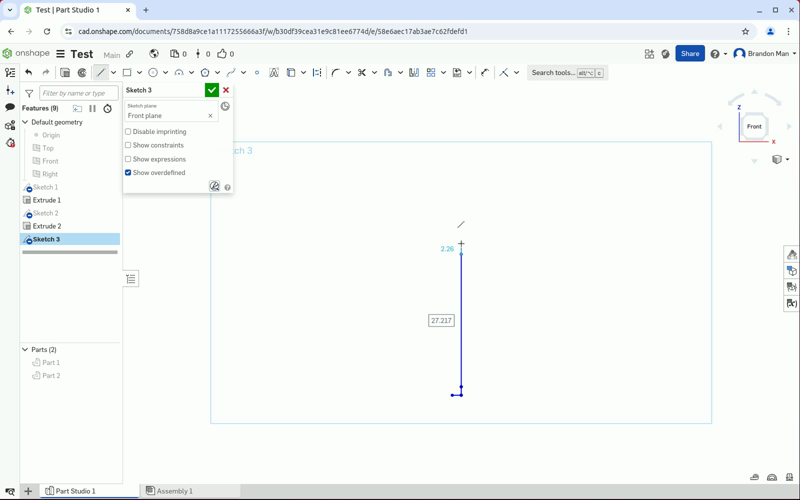
click(461, 243)
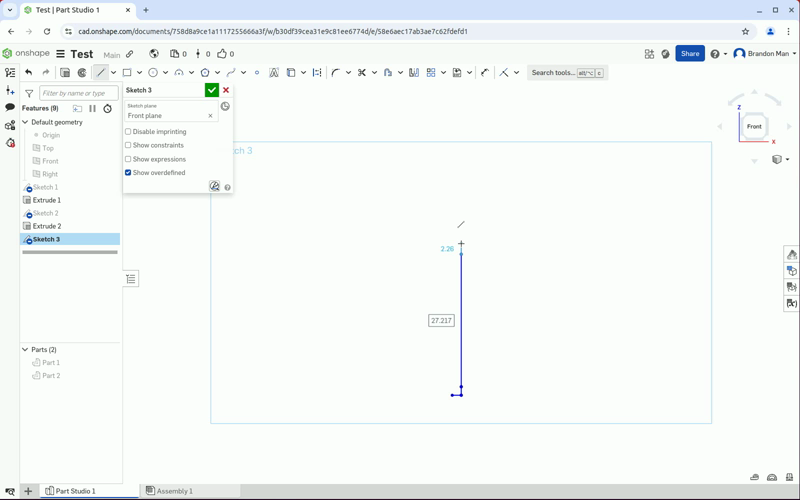
key_up(shift)
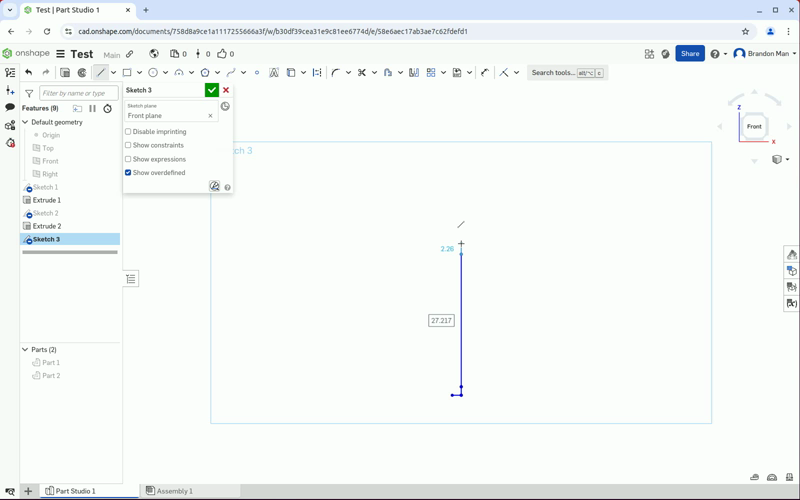
key_down(shift)
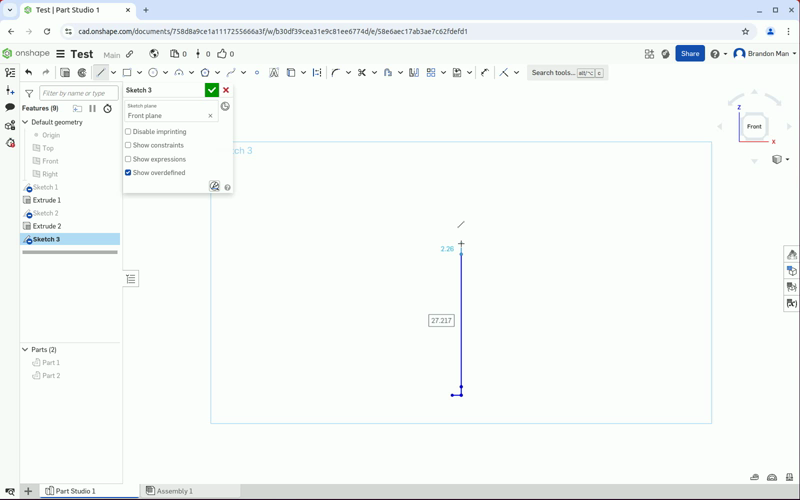
mouse_move(491, 243)
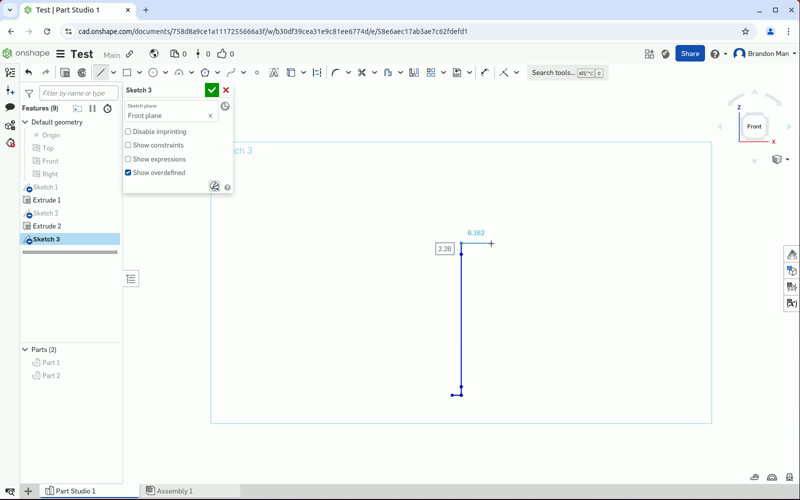
mouse_move(461, 197)
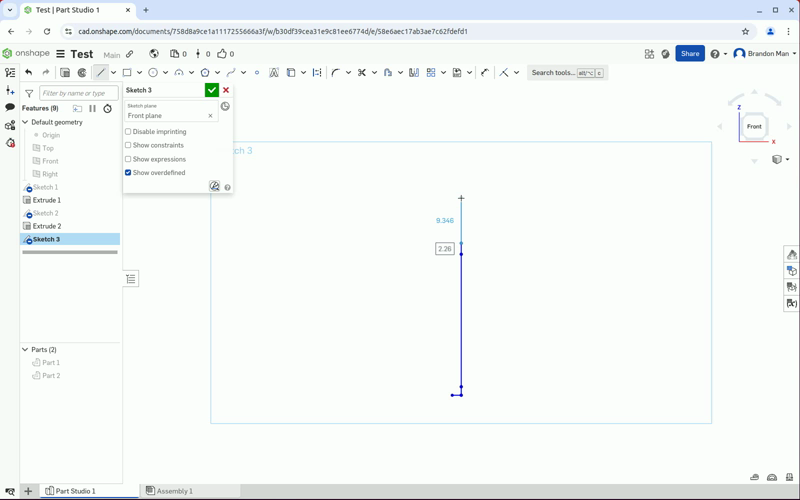
click(461, 197)
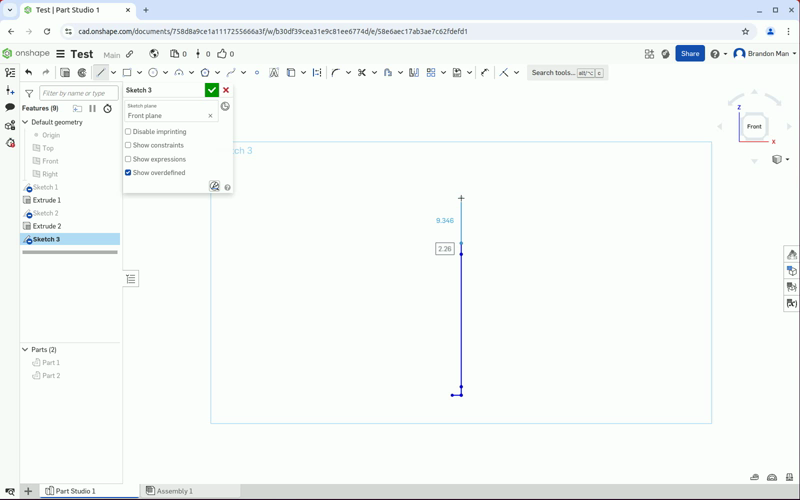
key_up(shift)
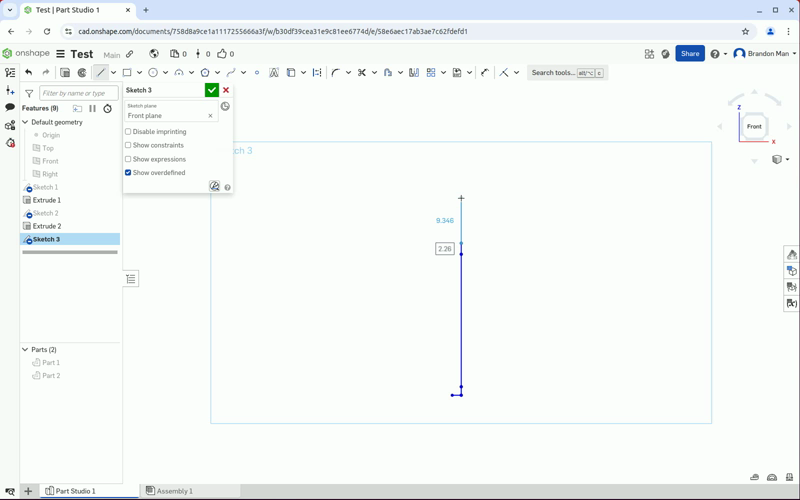
key_down(shift)
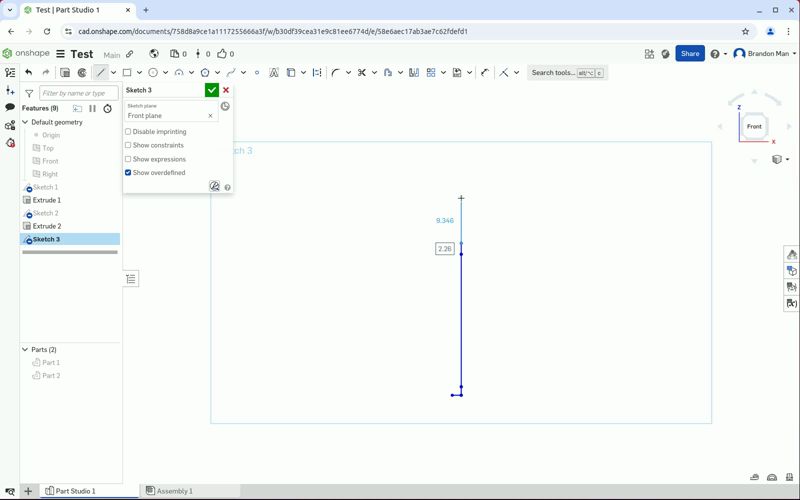
mouse_move(491, 197)
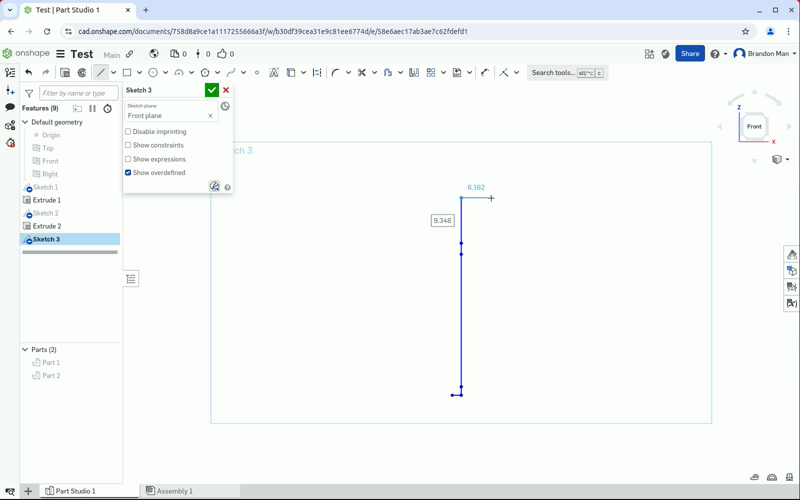
mouse_move(461, 189)
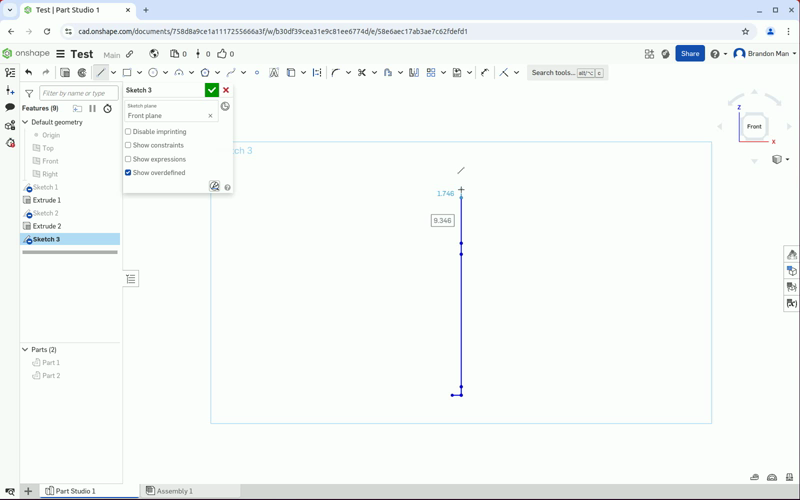
click(461, 189)
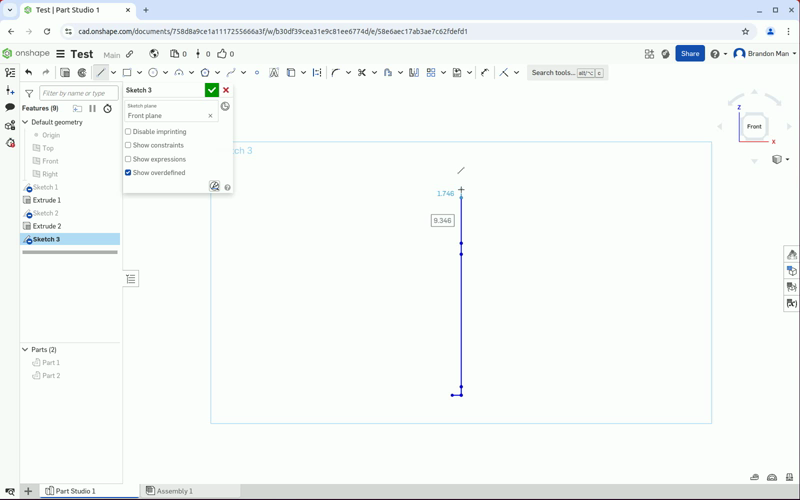
key_up(shift)
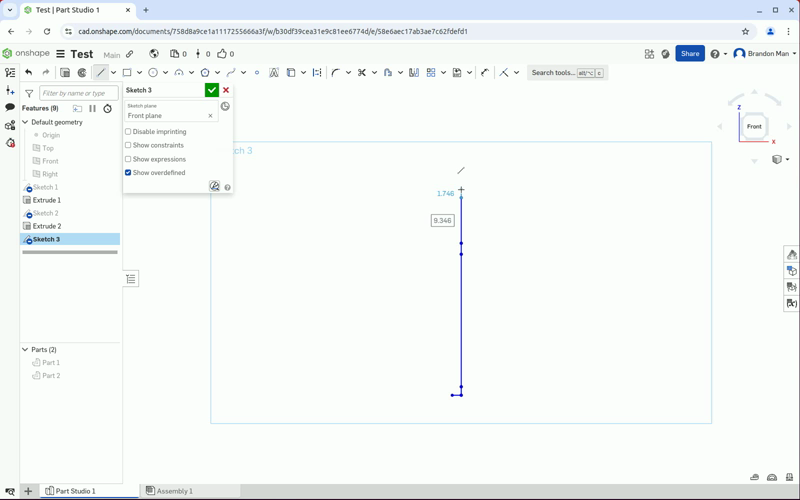
key_down(shift)
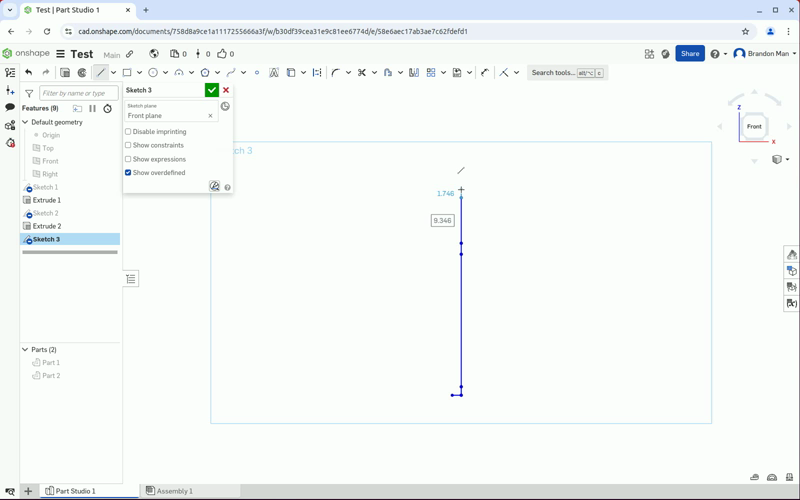
mouse_move(491, 189)
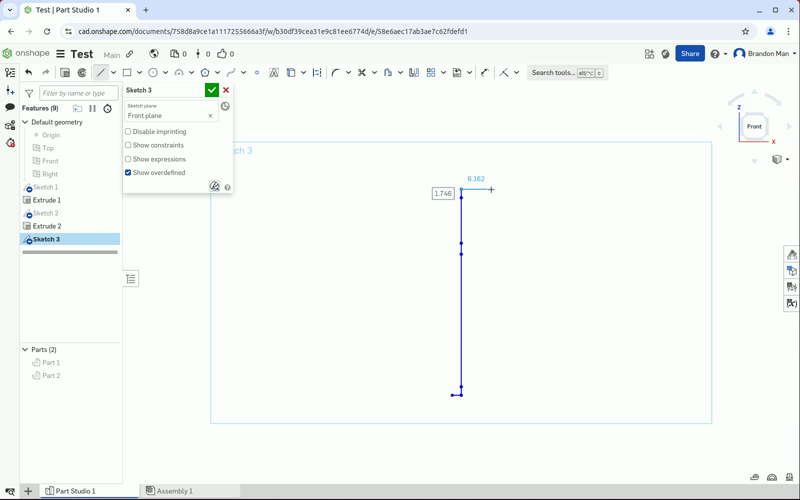
mouse_move(452, 189)
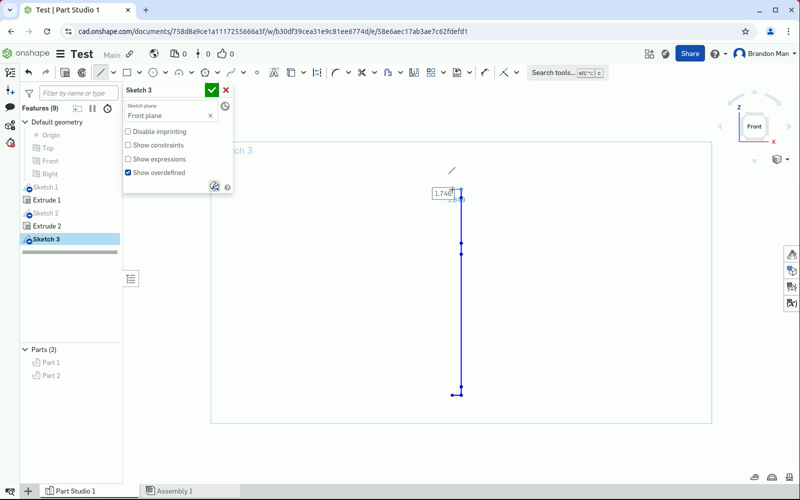
click(452, 189)
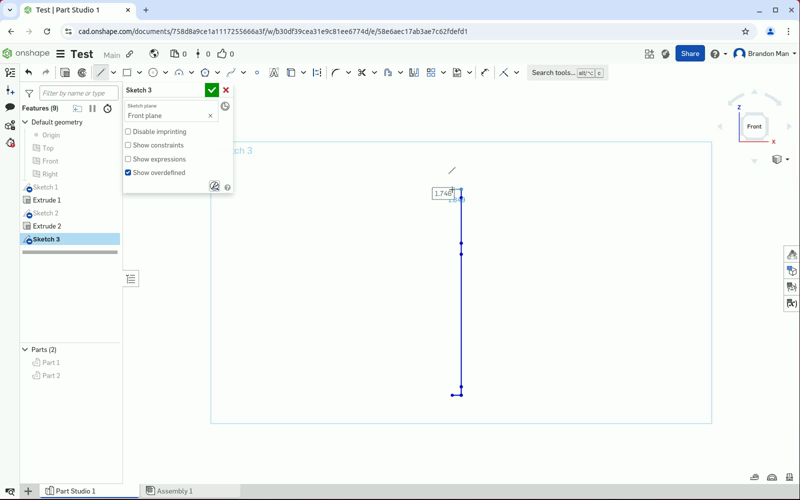
key_up(shift)
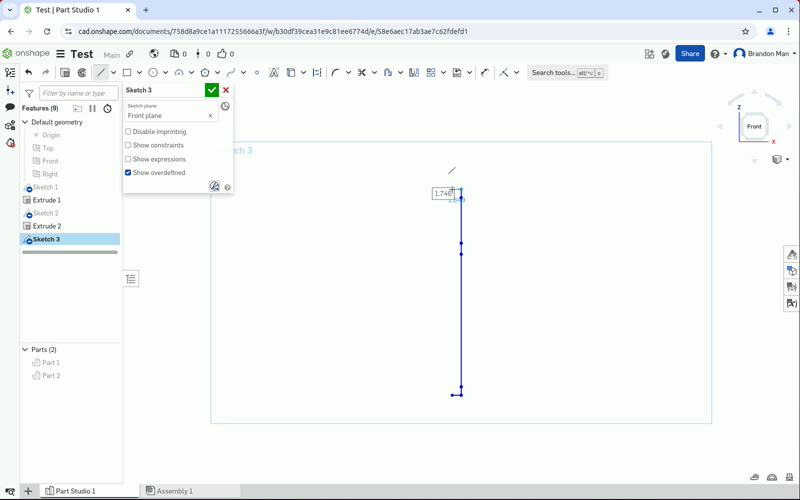
key_down(shift)
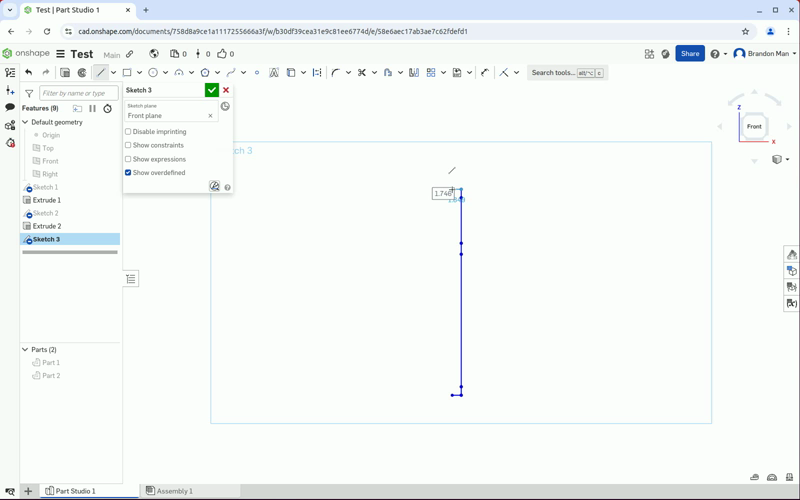
mouse_move(452, 395)
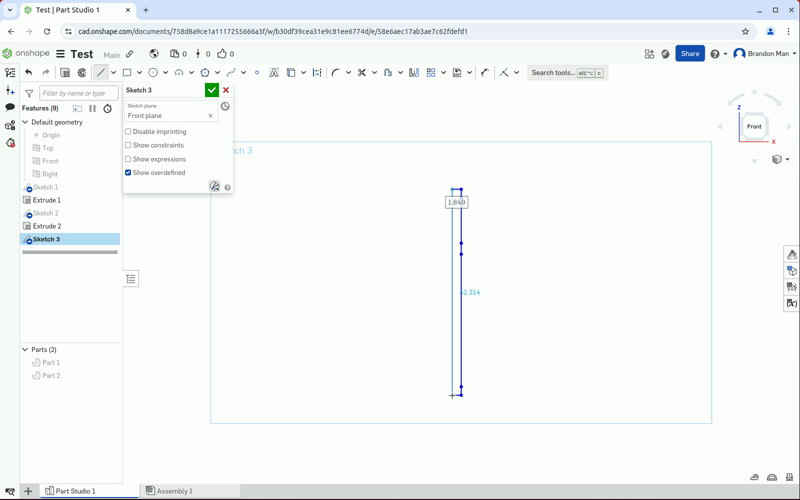
key_up(shift)
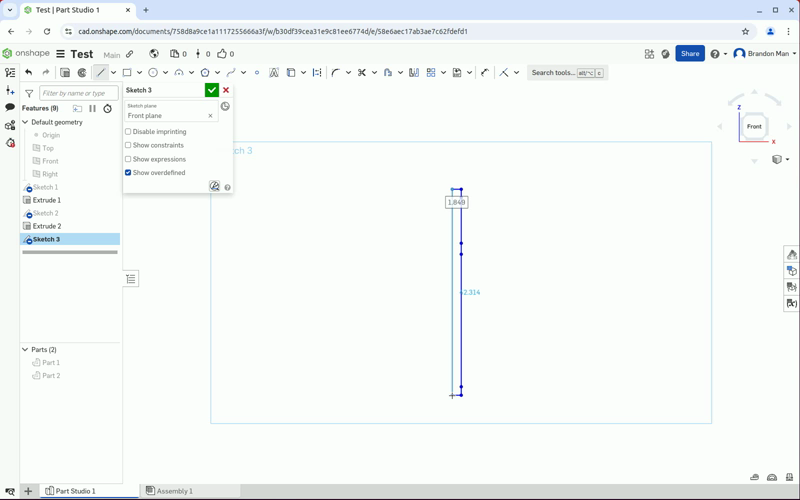
click(452, 395)
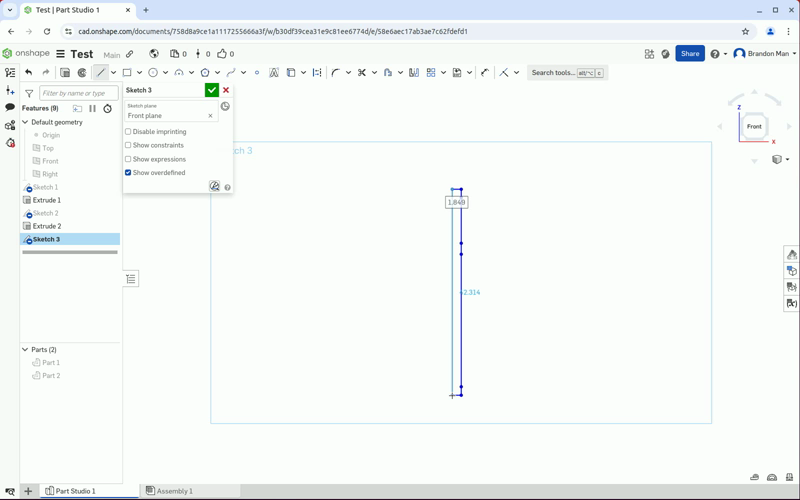
key(esc)
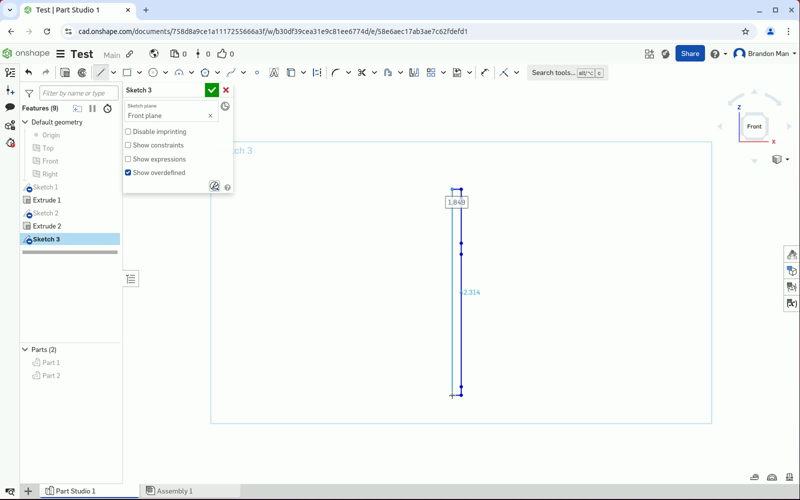
mouse_move(459, 378)
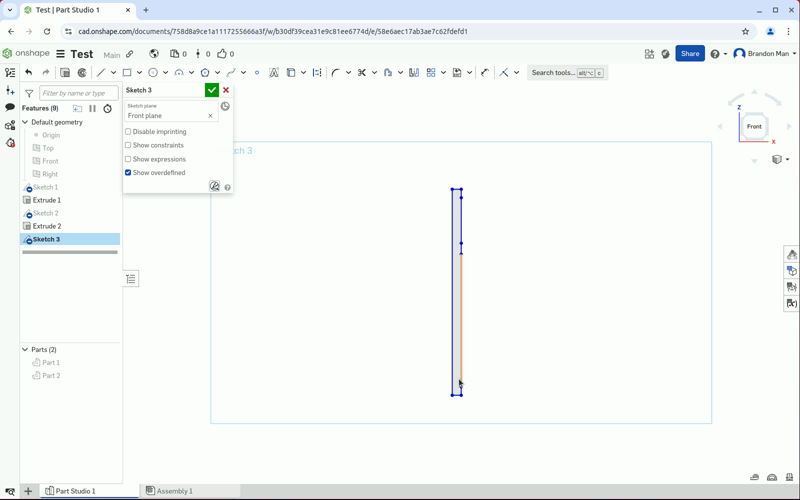
scroll(6)
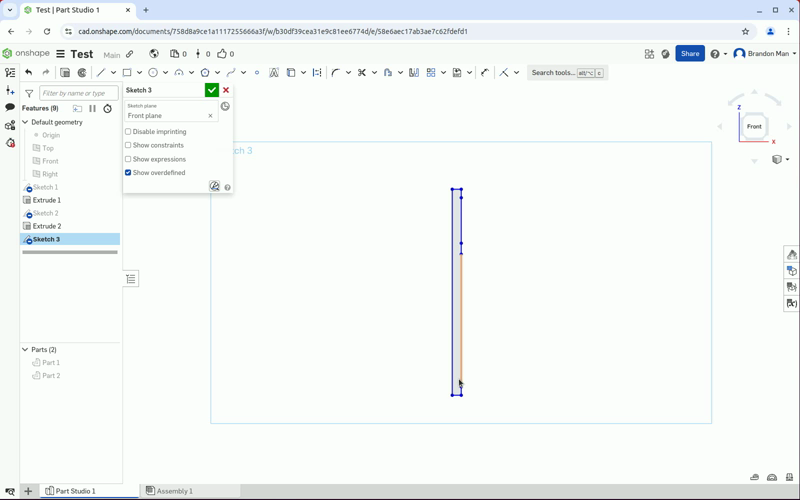
scroll(6)
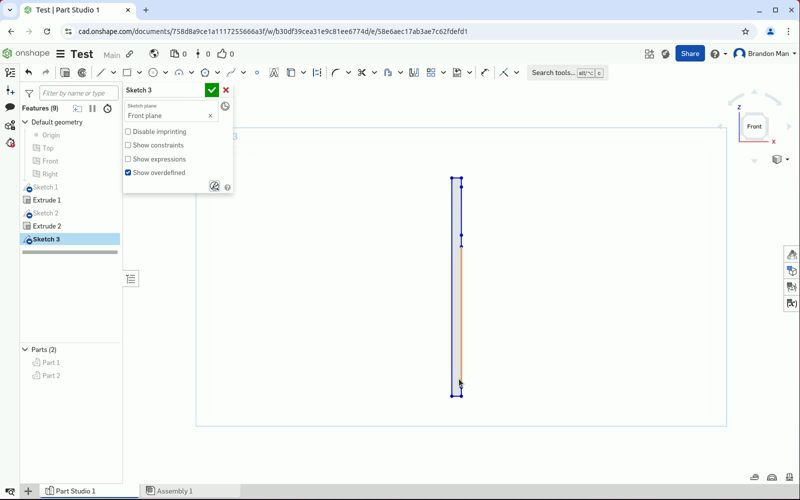
scroll(6)
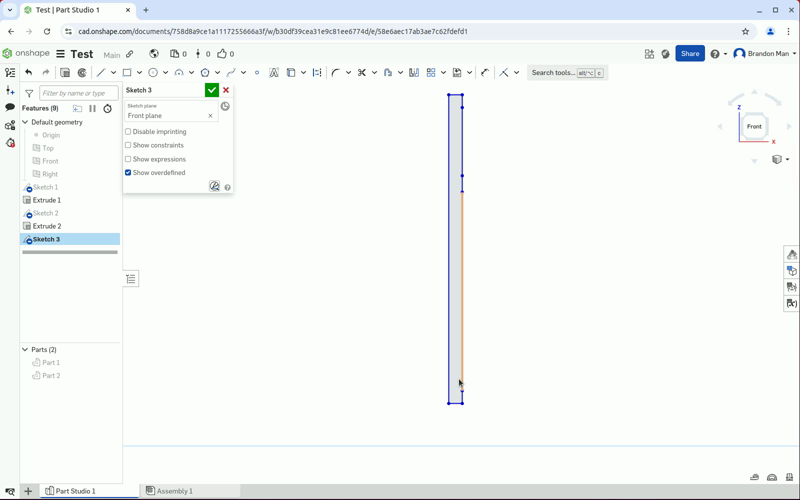
scroll(6)
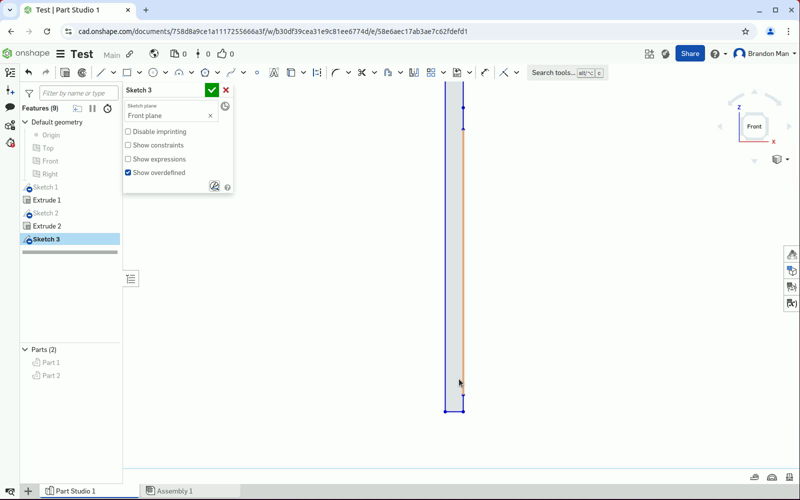
scroll(6)
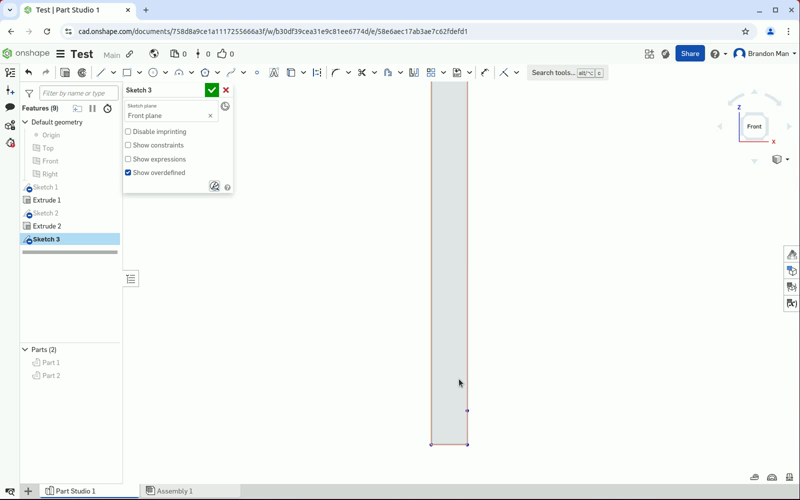
scroll(6)
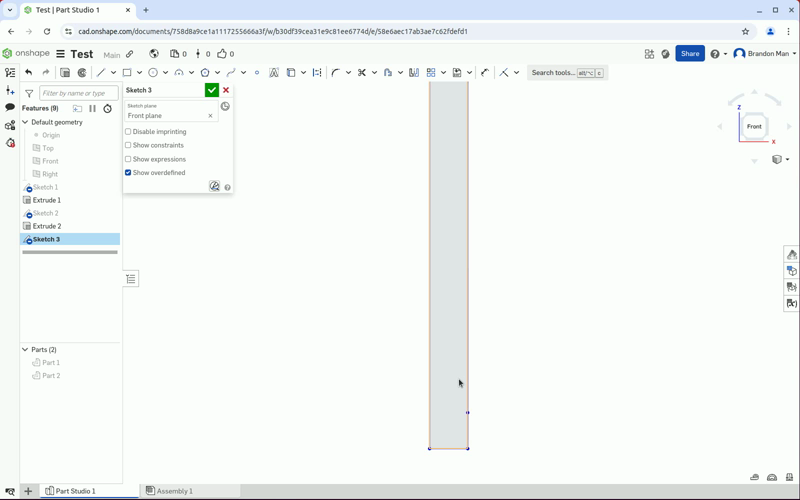
scroll(6)
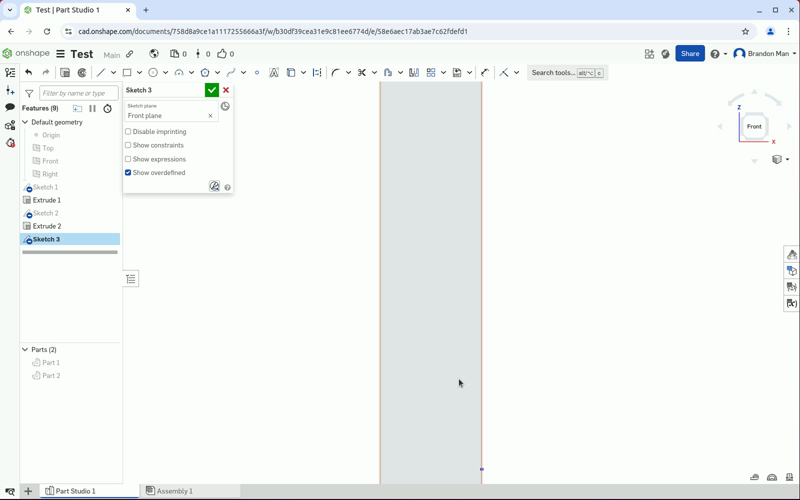
click(459, 378)
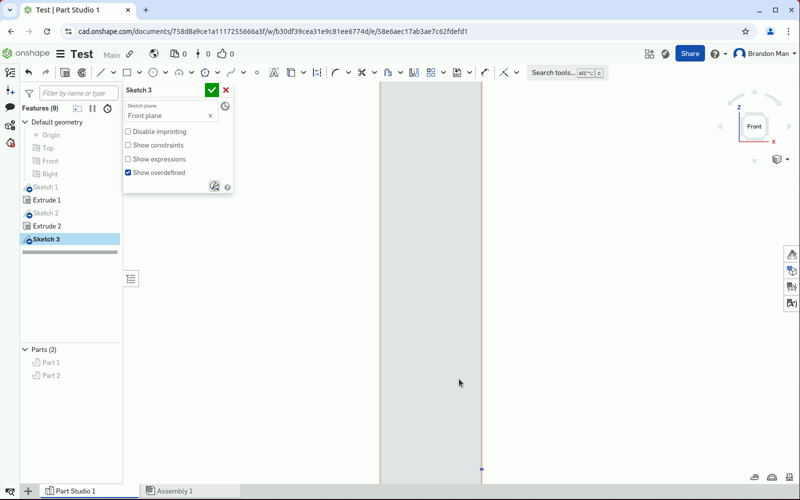
scroll(-6)
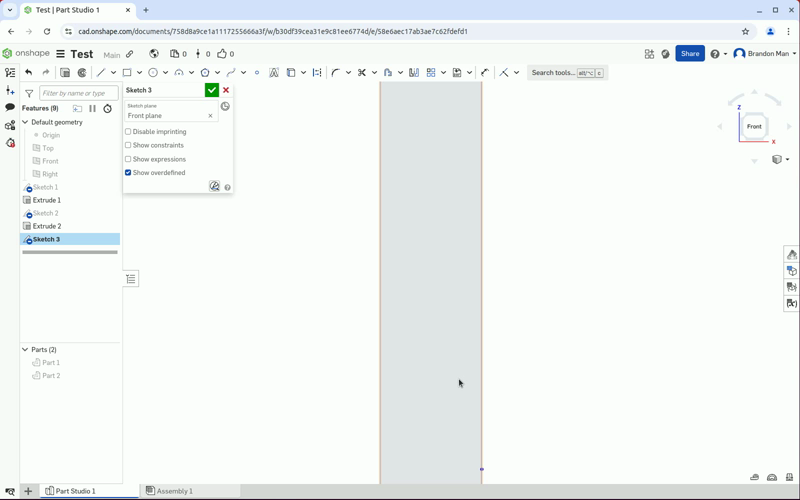
scroll(-6)
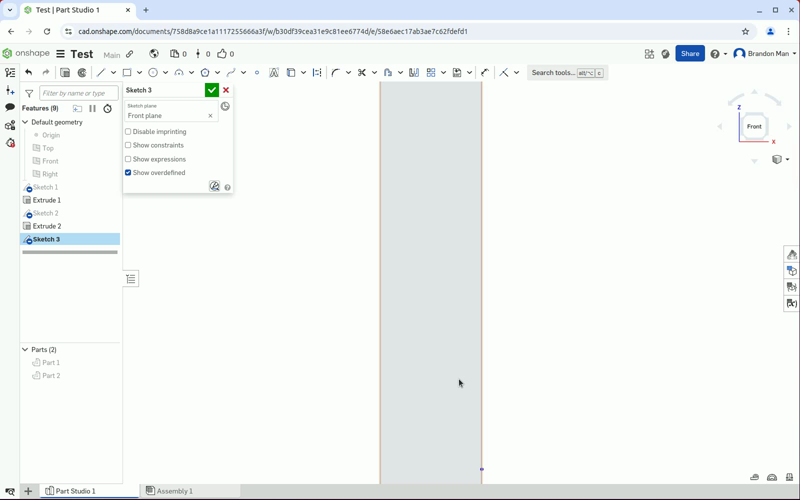
scroll(-6)
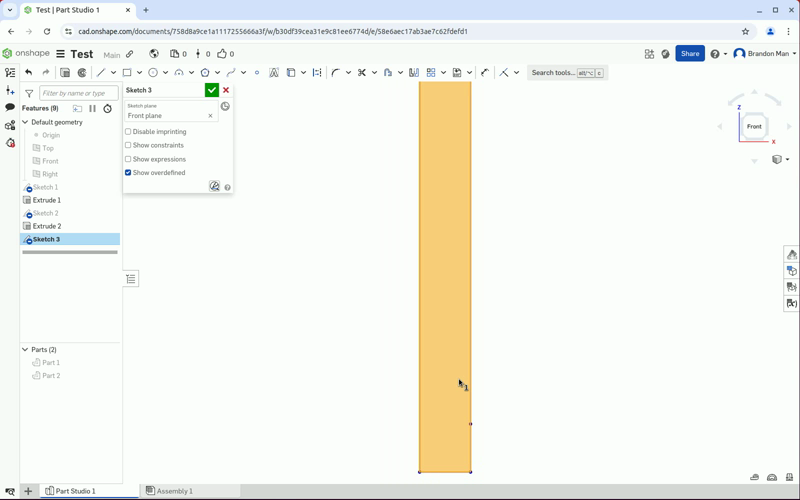
scroll(-6)
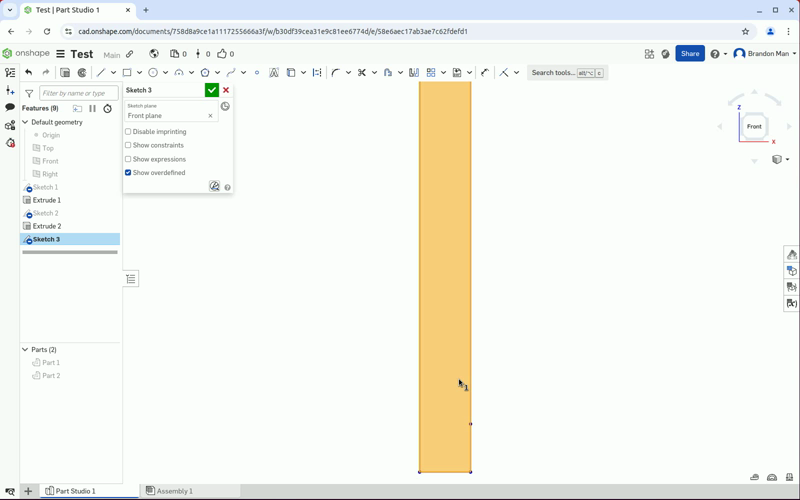
scroll(-6)
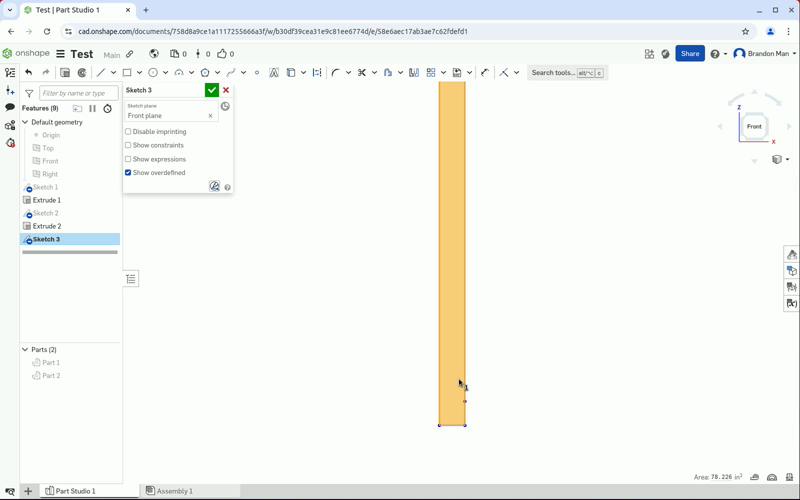
scroll(-6)
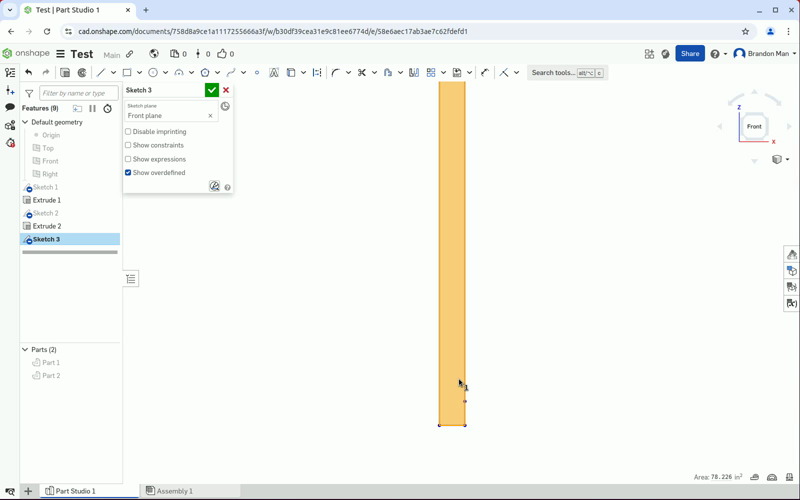
scroll(-6)
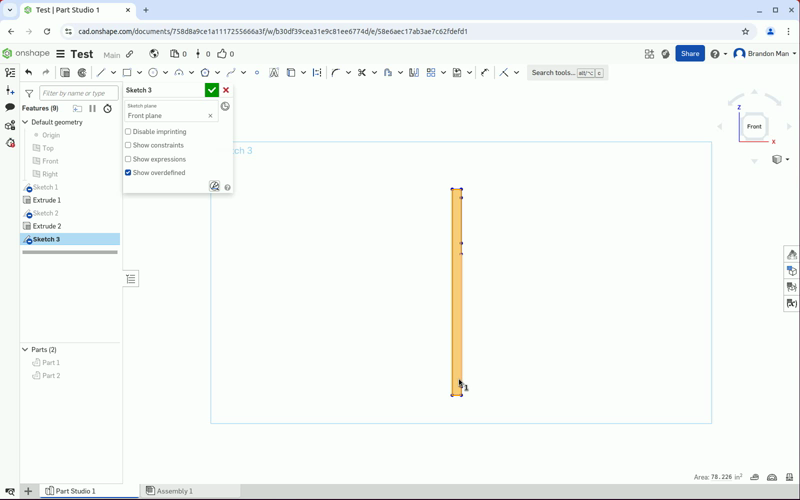
mouse_move(73, 352)
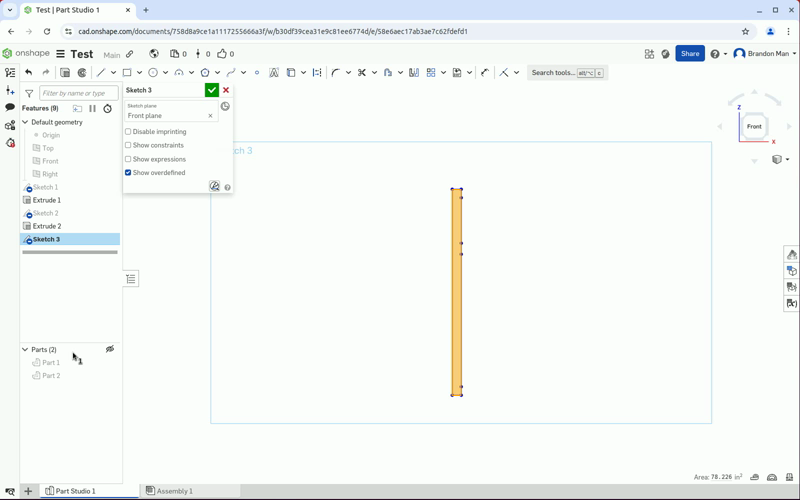
key(shift+y)
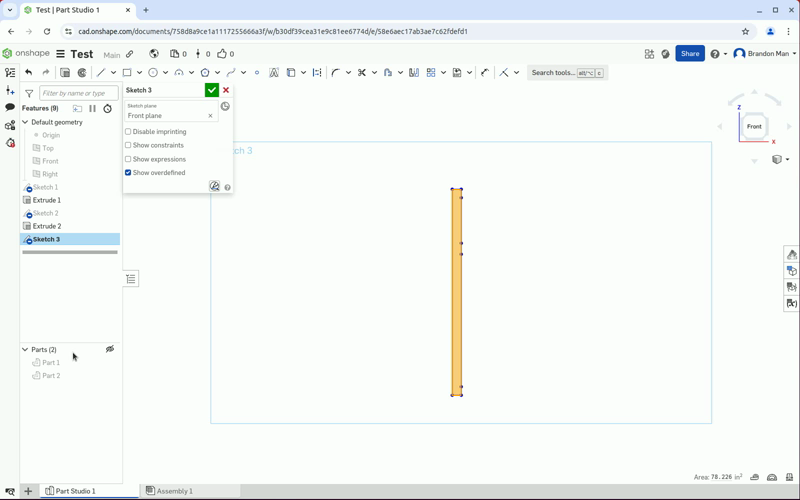
key(shift+e)
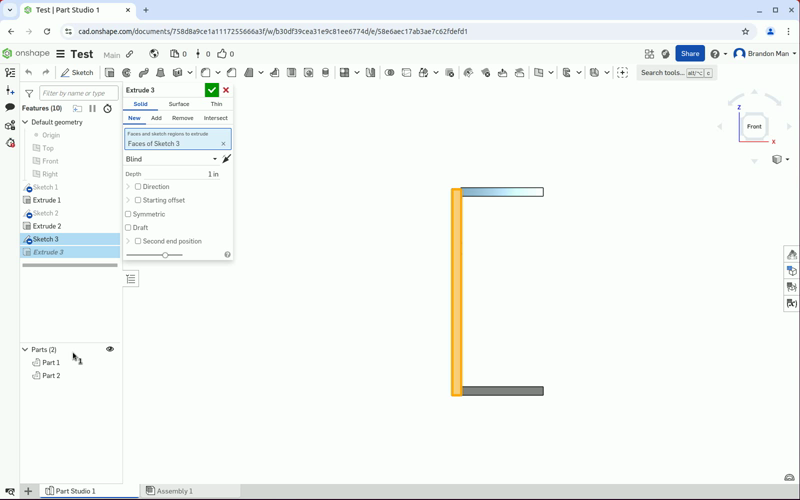
mouse_move(143, 106)
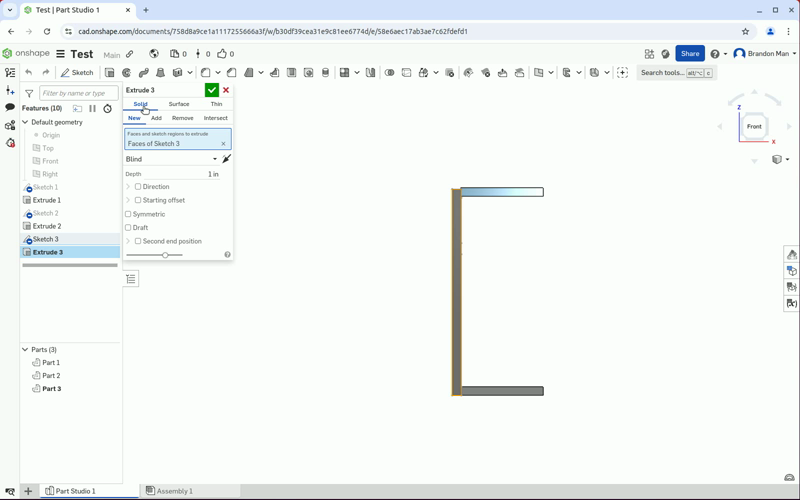
click(143, 106)
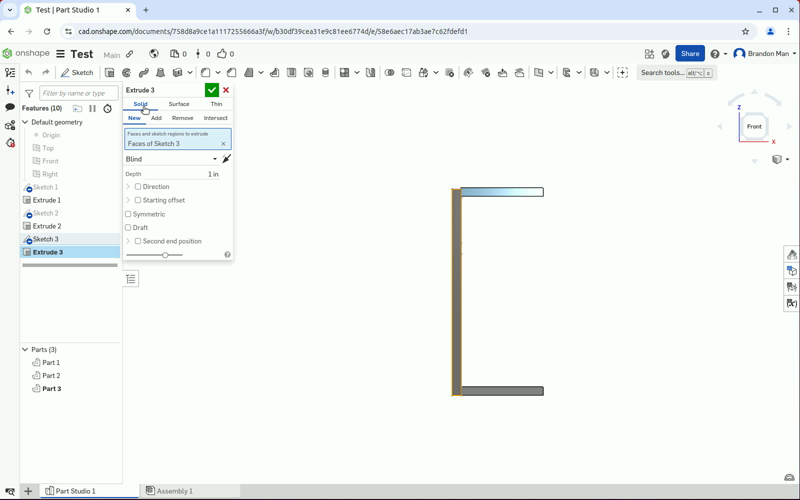
mouse_move(137, 120)
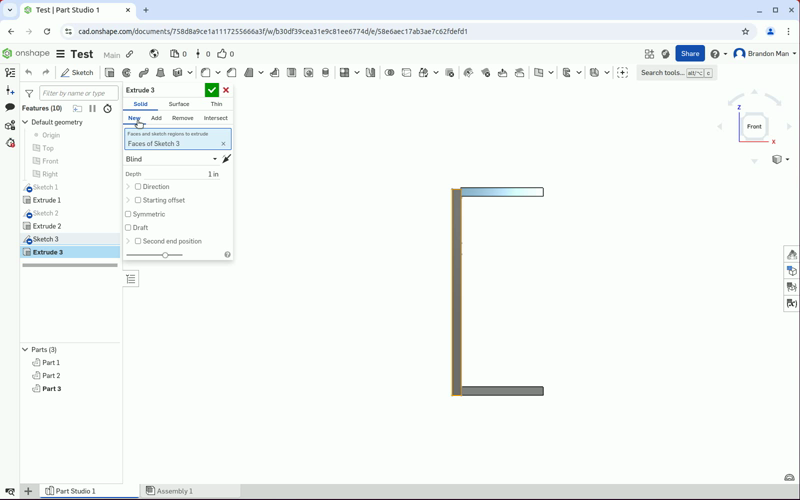
click(137, 120)
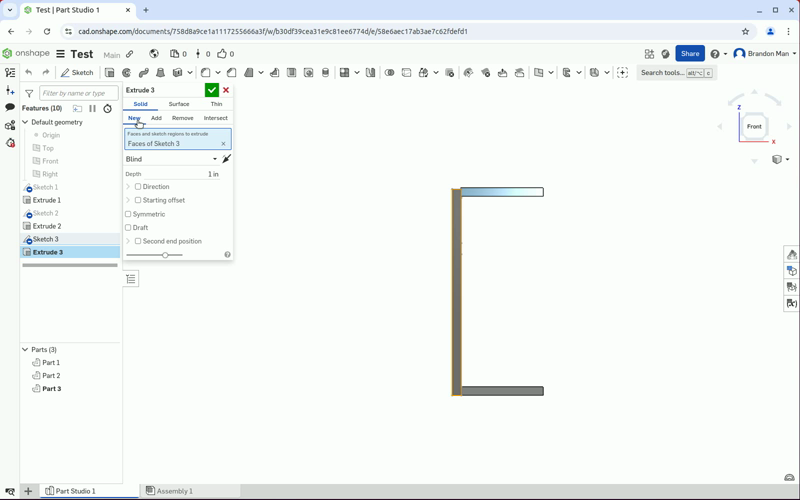
key(tab, 4)
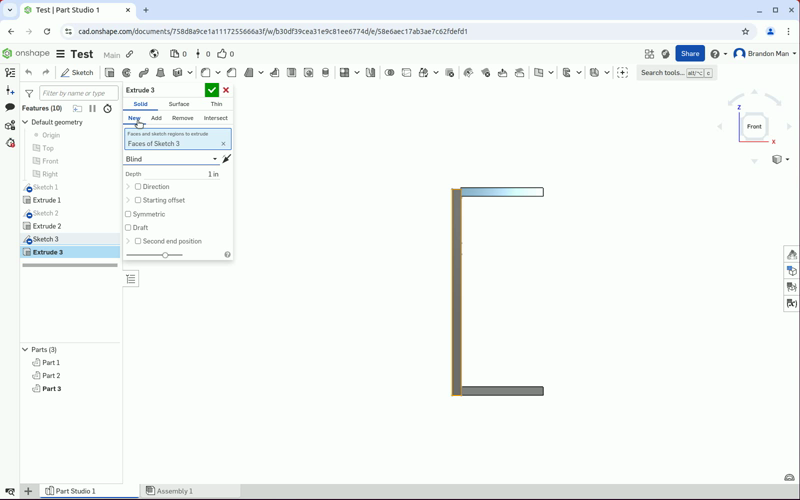
text(2.889)
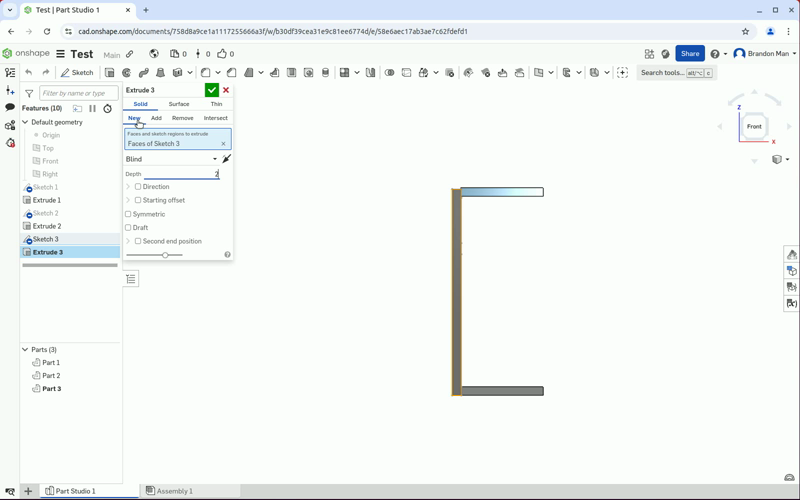
key(enter)
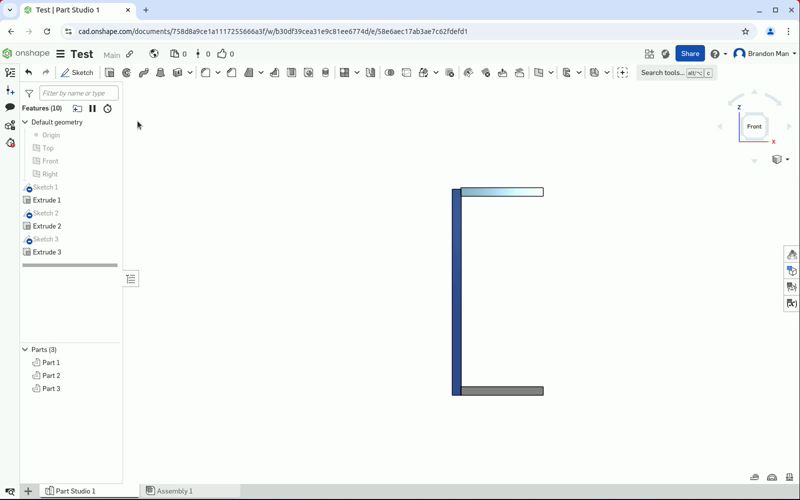
key(shift+h)
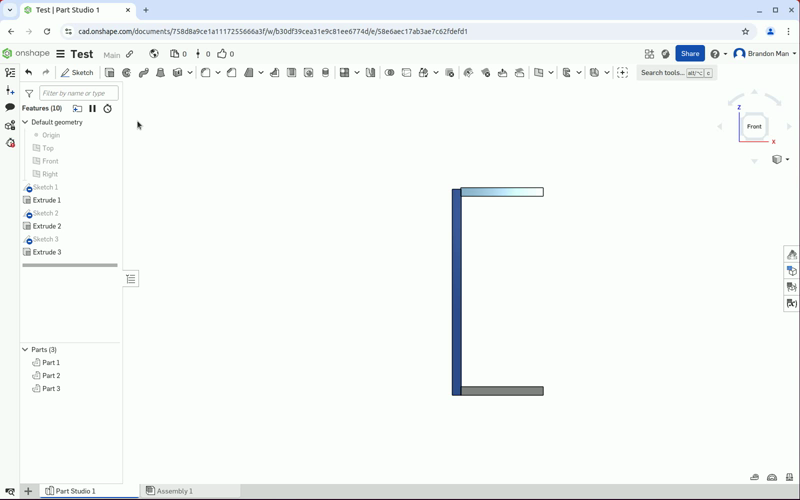
key(shift+h)
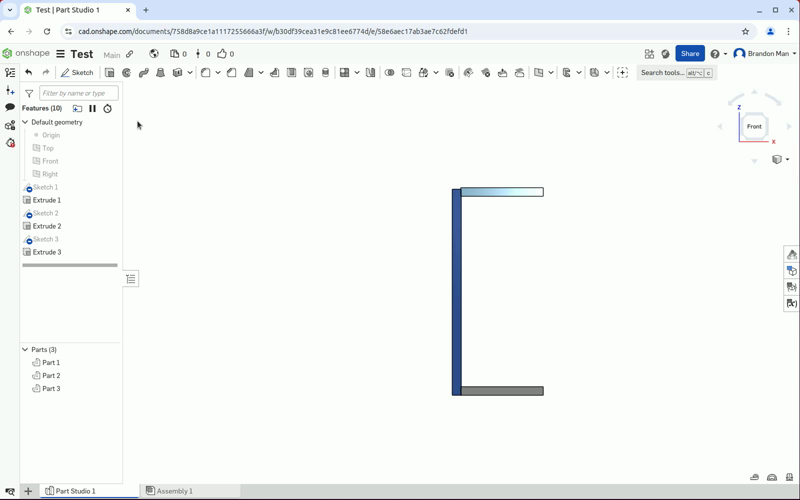
mouse_move(73, 189)
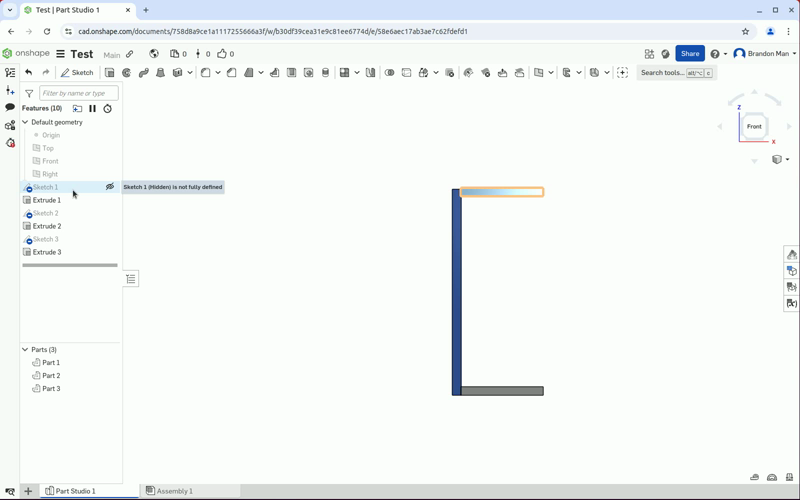
click(73, 189)
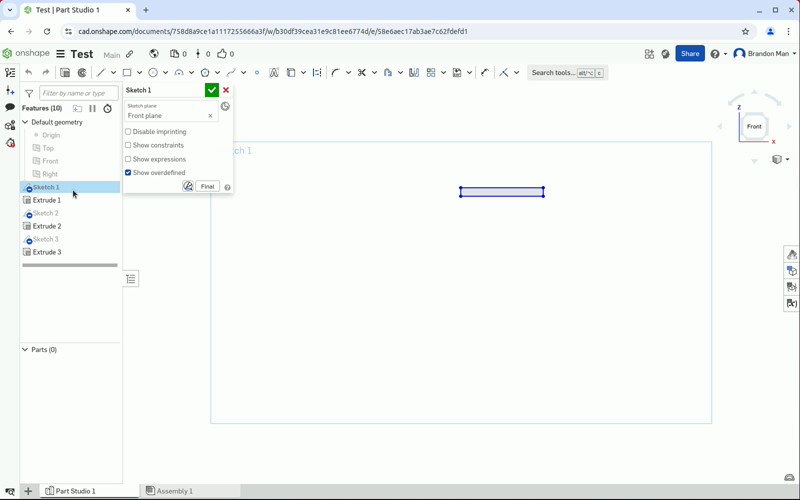
mouse_move(229, 92)
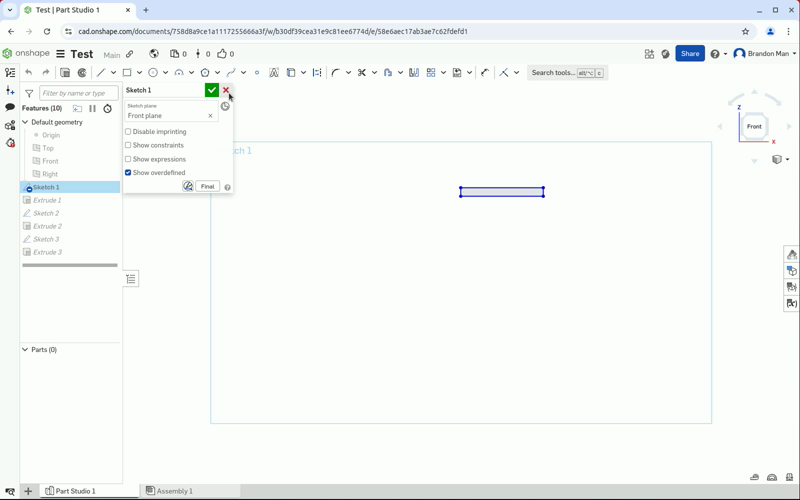
click(229, 92)
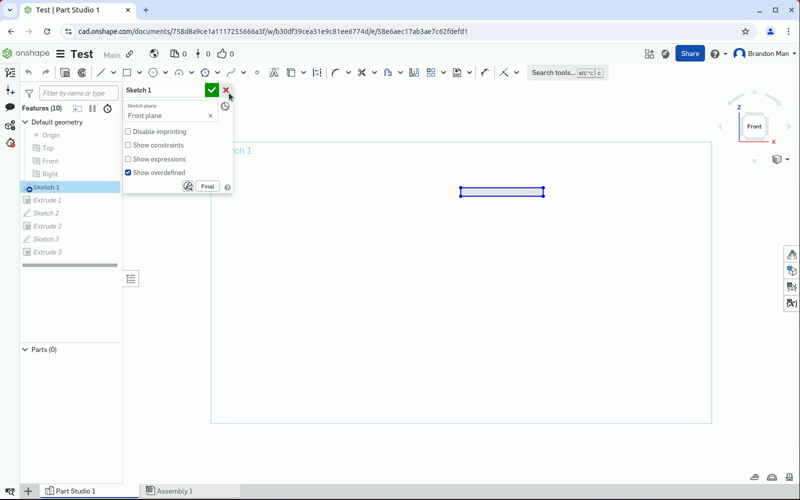
key(shift+s)
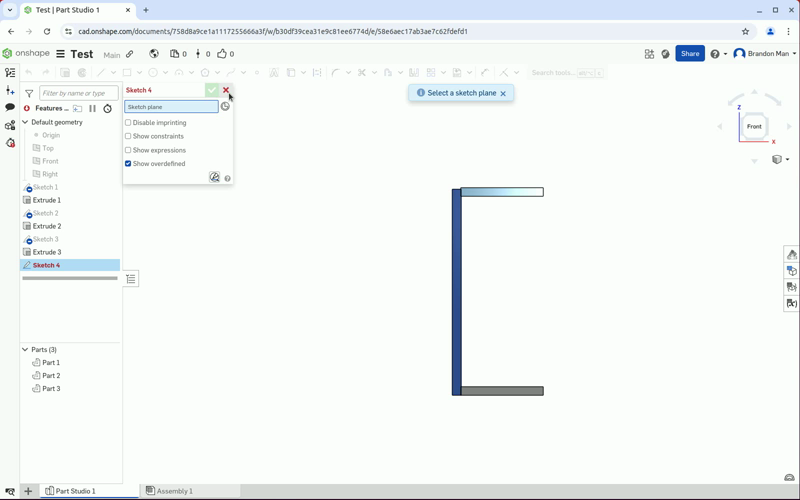
mouse_move(73, 163)
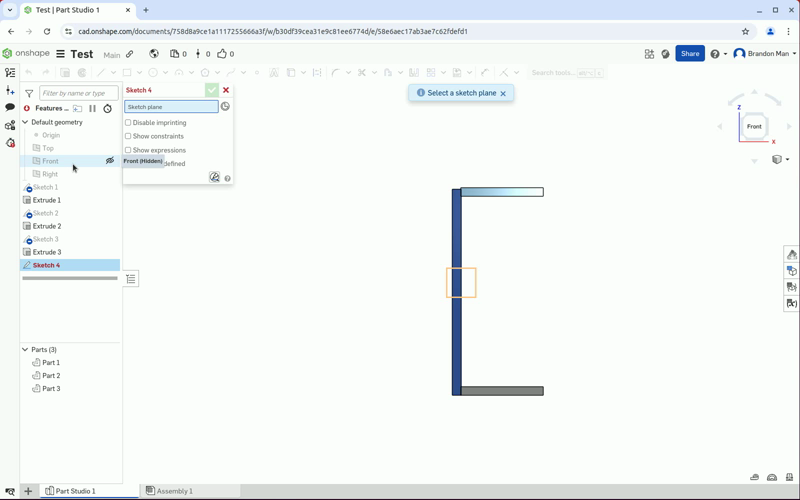
click(73, 163)
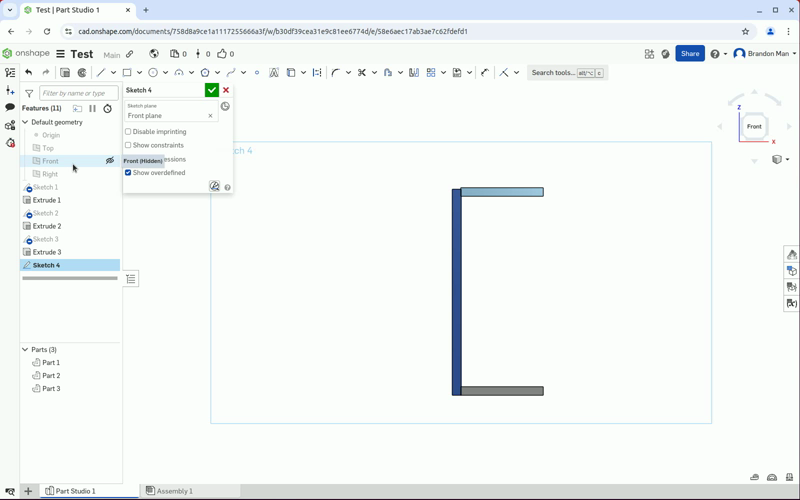
mouse_move(73, 352)
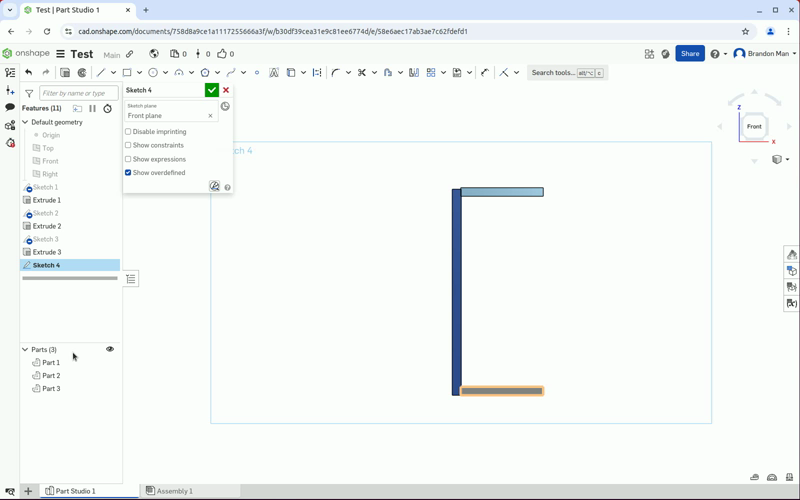
key(y)
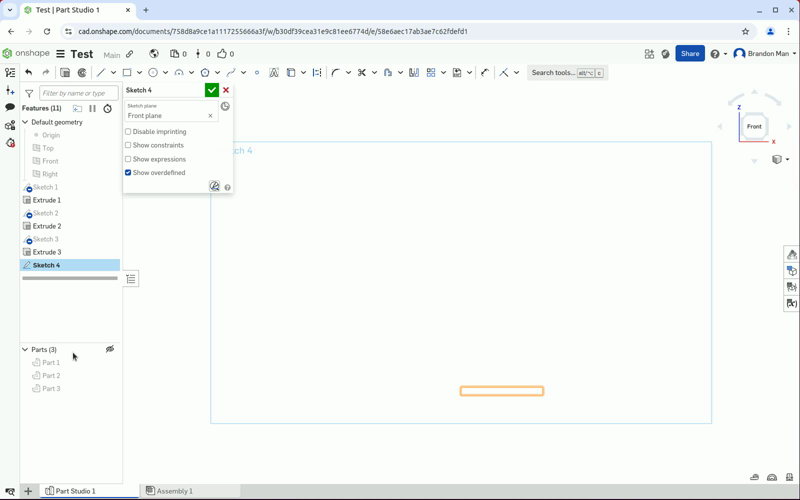
key(l)
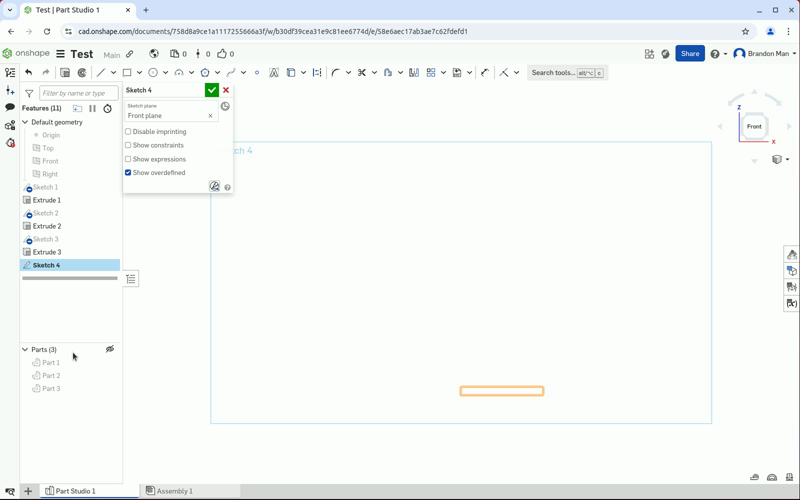
key_down(shift)
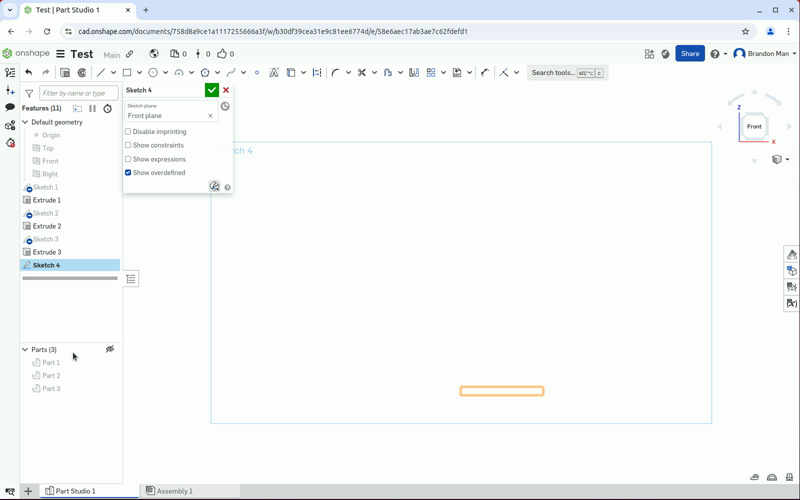
mouse_move(542, 395)
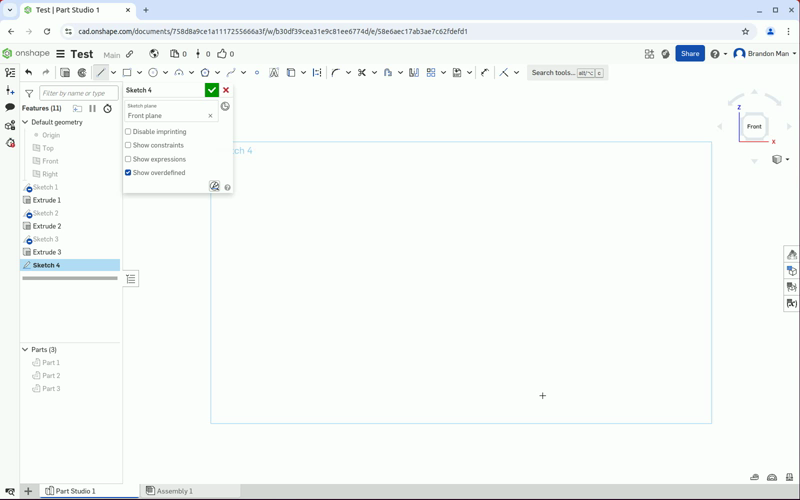
click(542, 395)
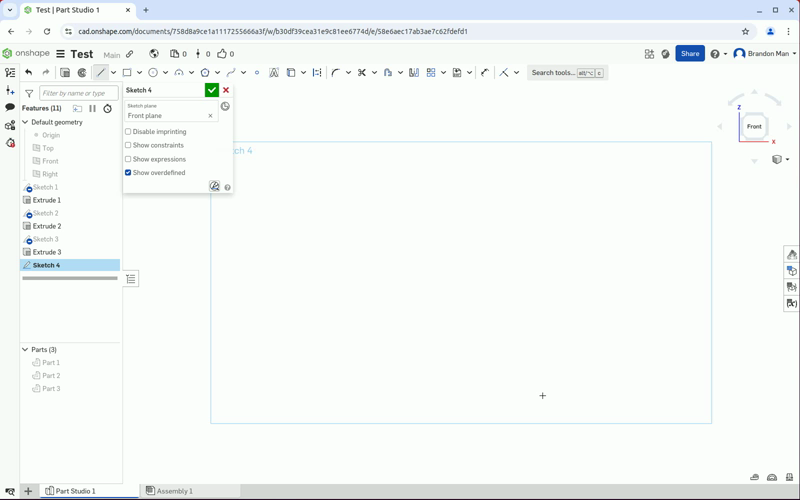
key_up(shift)
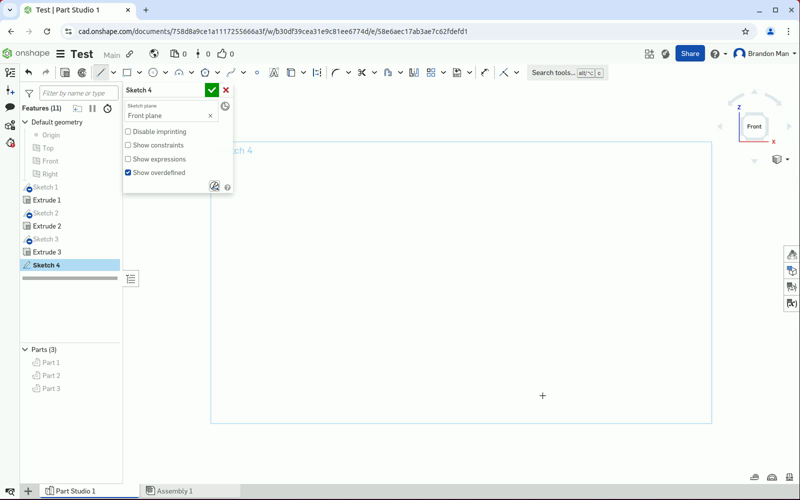
key_down(shift)
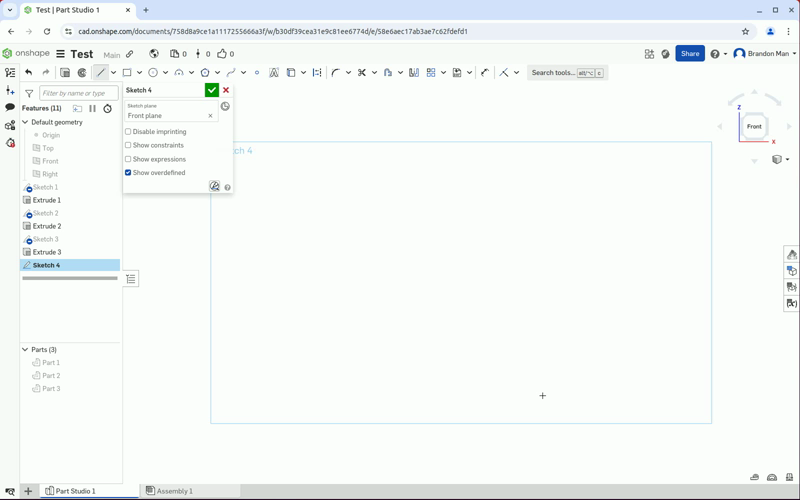
mouse_move(572, 395)
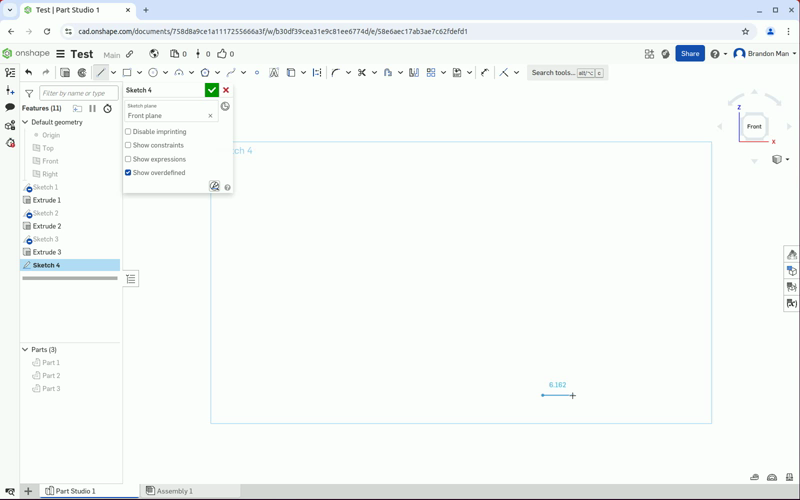
mouse_move(551, 395)
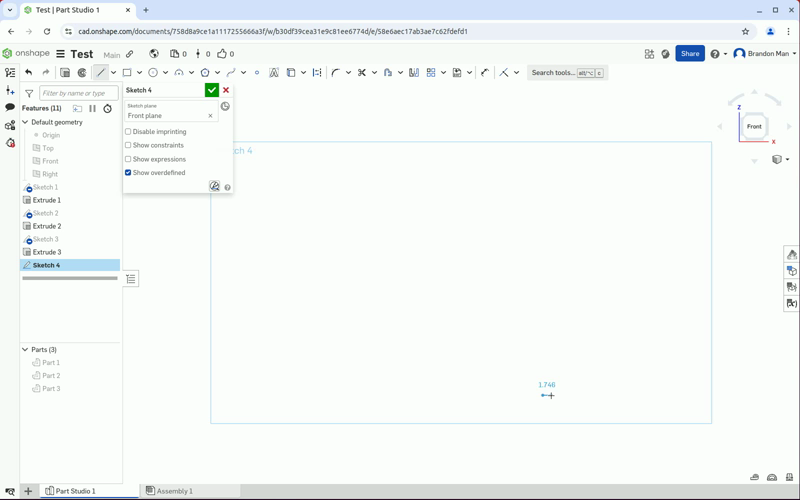
click(551, 395)
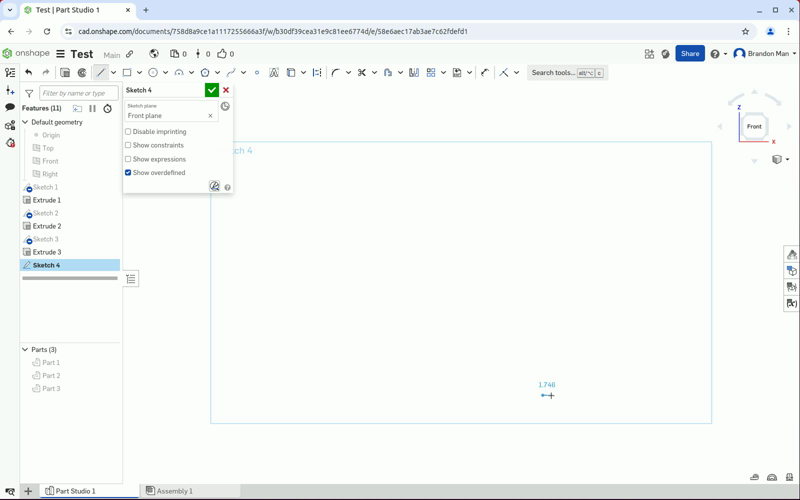
key_up(shift)
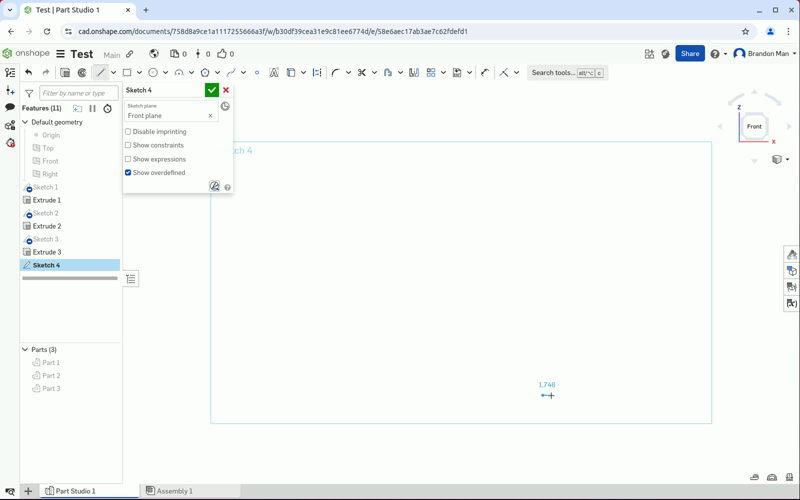
key_down(shift)
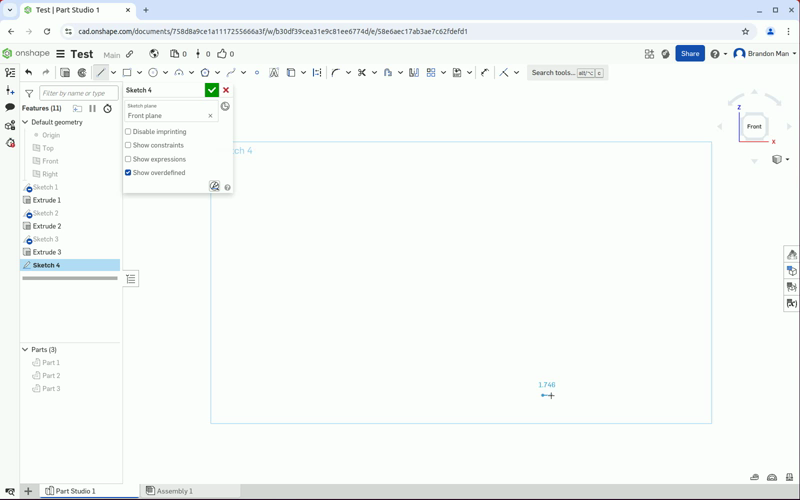
mouse_move(551, 189)
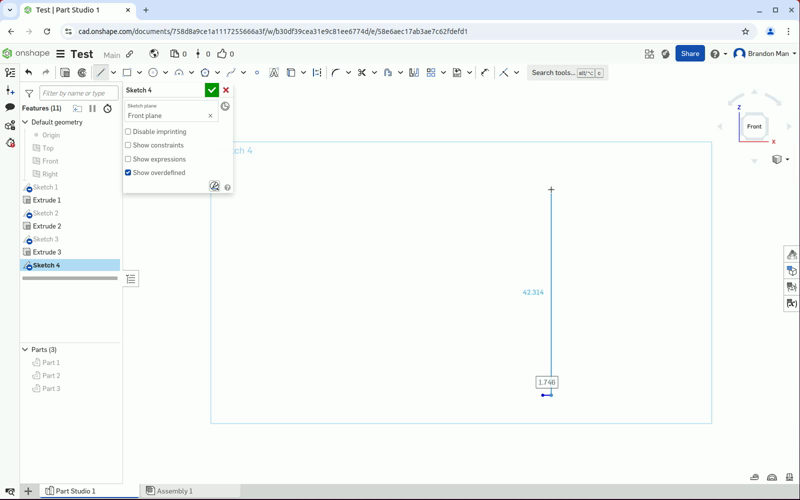
click(551, 189)
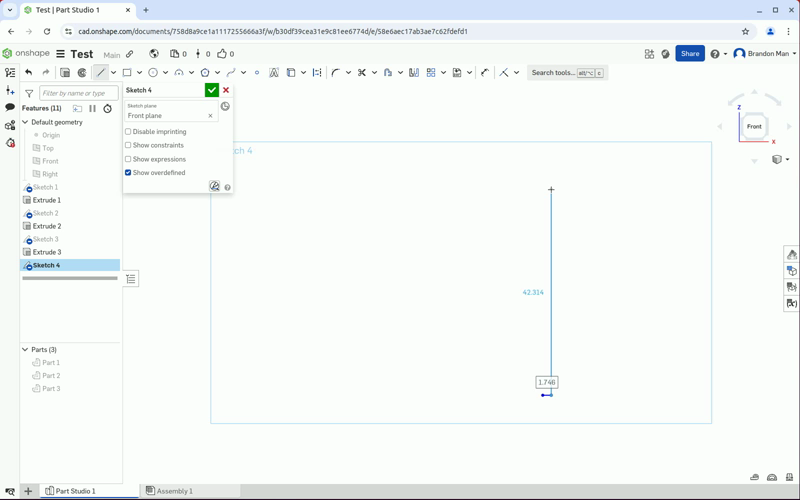
key_up(shift)
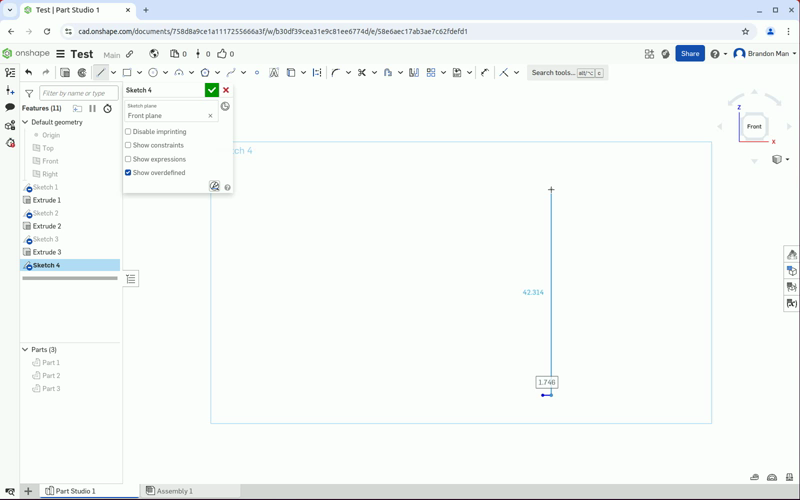
key_down(shift)
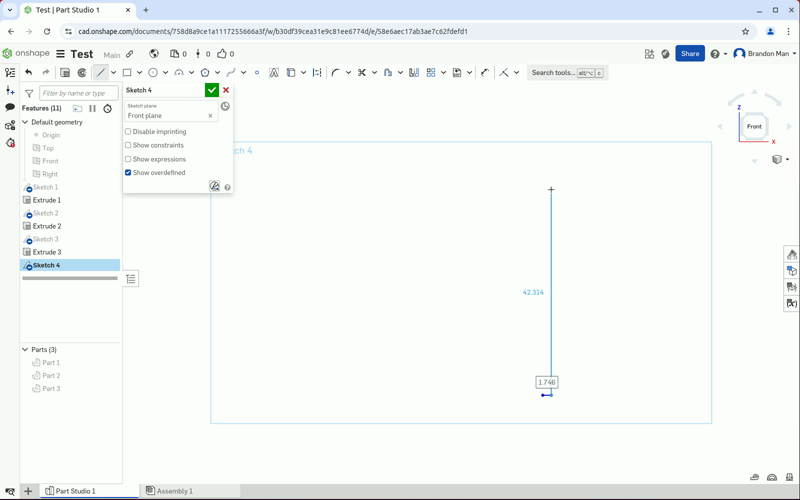
mouse_move(581, 189)
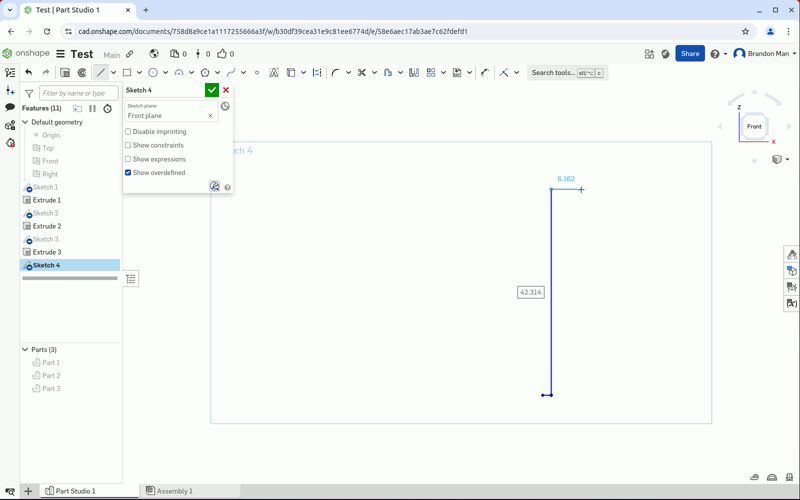
mouse_move(543, 189)
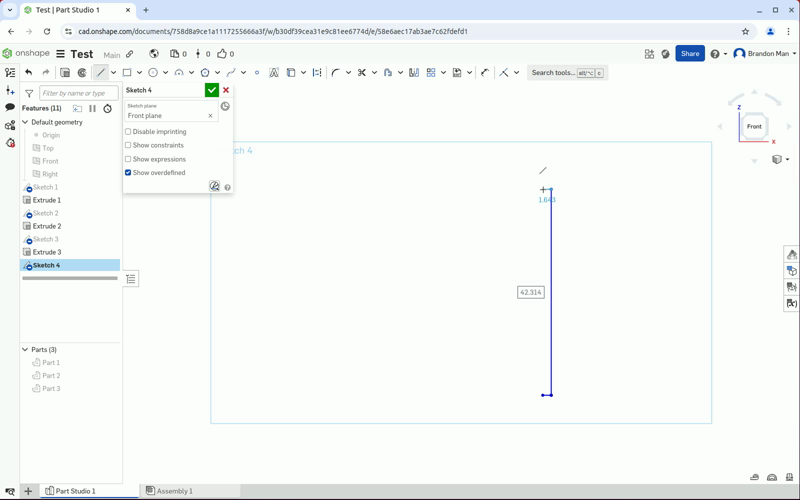
click(543, 189)
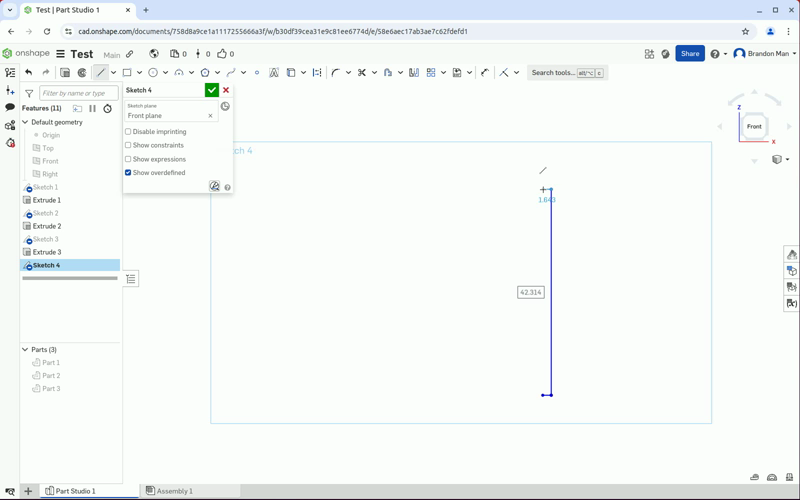
key_up(shift)
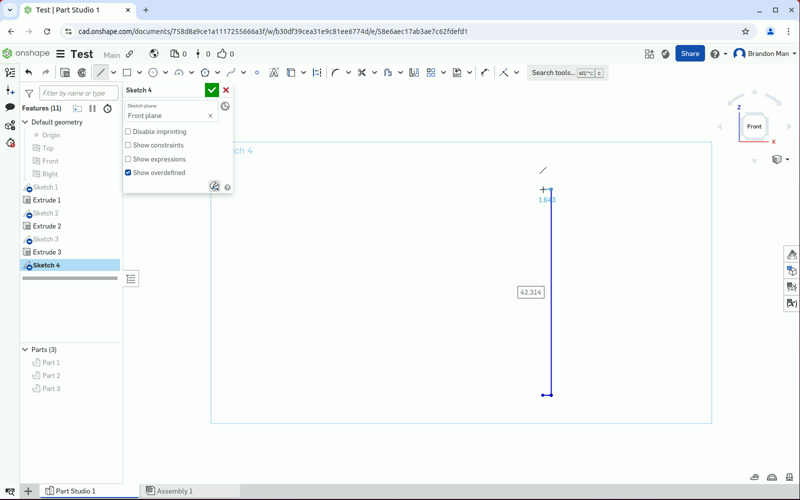
key_down(shift)
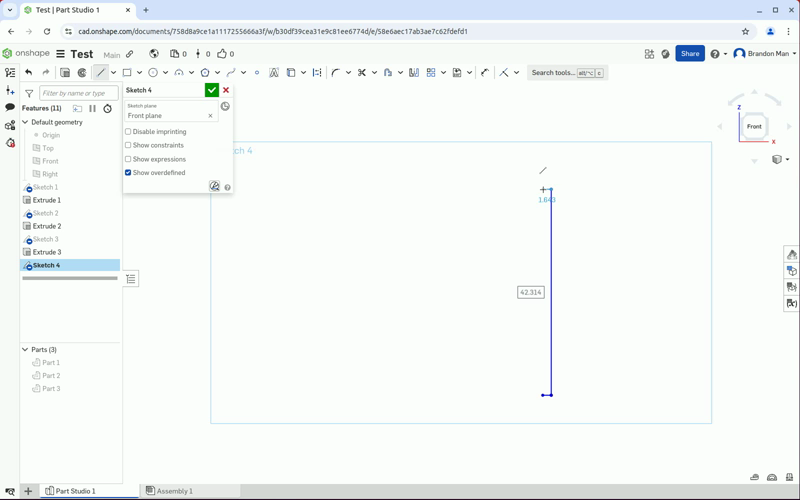
mouse_move(573, 189)
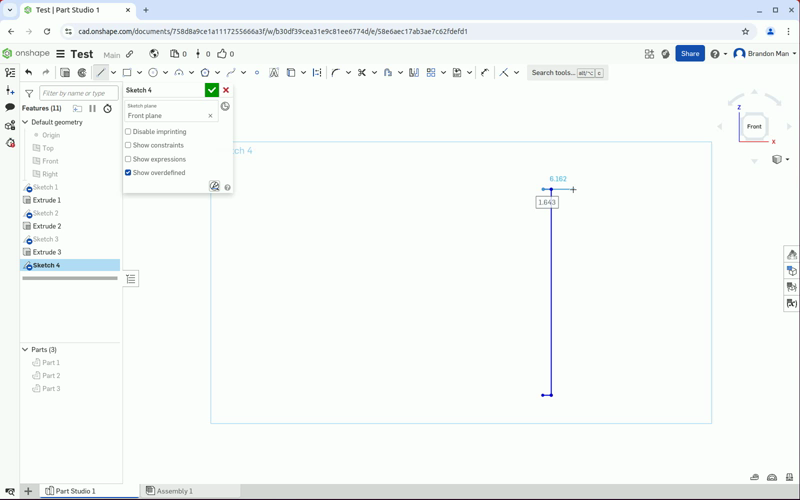
mouse_move(543, 197)
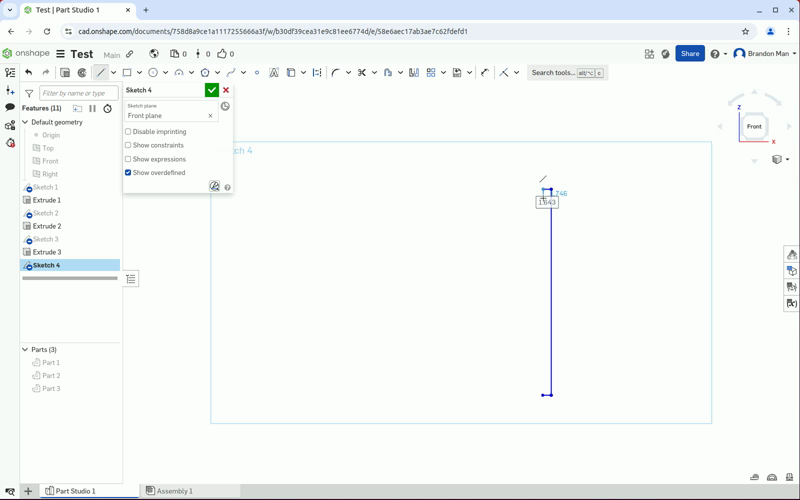
click(543, 197)
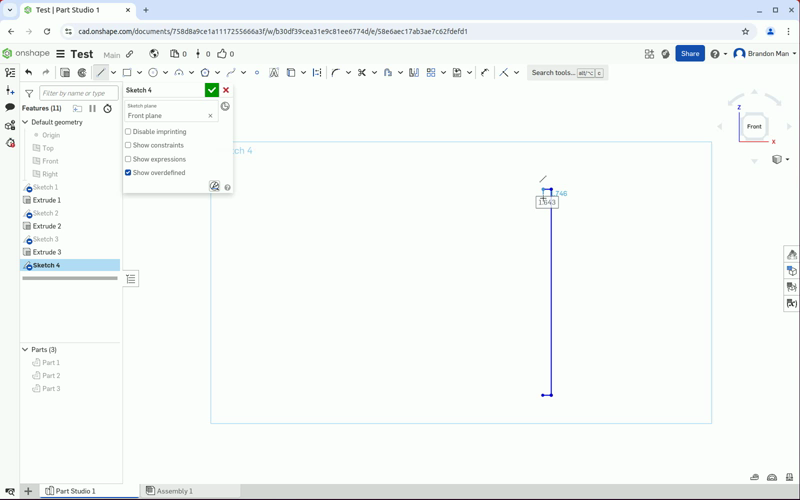
key_up(shift)
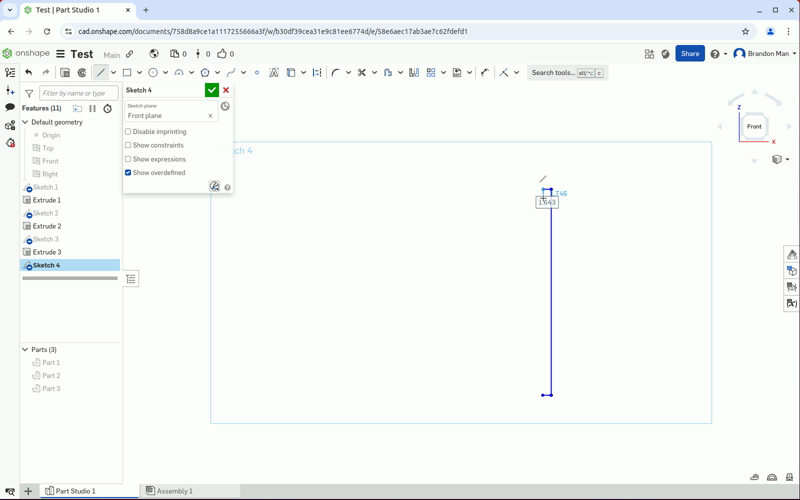
key_down(shift)
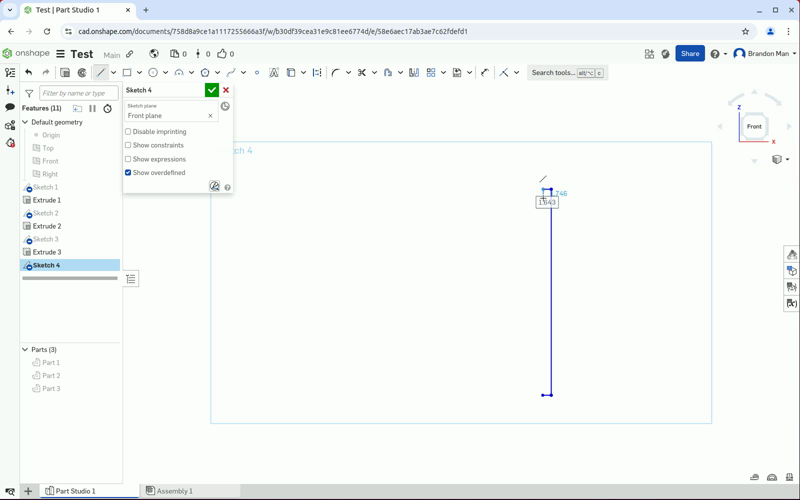
mouse_move(573, 197)
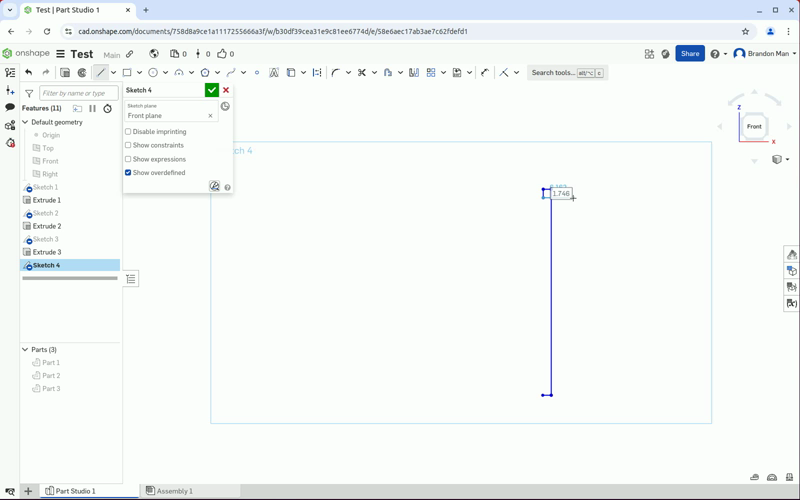
mouse_move(543, 243)
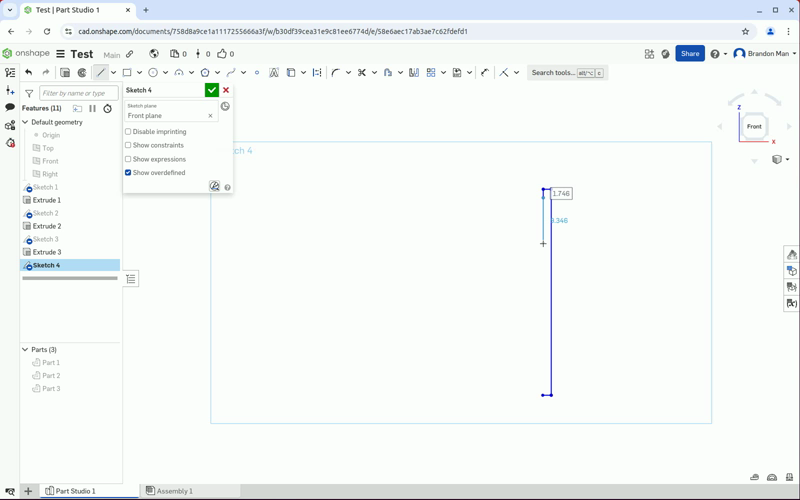
click(543, 243)
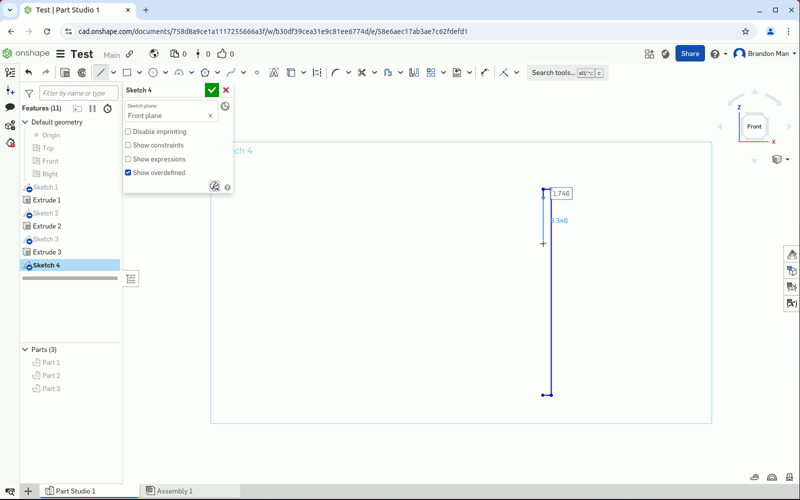
key_up(shift)
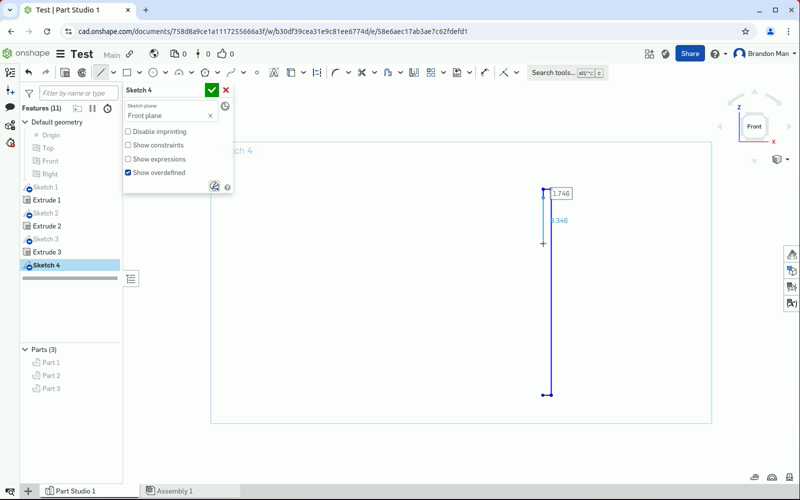
key_down(shift)
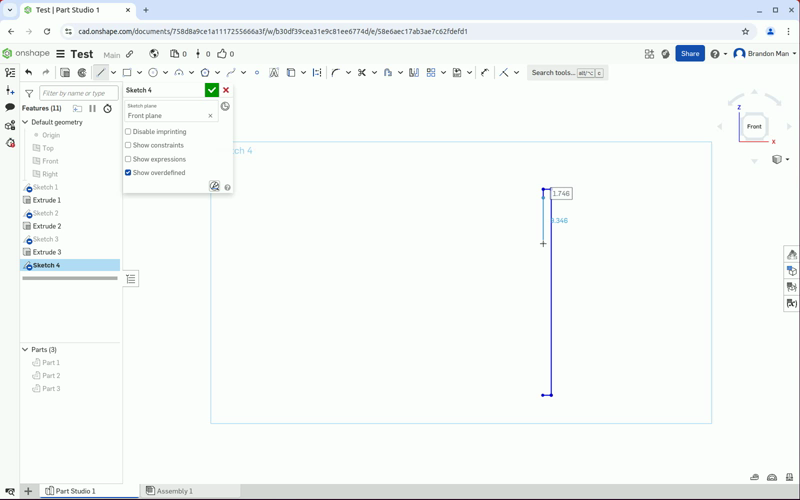
mouse_move(573, 243)
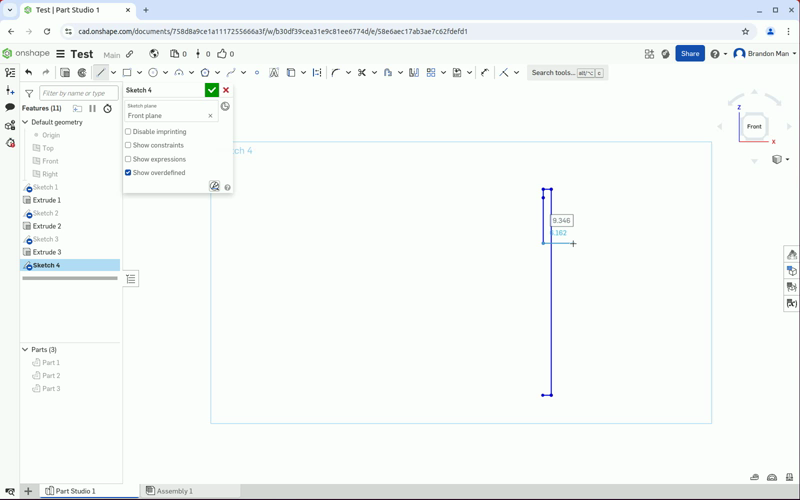
mouse_move(542, 284)
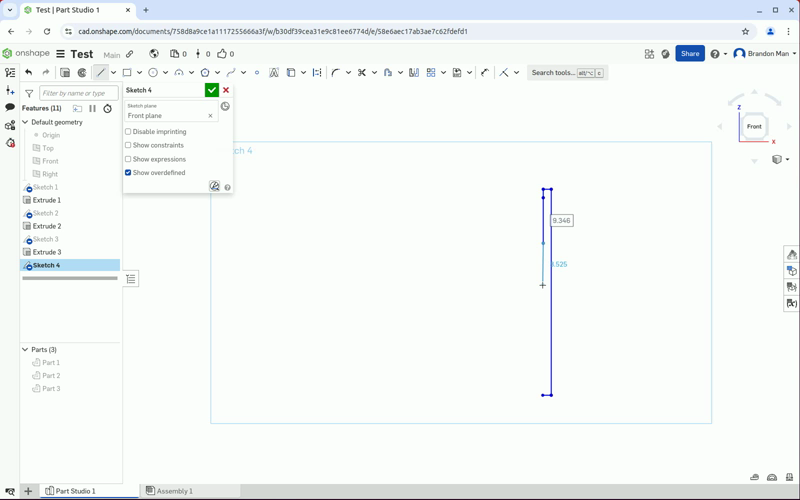
click(542, 284)
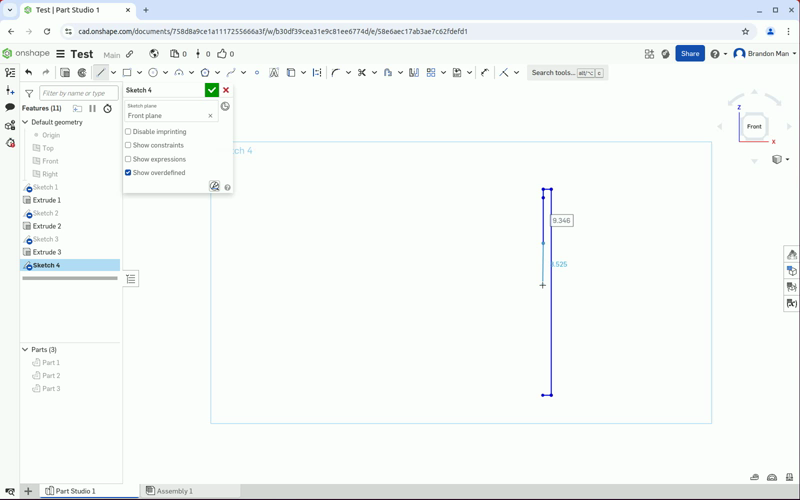
key_up(shift)
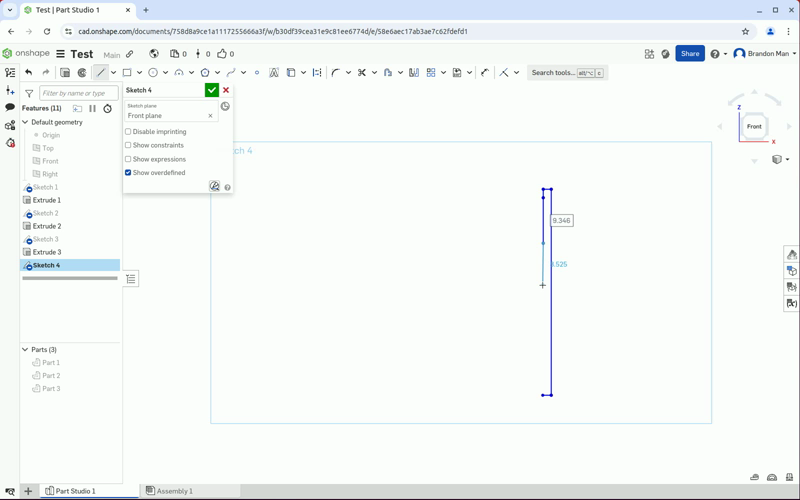
key_down(shift)
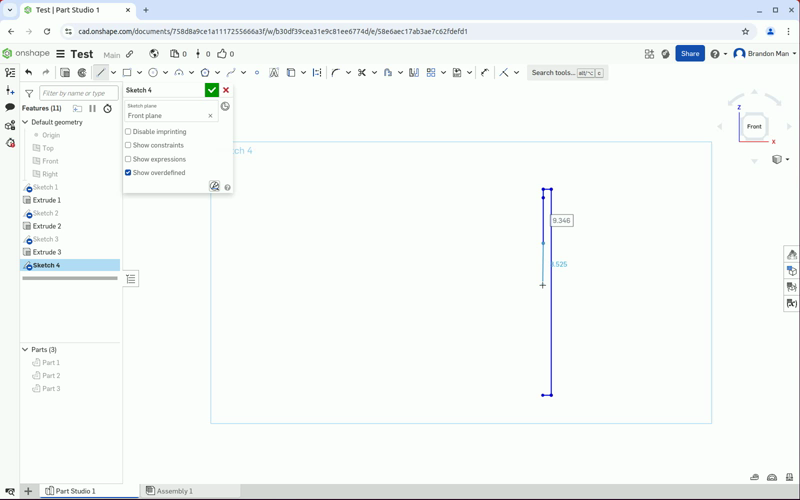
mouse_move(572, 284)
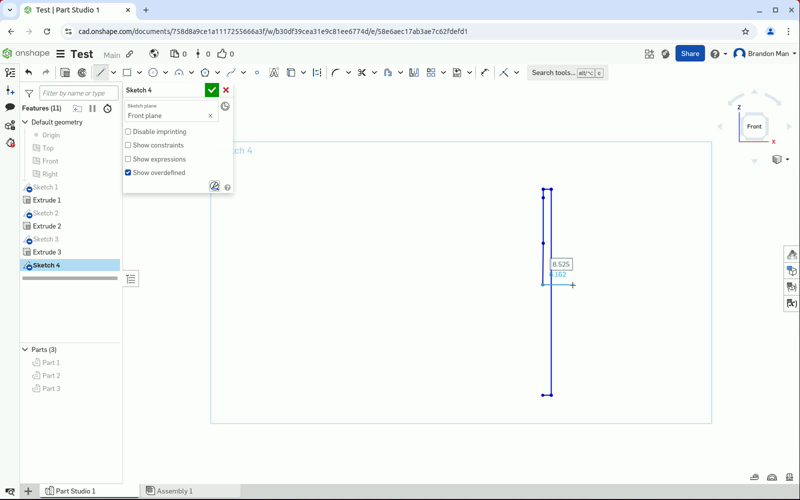
mouse_move(542, 291)
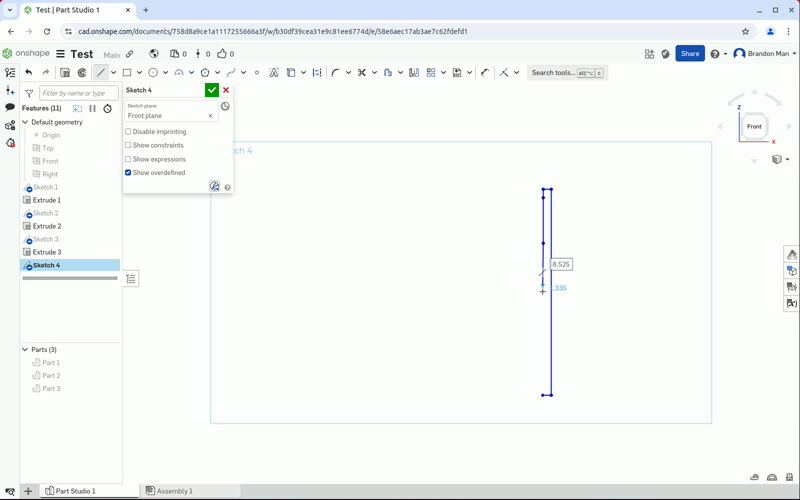
scroll(6)
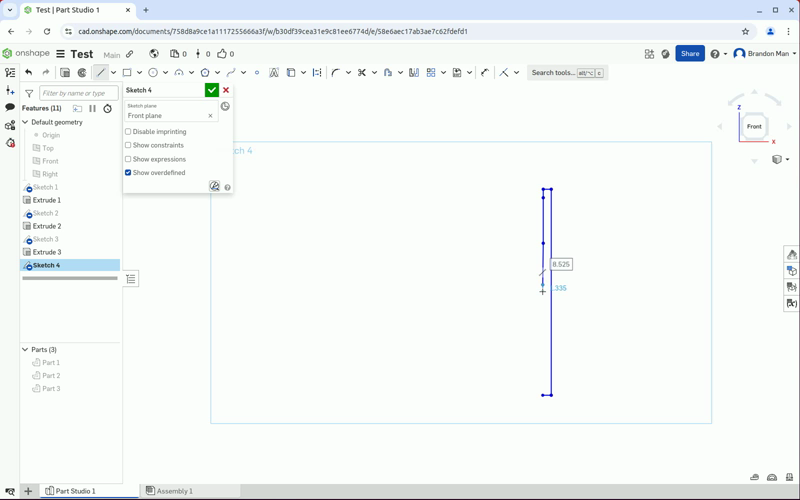
scroll(6)
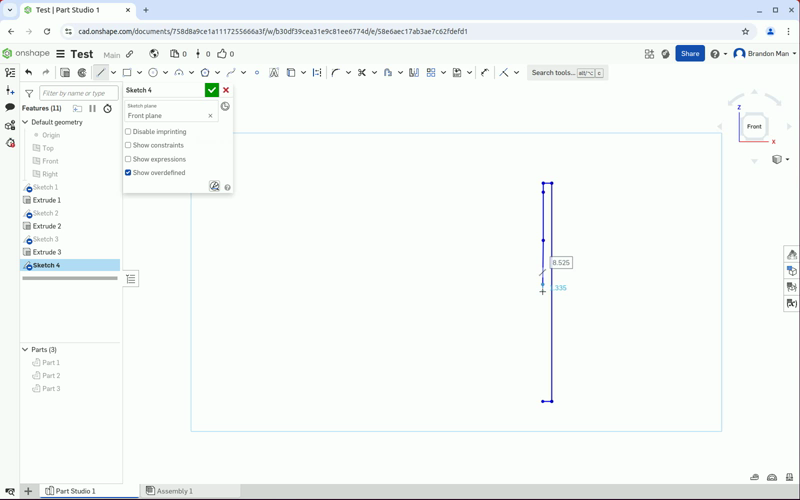
scroll(6)
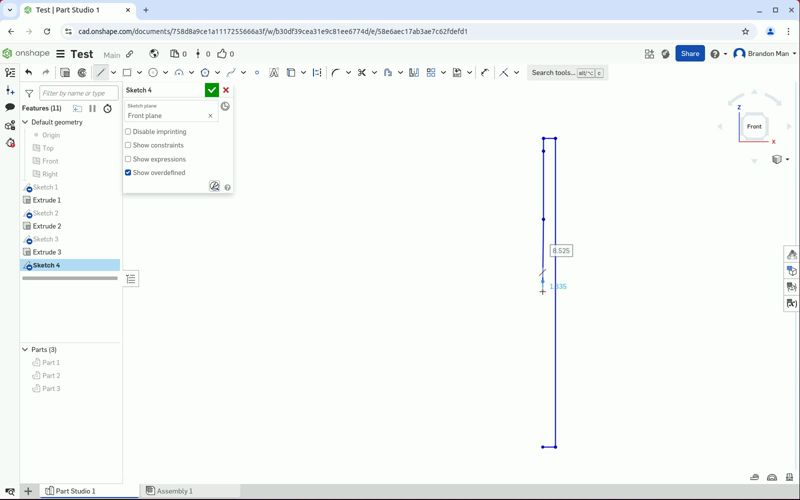
scroll(6)
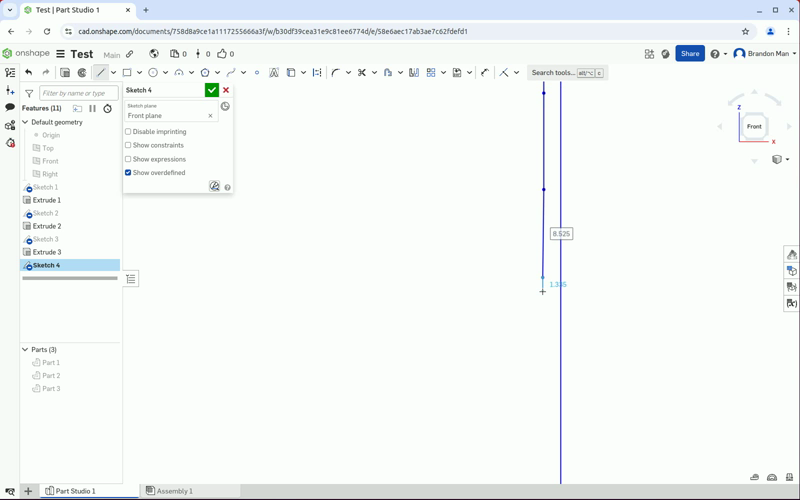
scroll(6)
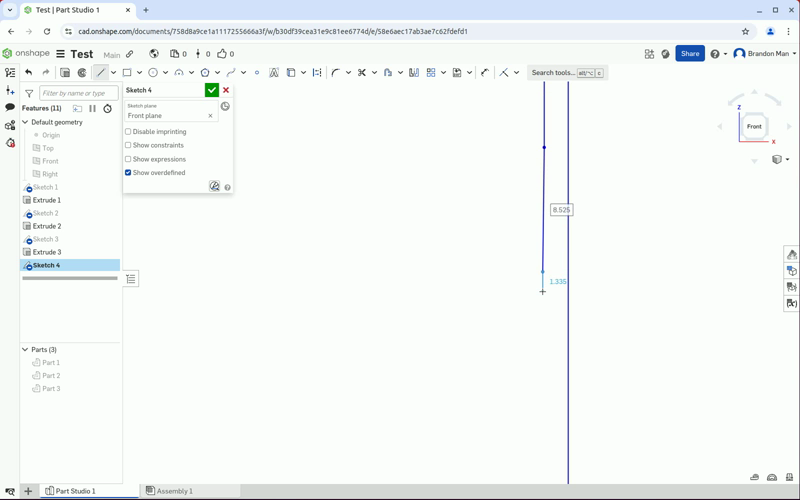
scroll(6)
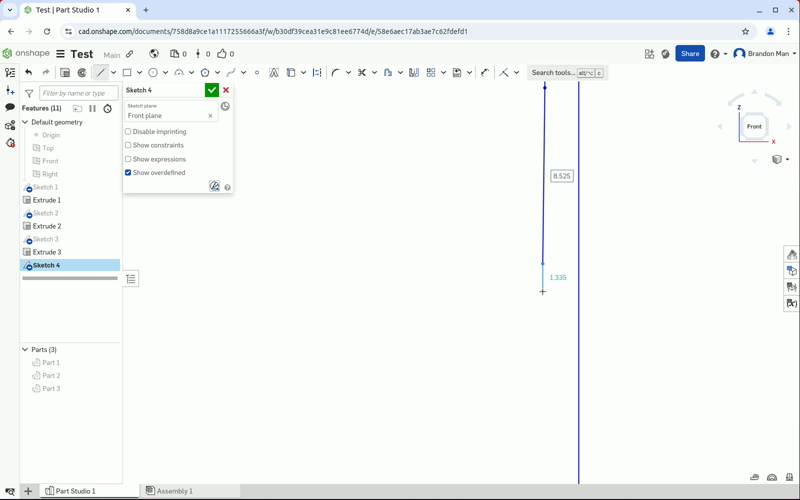
scroll(6)
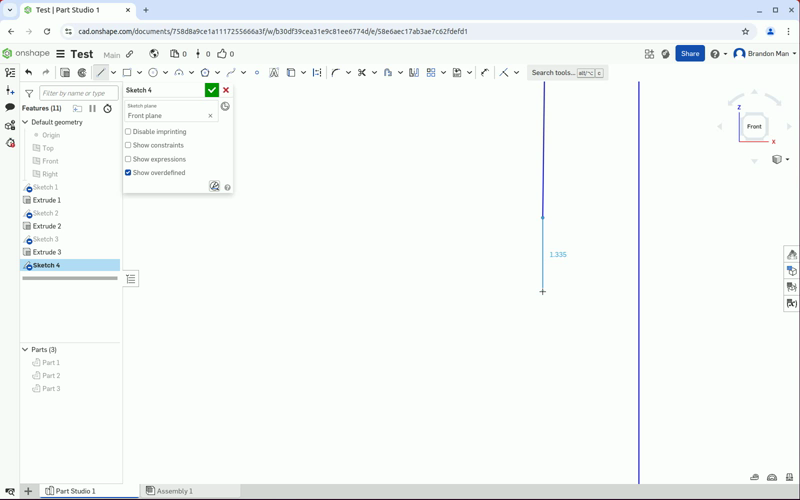
click(542, 291)
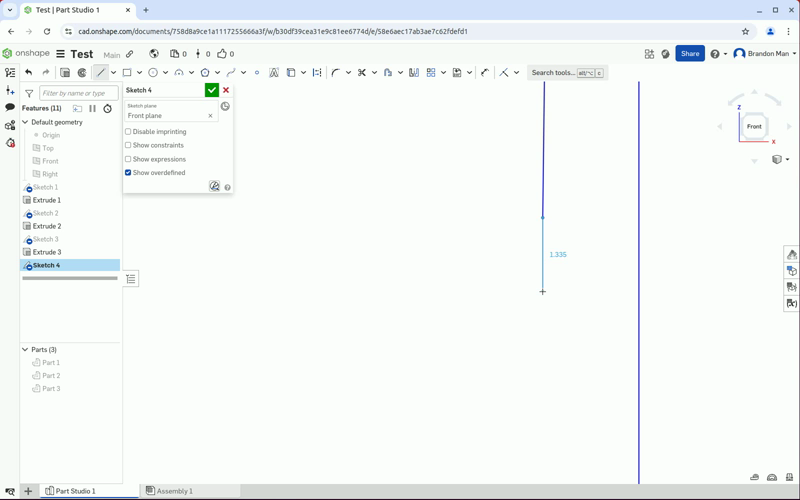
scroll(-6)
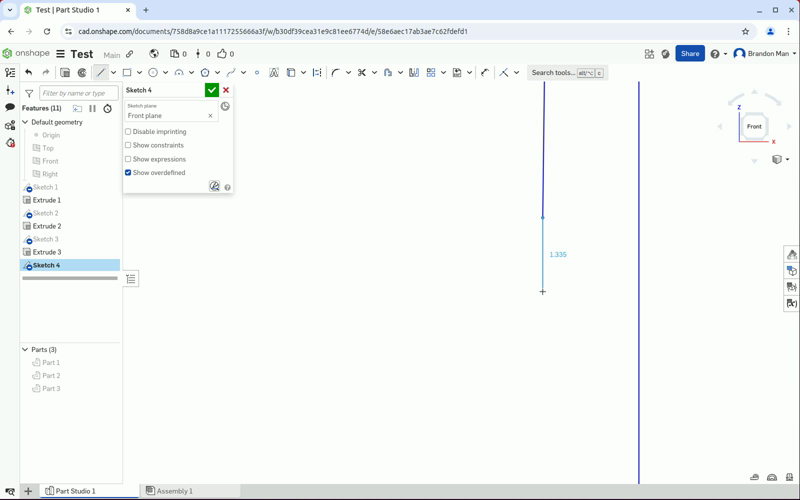
scroll(-6)
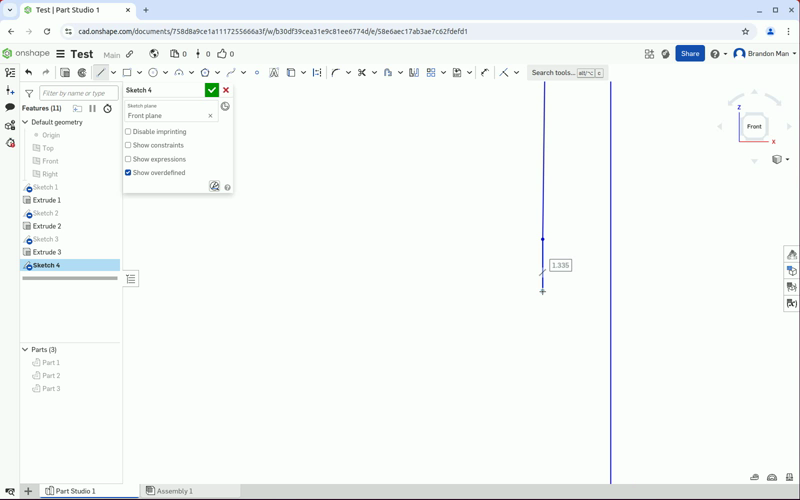
scroll(-6)
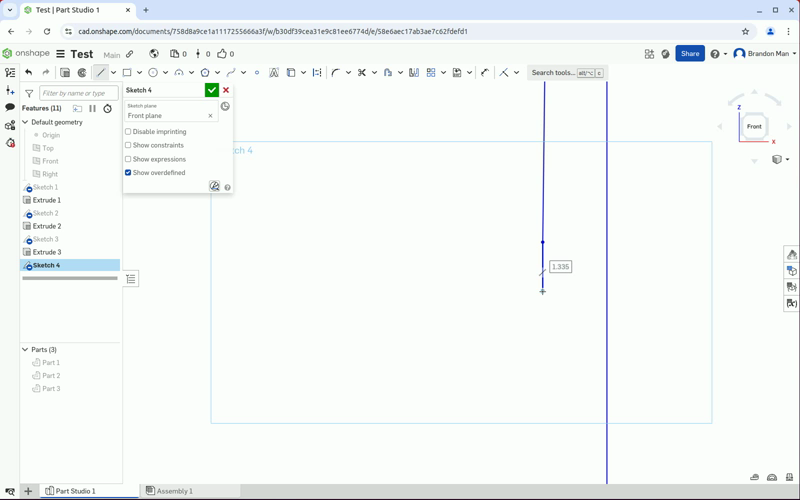
scroll(-6)
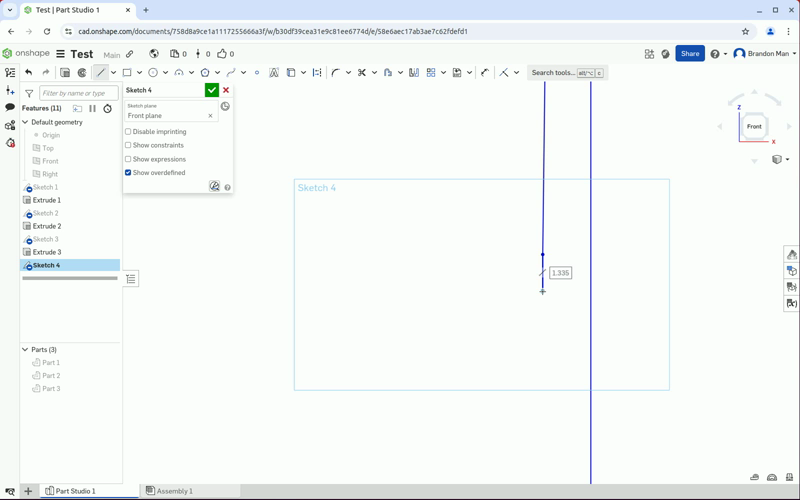
scroll(-6)
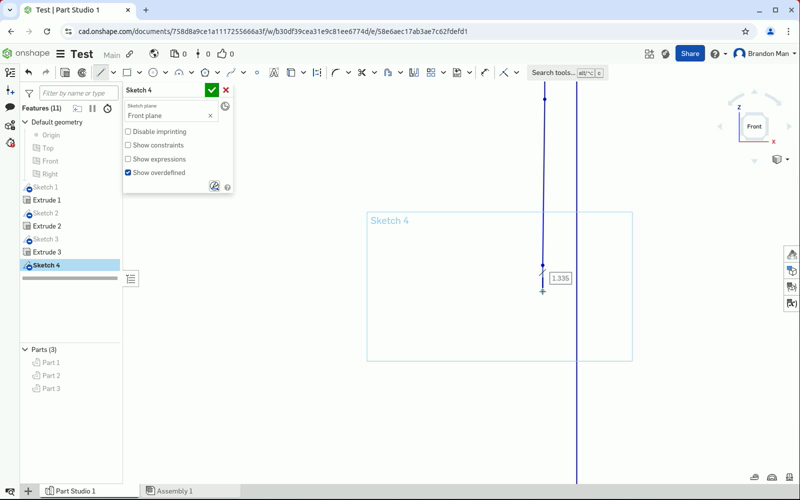
scroll(-6)
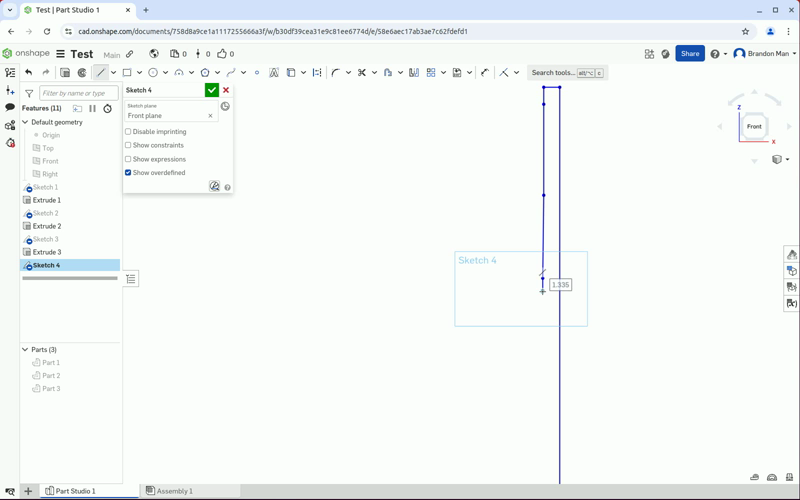
scroll(-6)
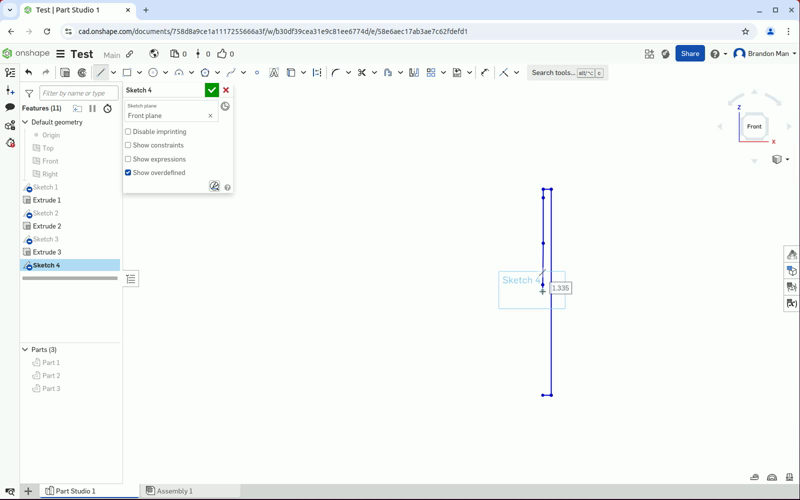
key_up(shift)
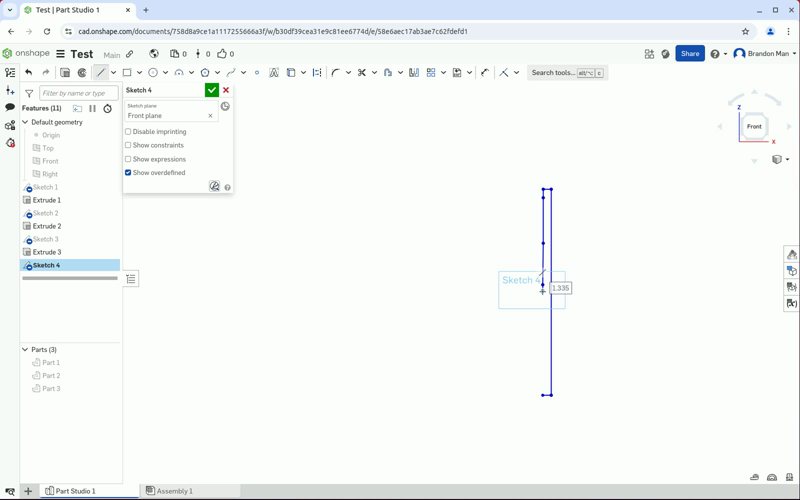
key_down(shift)
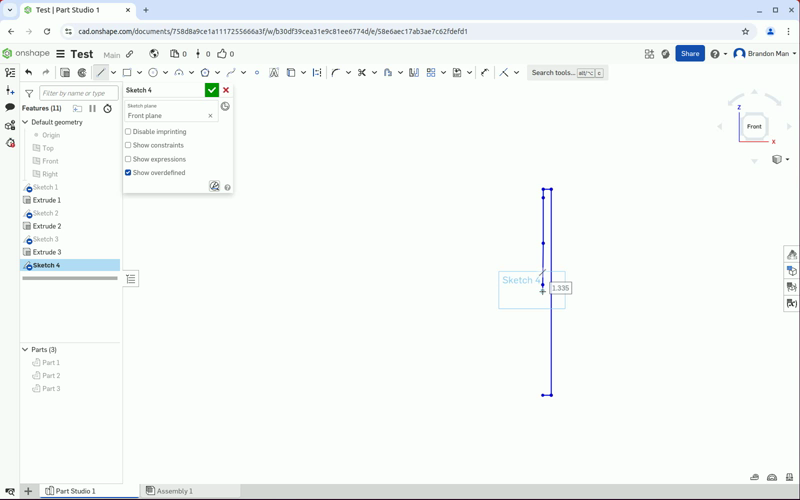
mouse_move(542, 386)
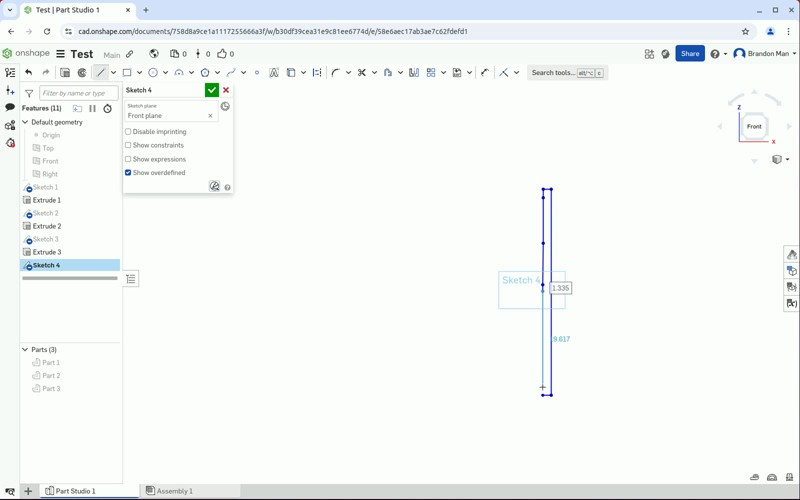
click(542, 386)
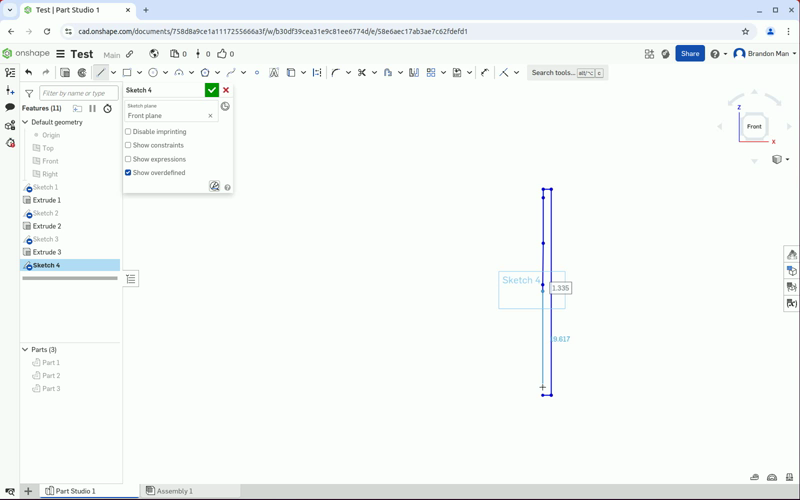
key_up(shift)
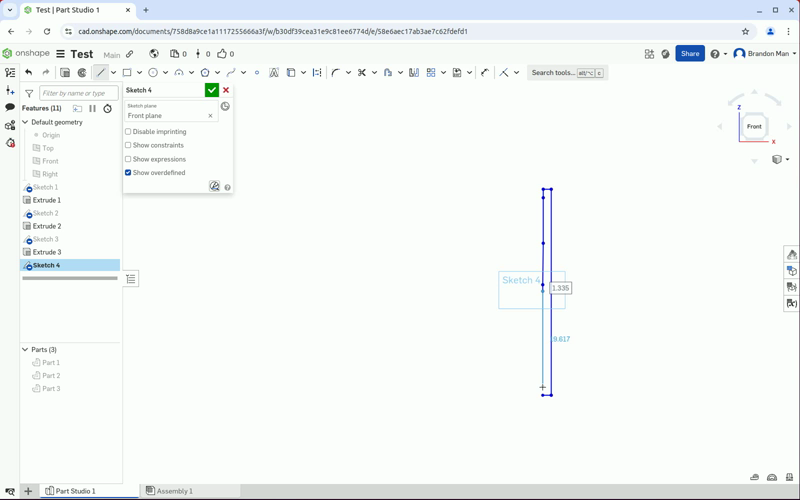
mouse_move(572, 386)
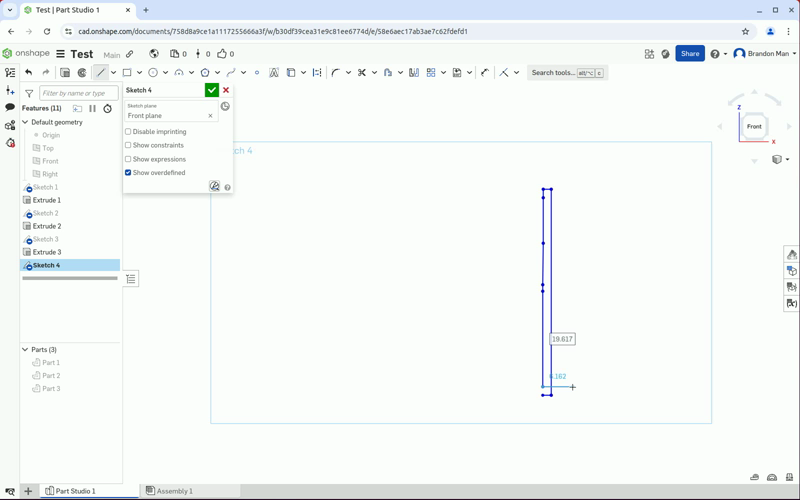
key_down(shift)
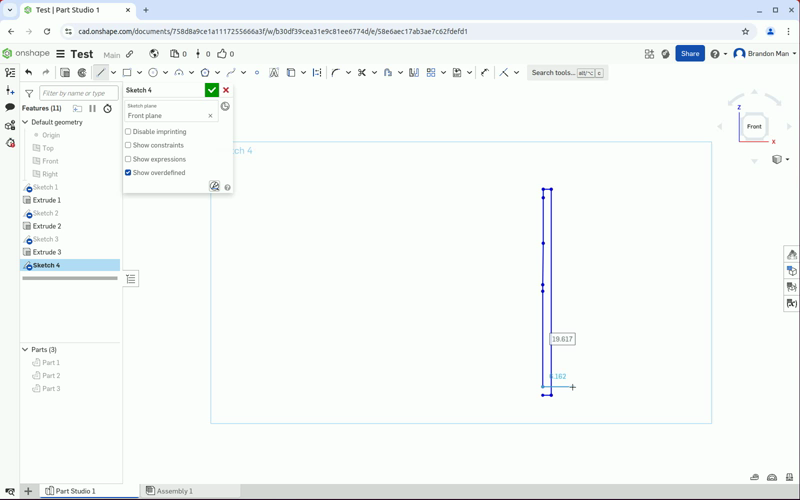
mouse_move(542, 395)
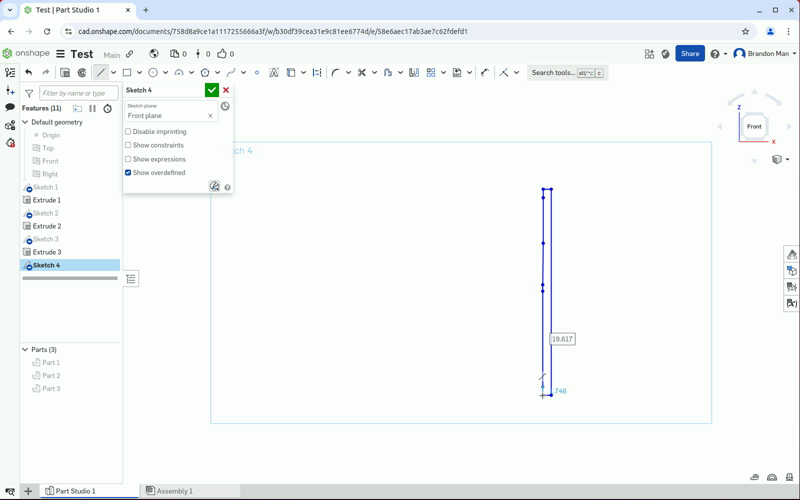
key_up(shift)
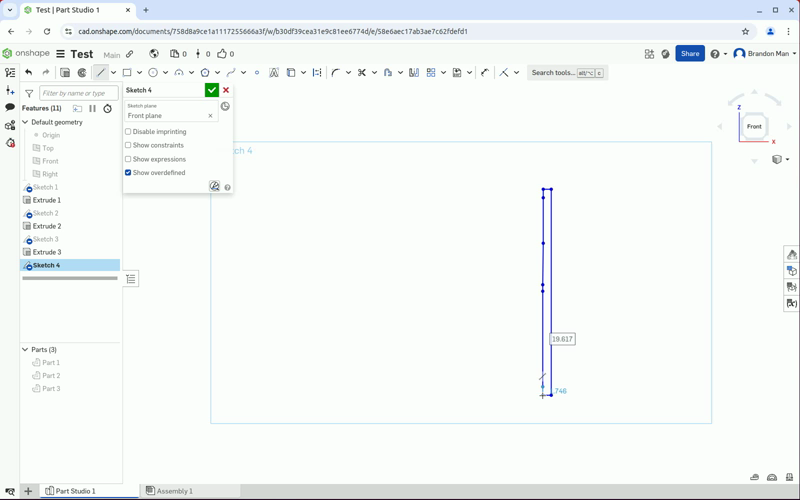
click(542, 395)
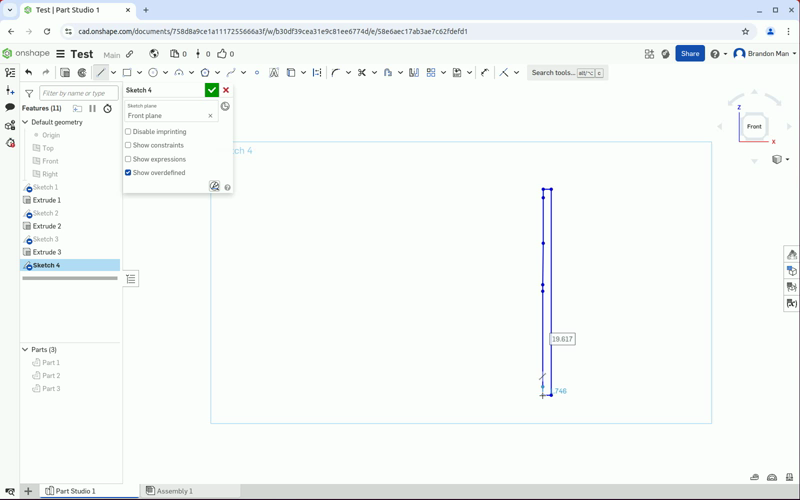
key(esc)
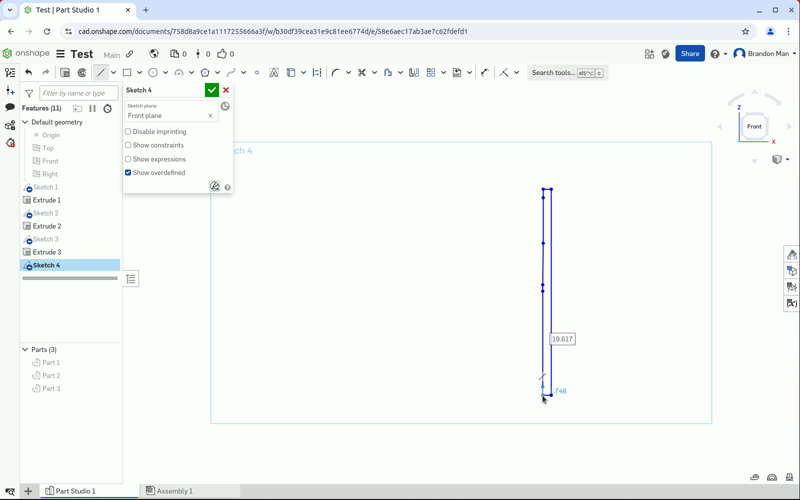
mouse_move(548, 377)
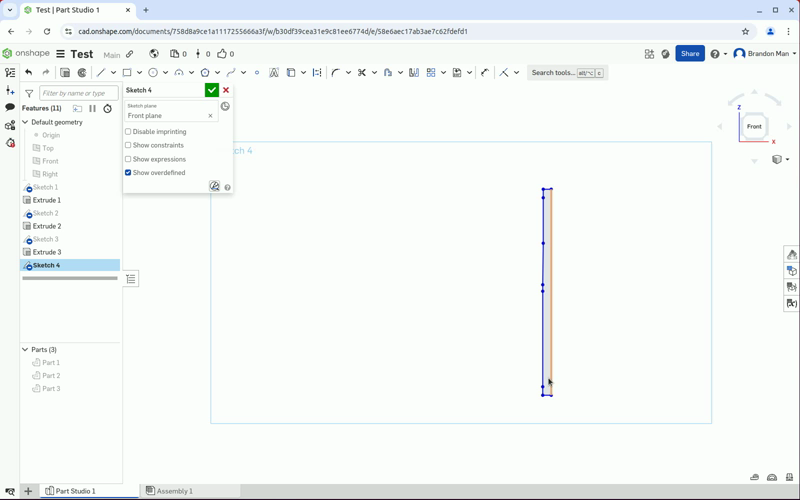
scroll(6)
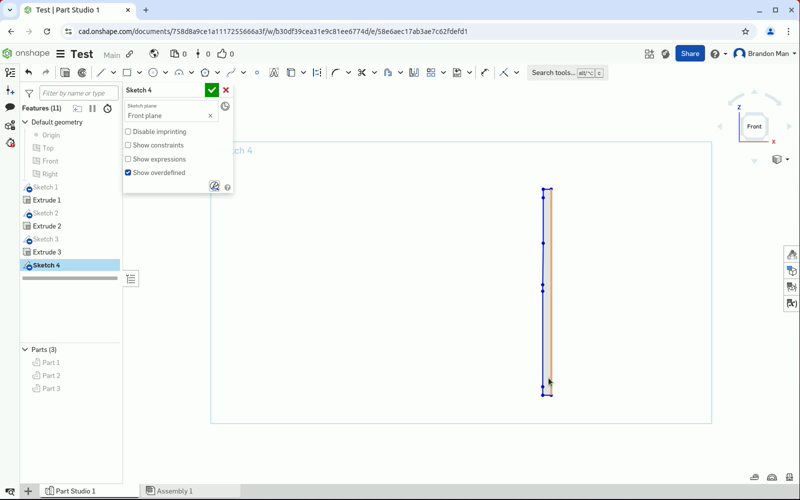
scroll(6)
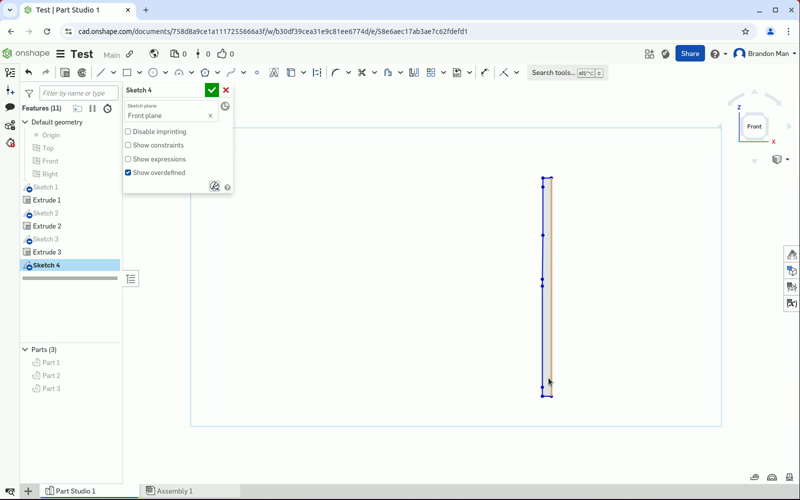
scroll(6)
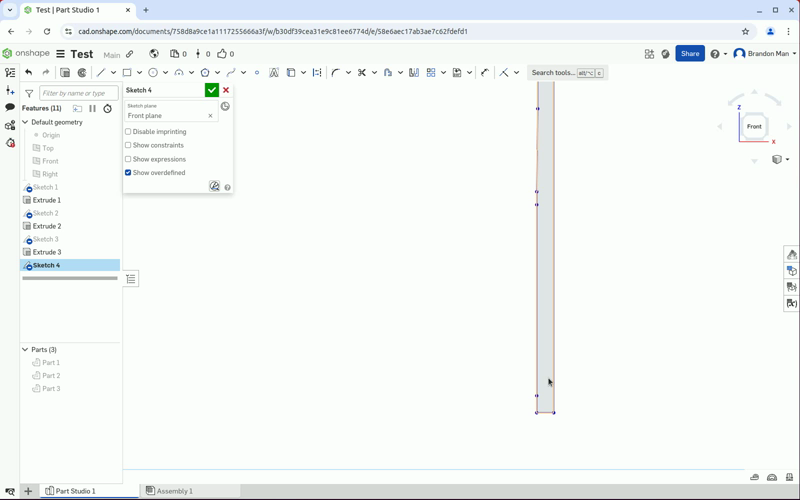
scroll(6)
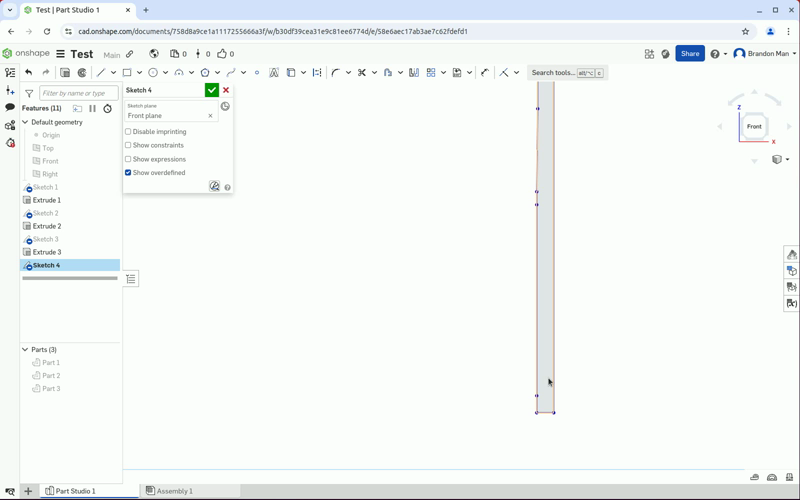
scroll(6)
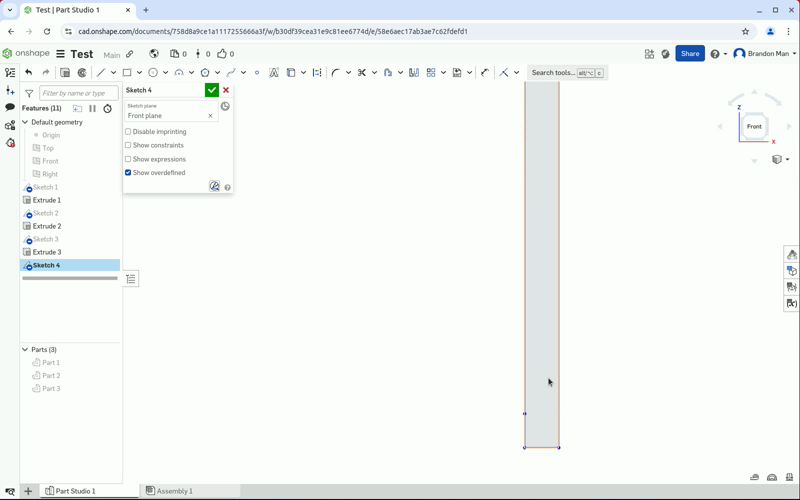
scroll(6)
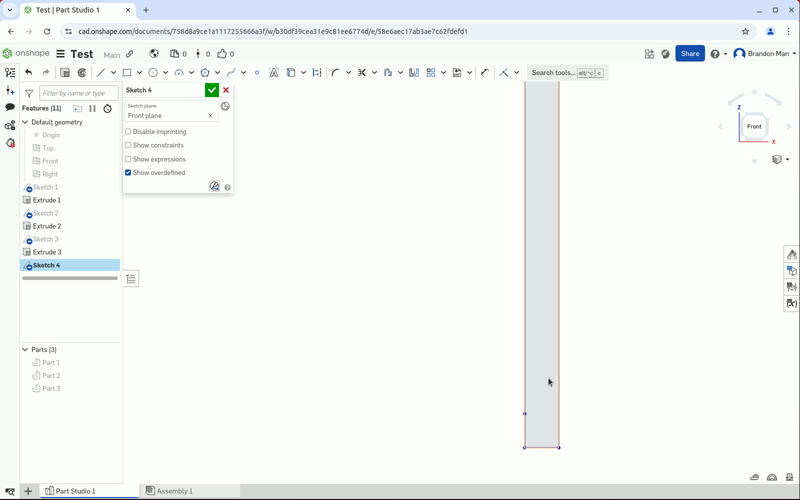
scroll(6)
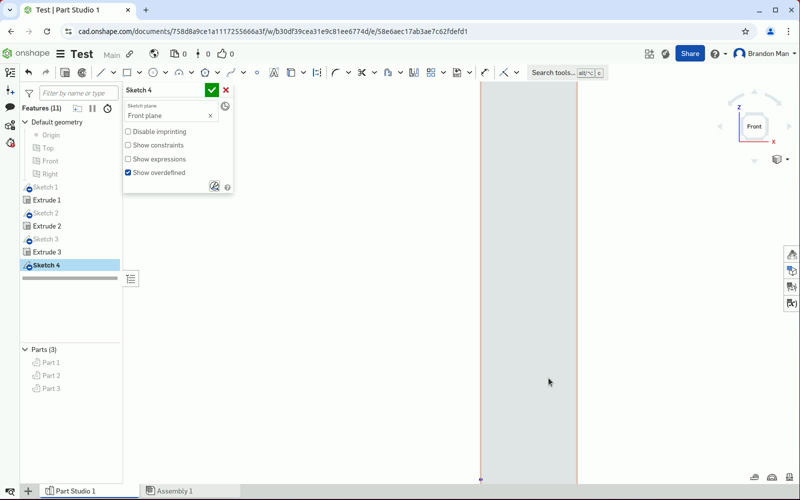
click(548, 377)
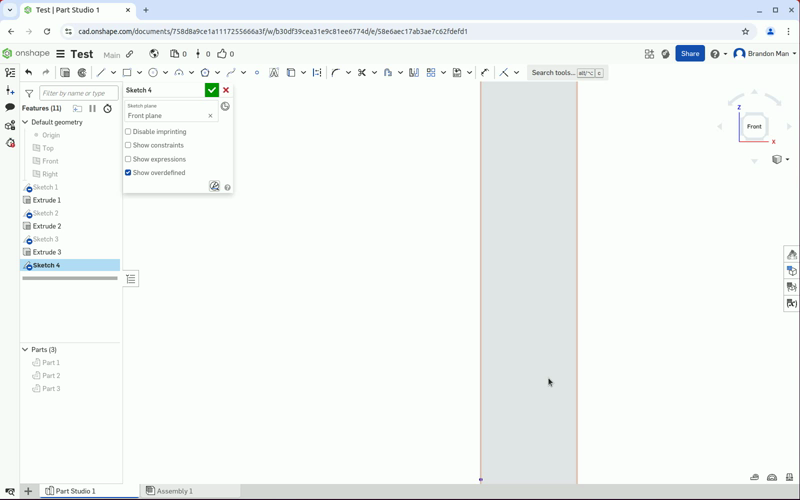
scroll(-6)
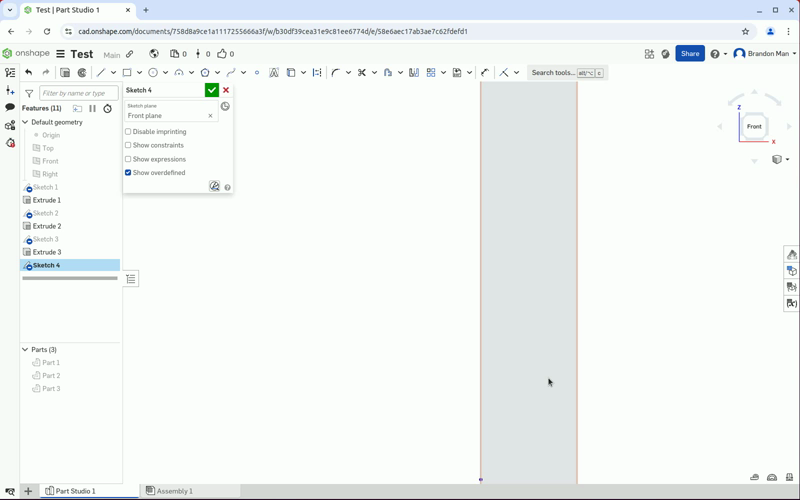
scroll(-6)
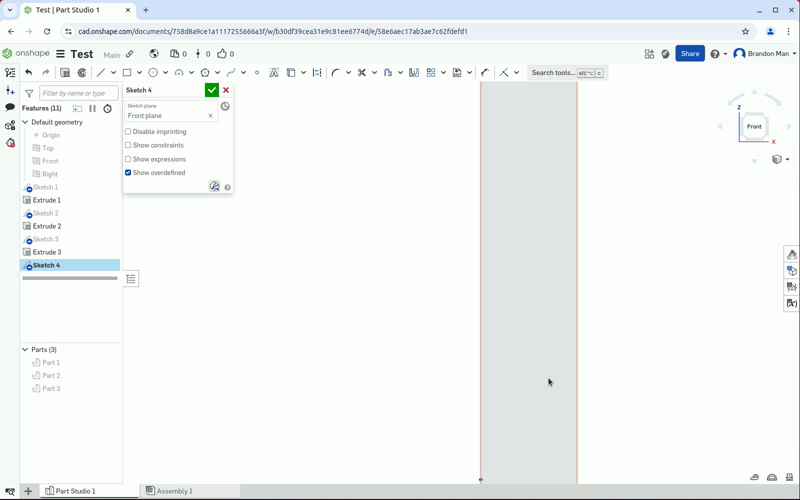
scroll(-6)
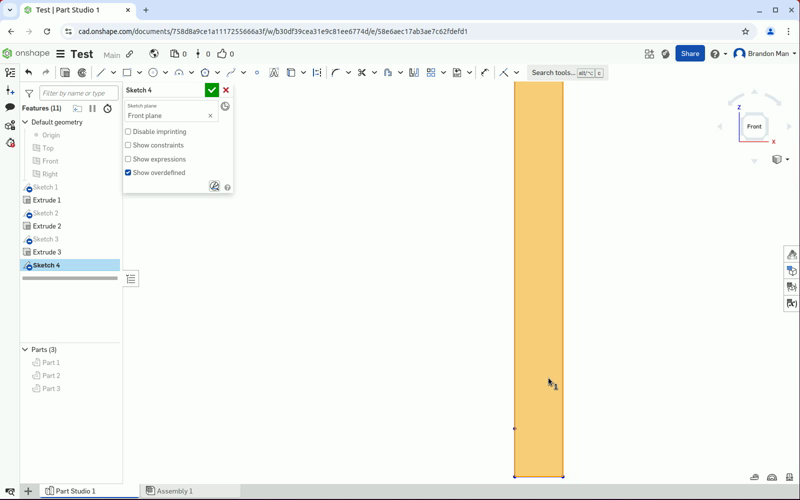
scroll(-6)
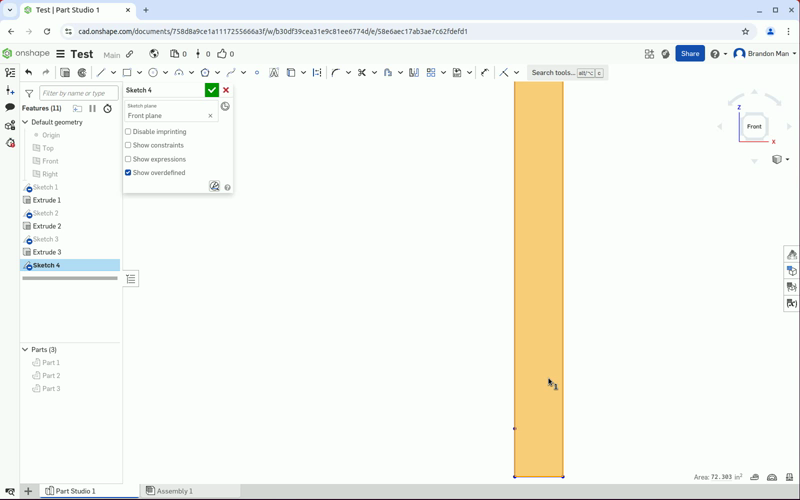
scroll(-6)
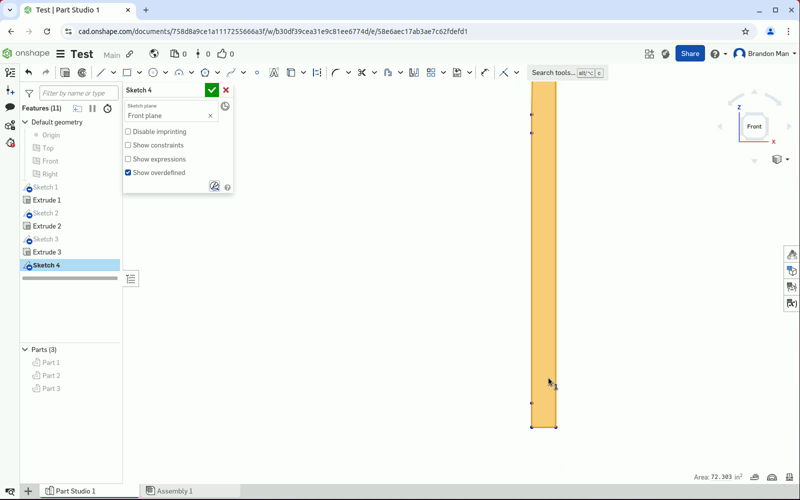
scroll(-6)
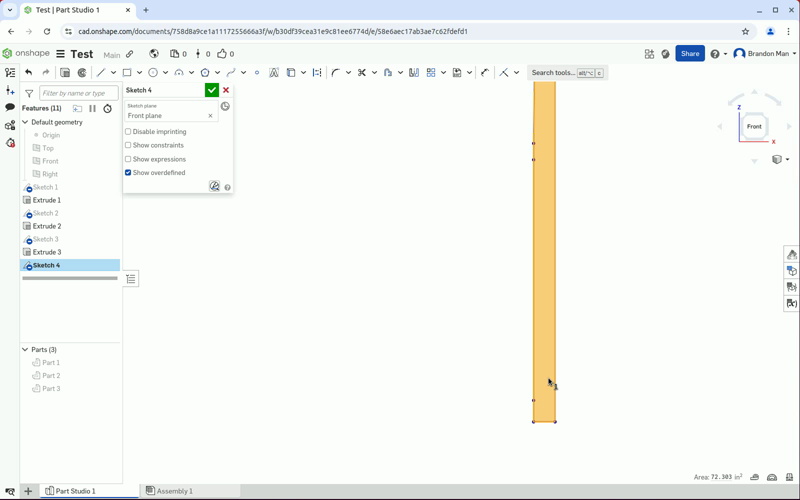
scroll(-6)
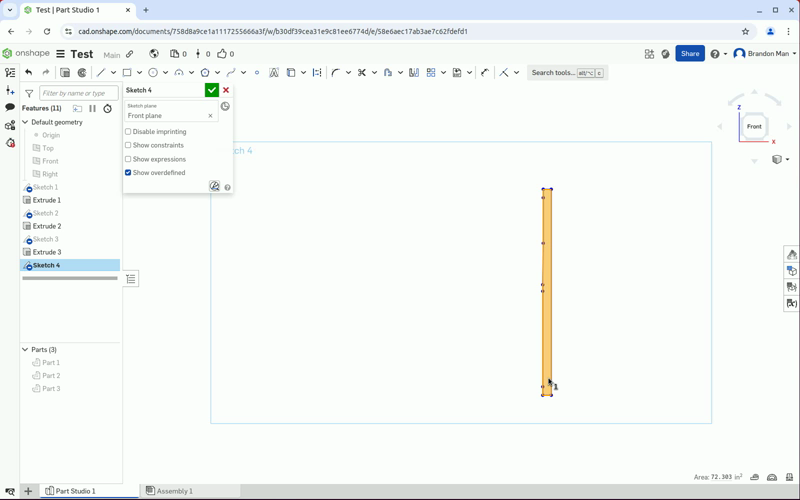
mouse_move(73, 352)
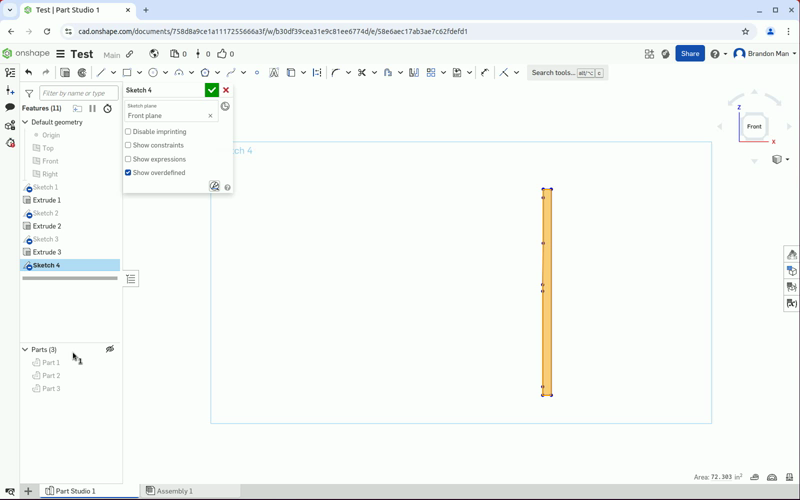
key(shift+y)
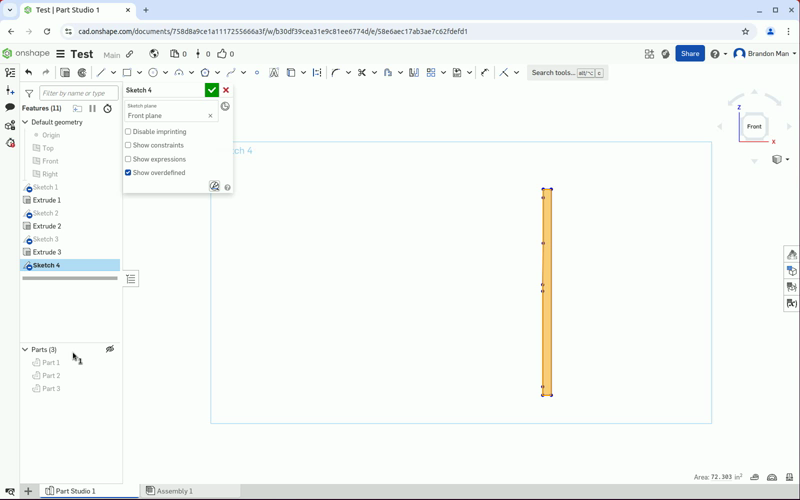
key(shift+e)
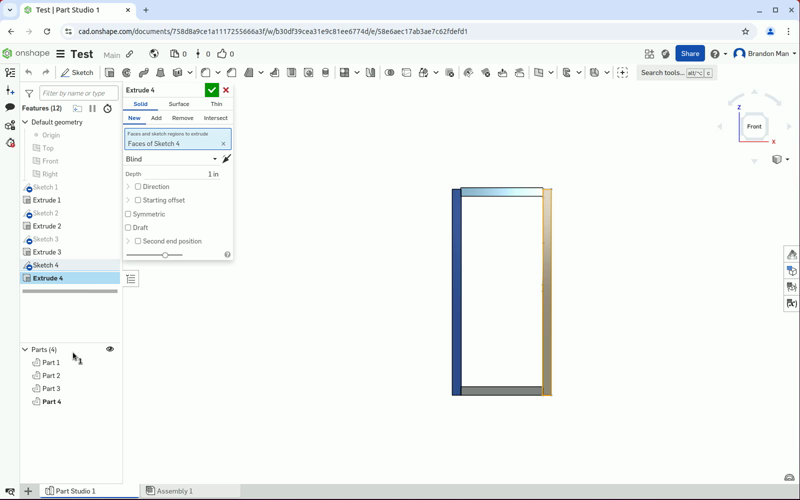
mouse_move(143, 106)
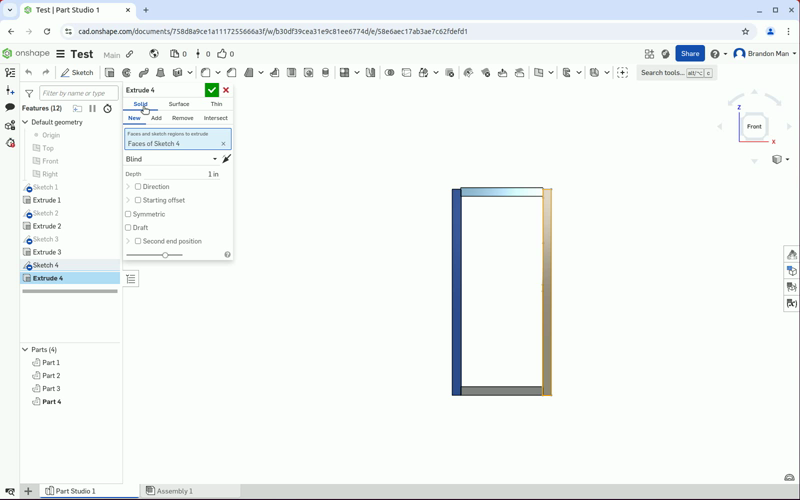
click(143, 106)
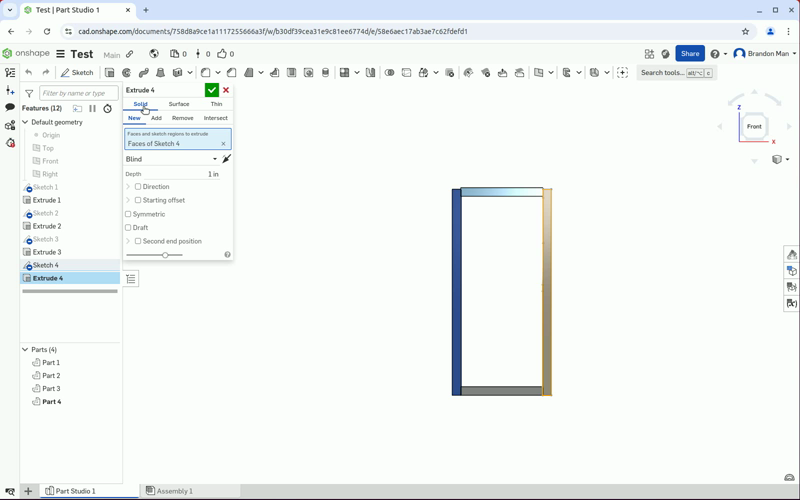
mouse_move(137, 120)
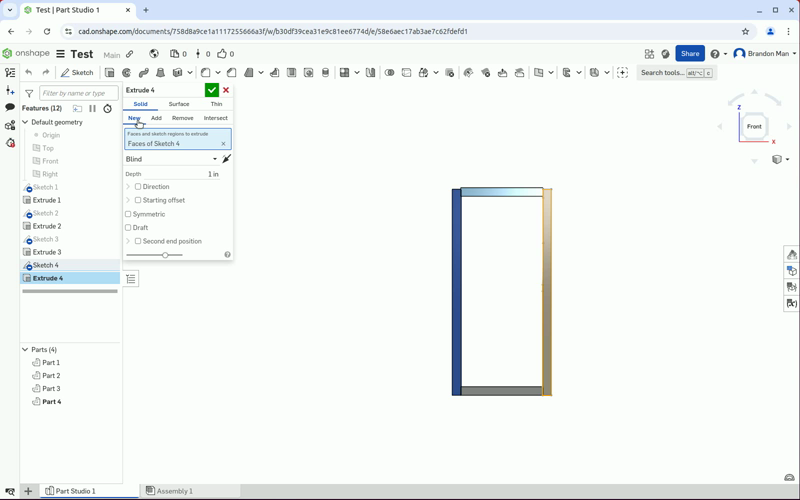
click(137, 120)
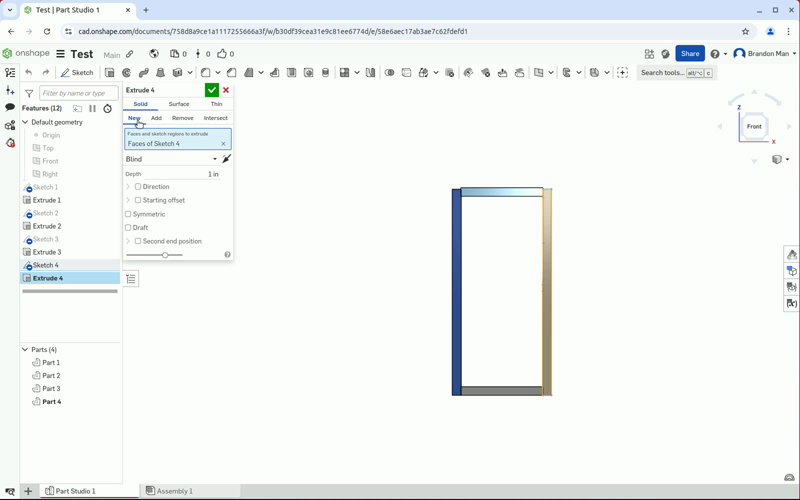
key(tab, 4)
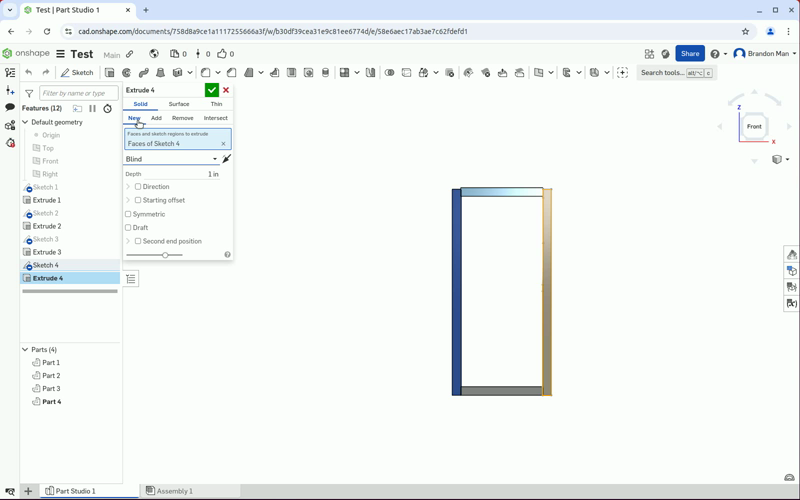
text(2.889)
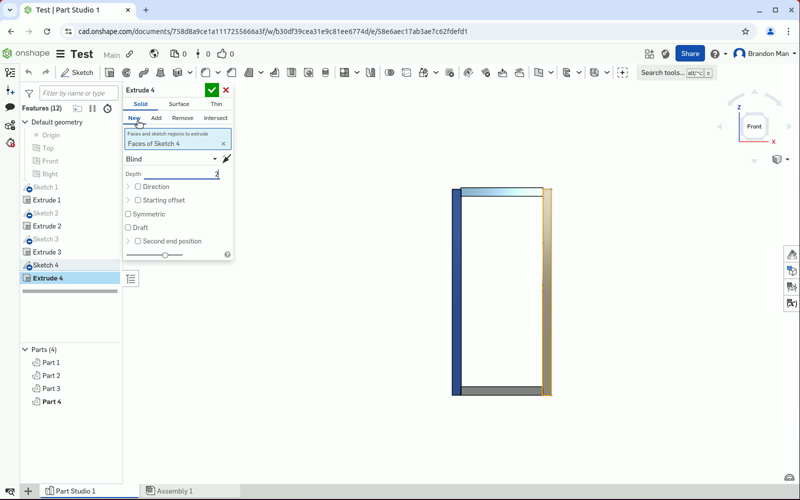
key(enter)
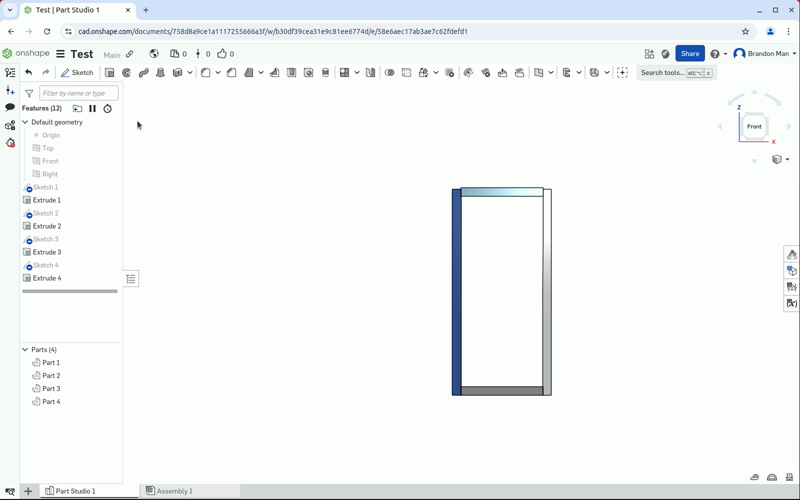
key(shift+h)
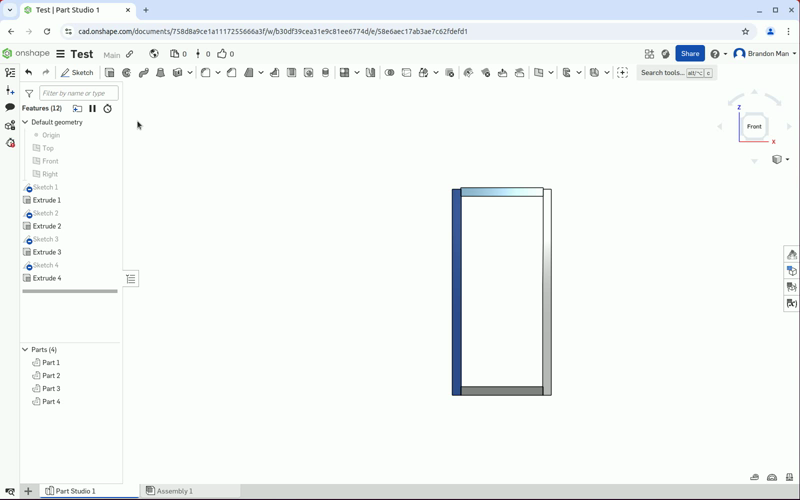
key(shift+h)
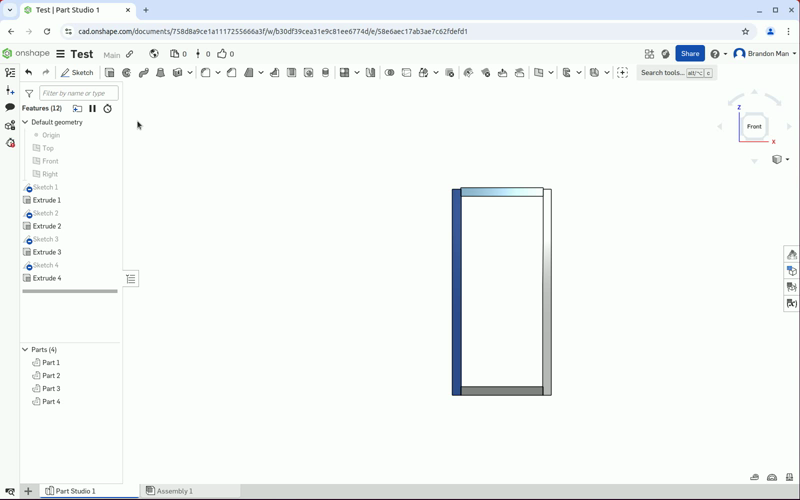
key(shift+7)
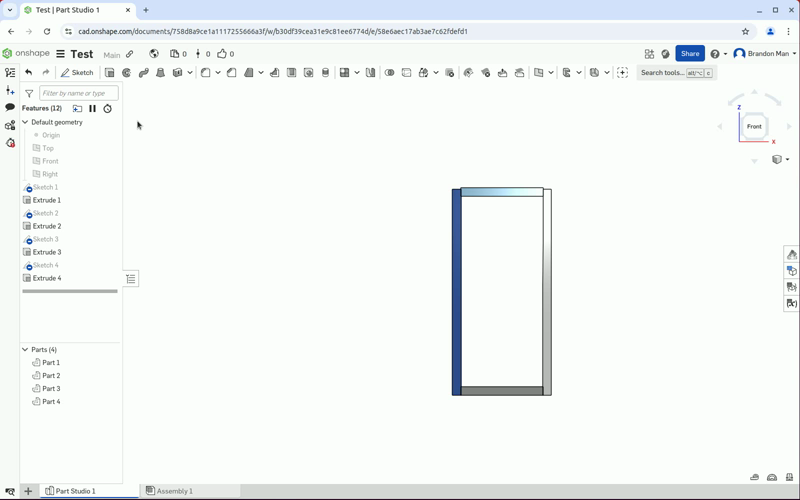
key(left, 2)
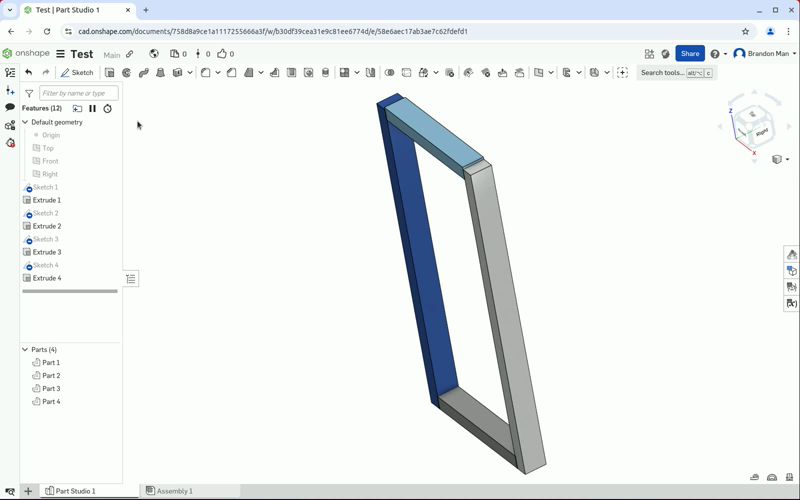
key(down, 2)
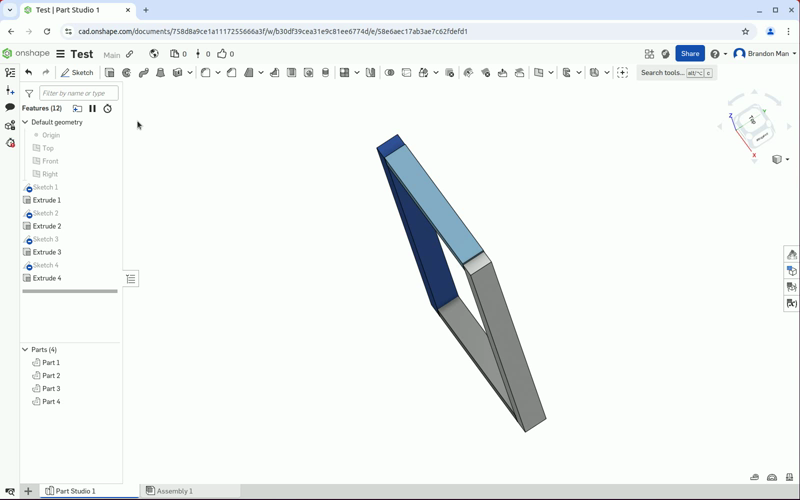
key(up, 2)
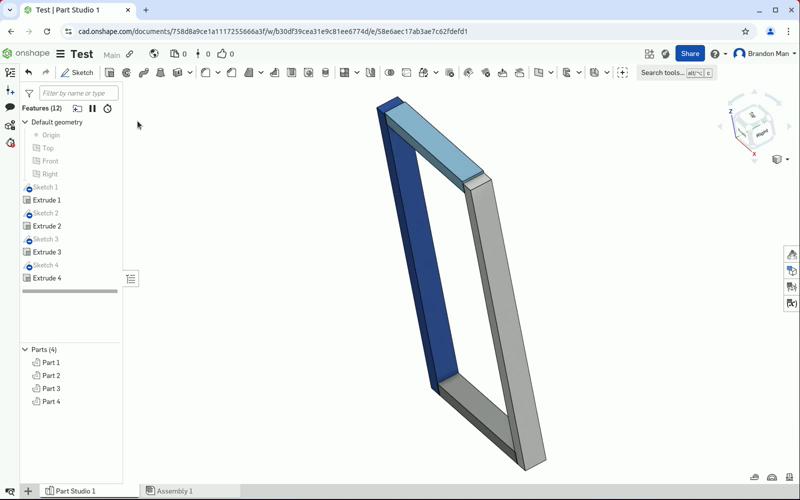
key(right, 2)
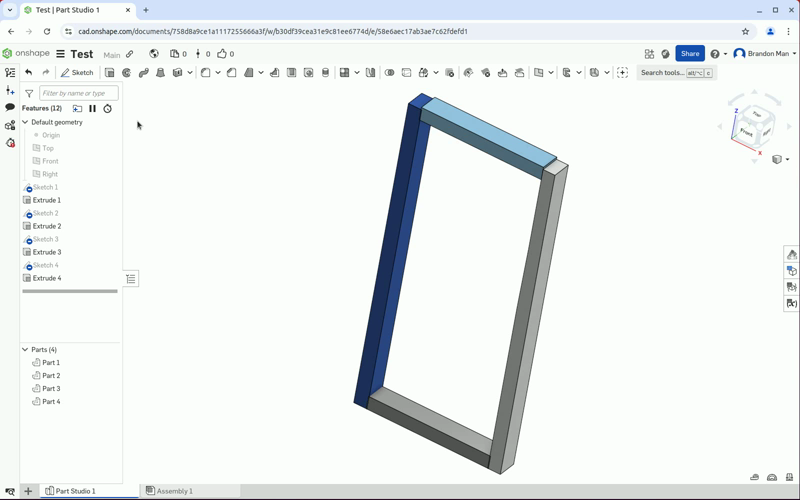
mouse_move(73, 189)
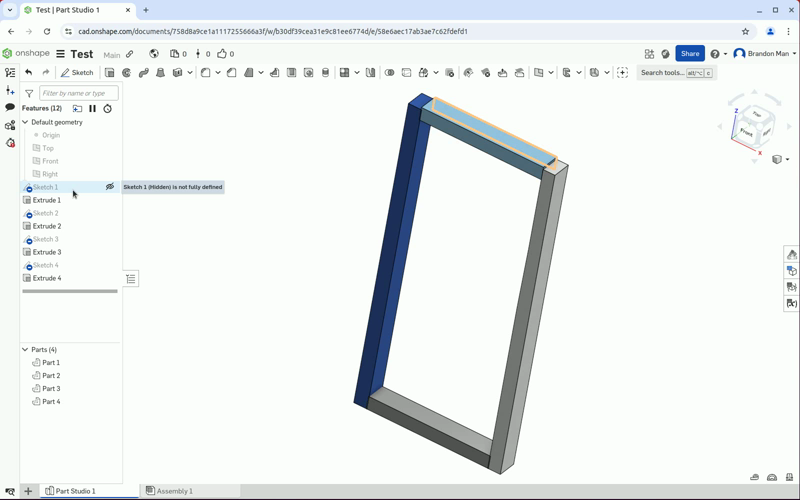
click(73, 189)